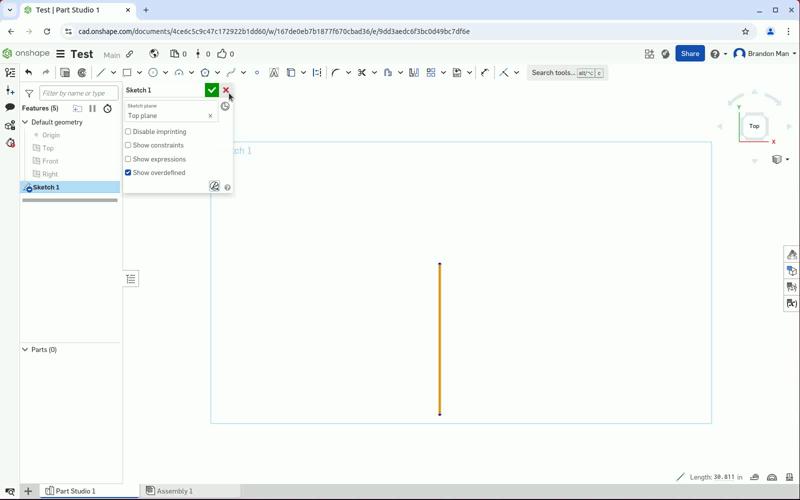
key(shift+h)
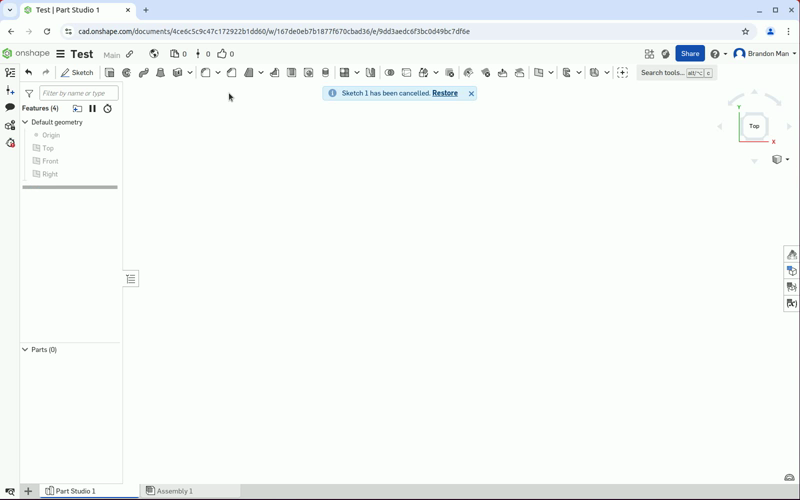
mouse_move(73, 352)
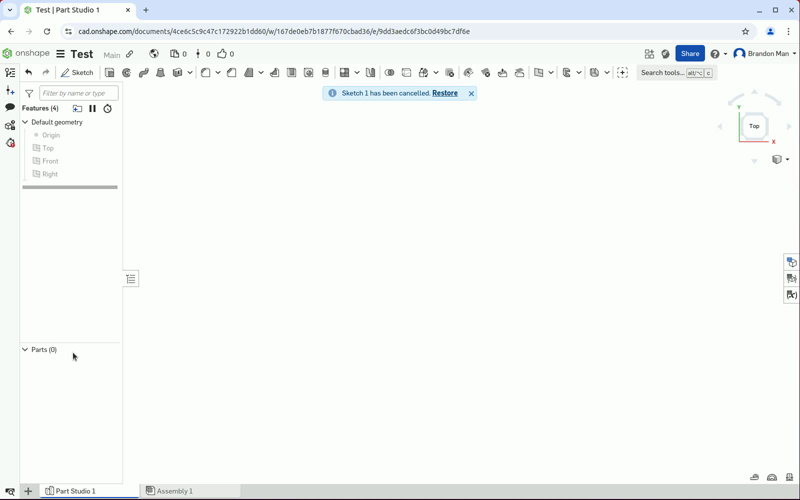
key(y)
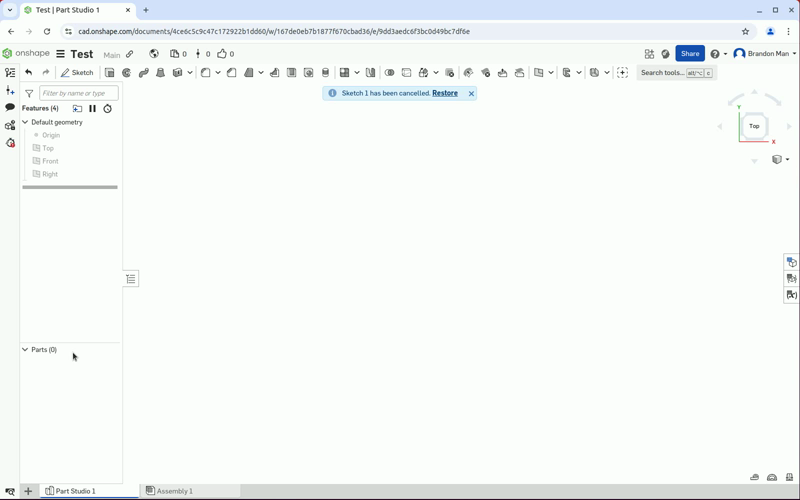
key(shift+p)
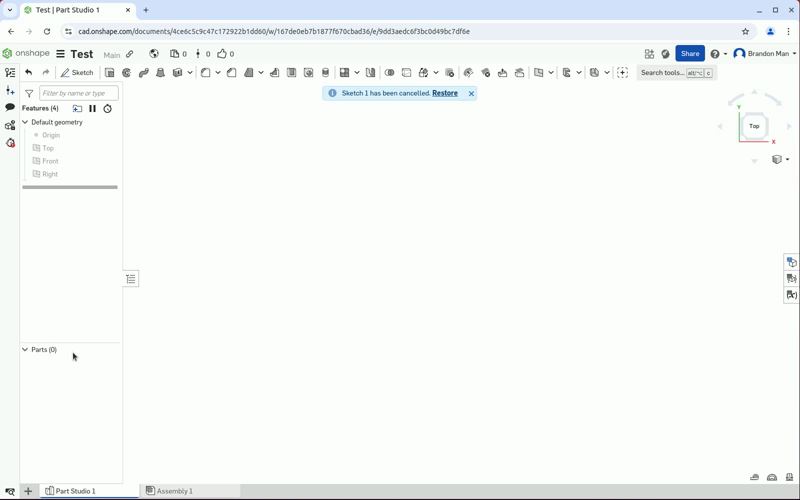
key(space)
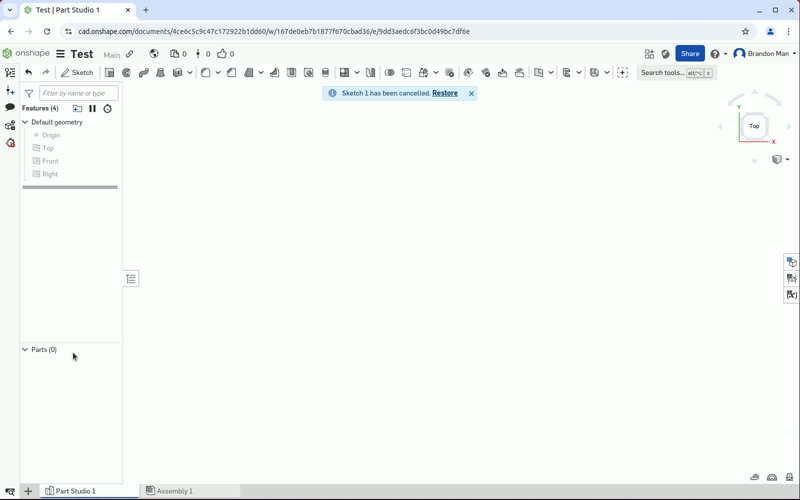
key_down(shift)
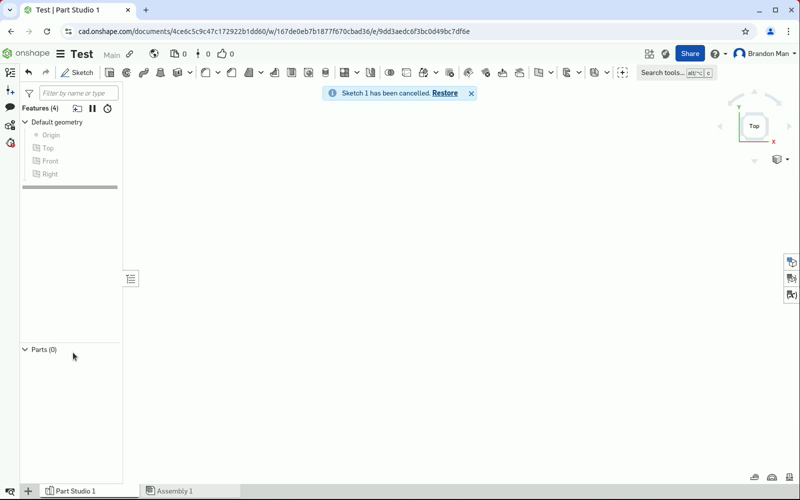
key(up)
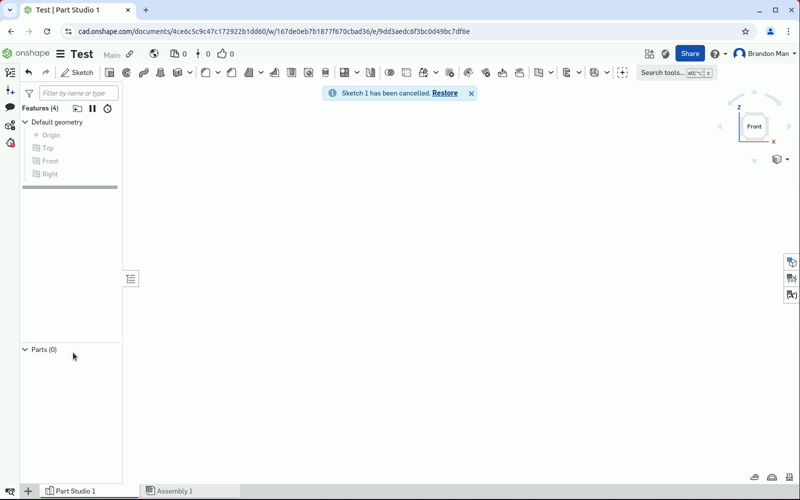
key_up(shift)
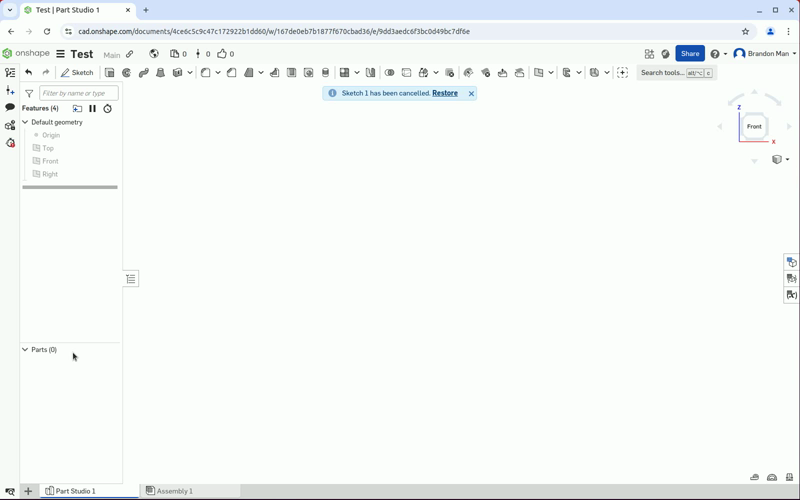
key(space)
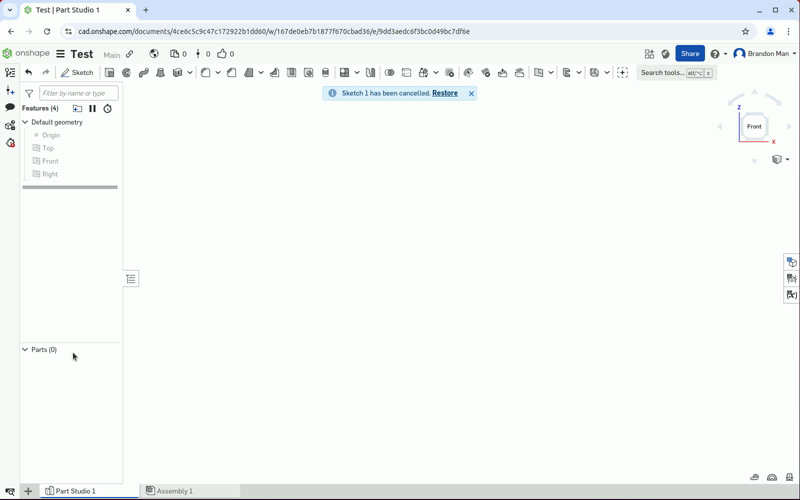
key_down(shift)
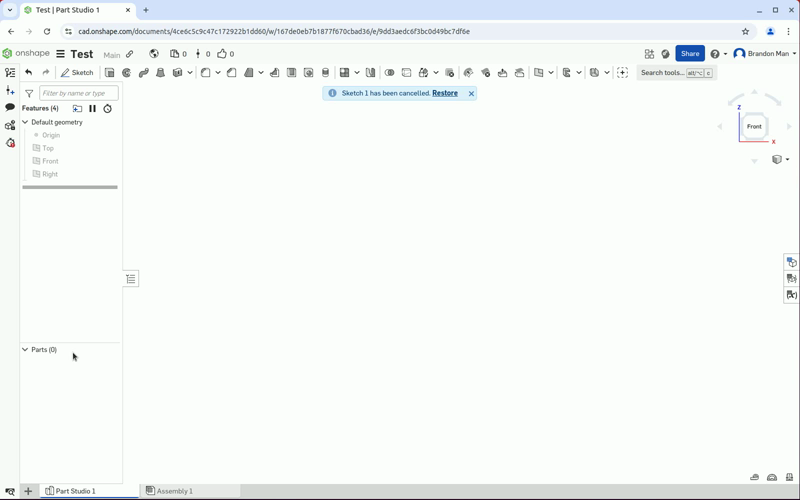
key(left)
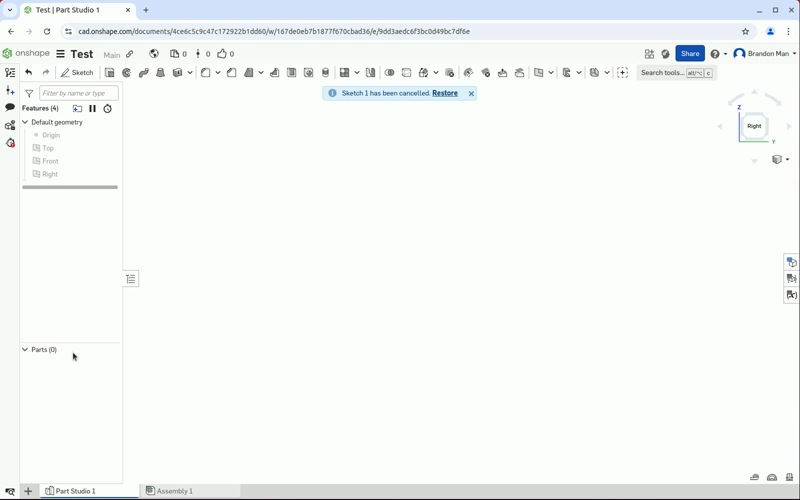
key_up(shift)
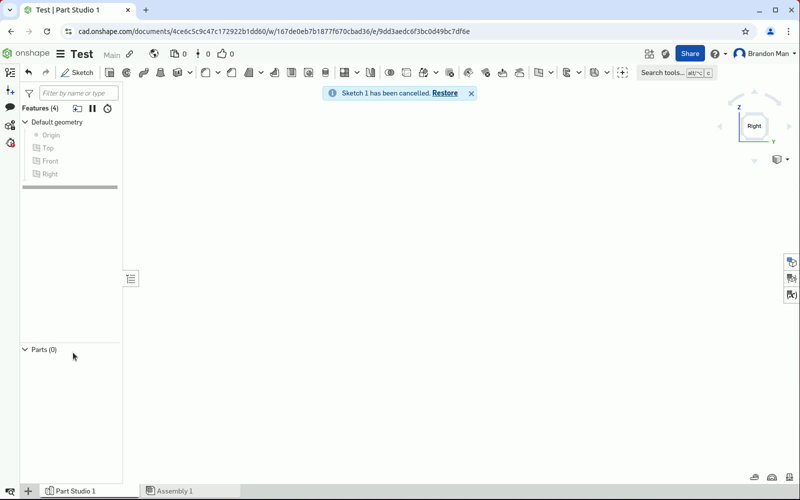
mouse_move(73, 352)
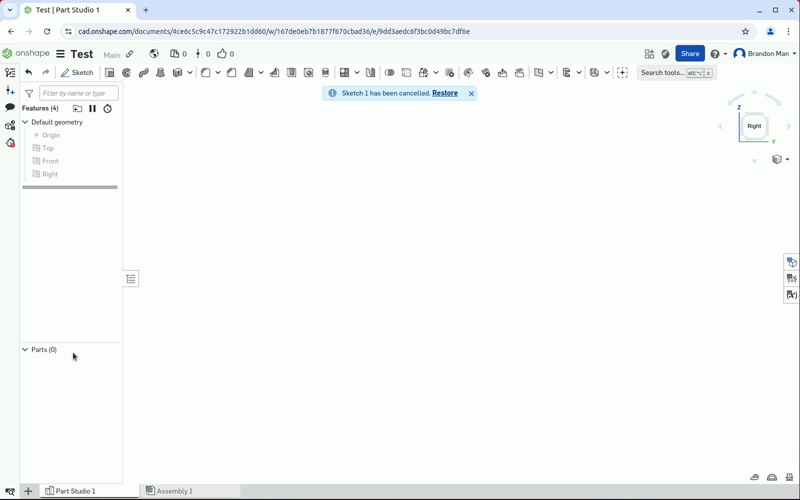
key(shift+y)
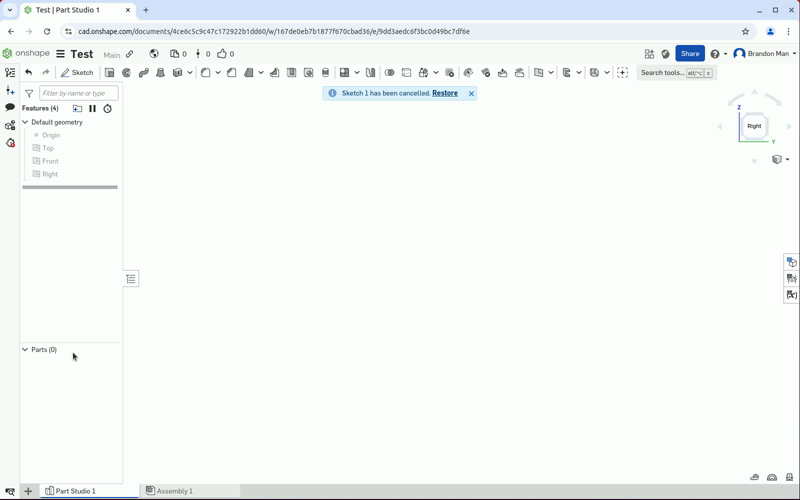
key(shift+s)
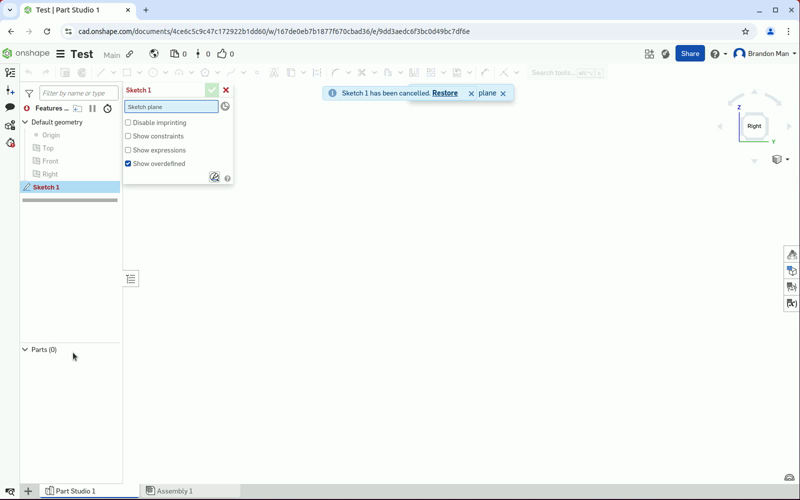
mouse_move(73, 176)
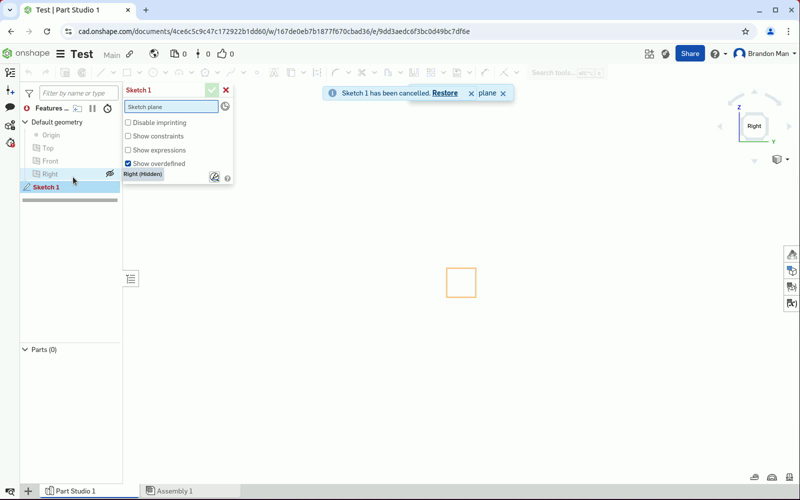
click(73, 176)
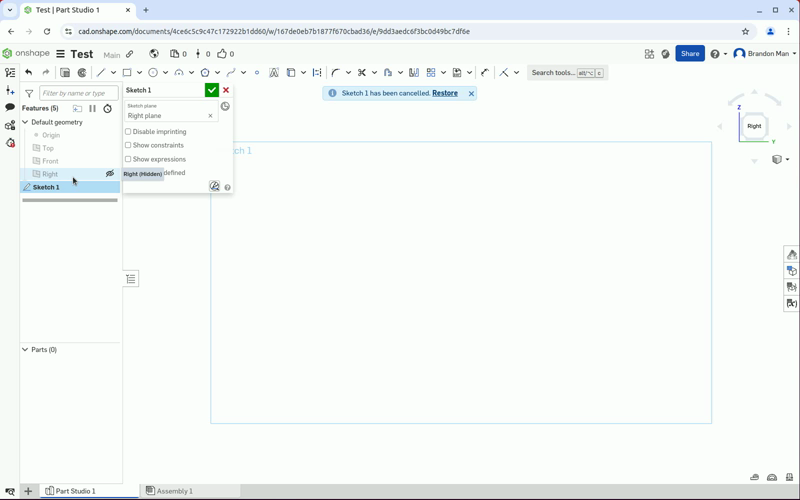
mouse_move(73, 352)
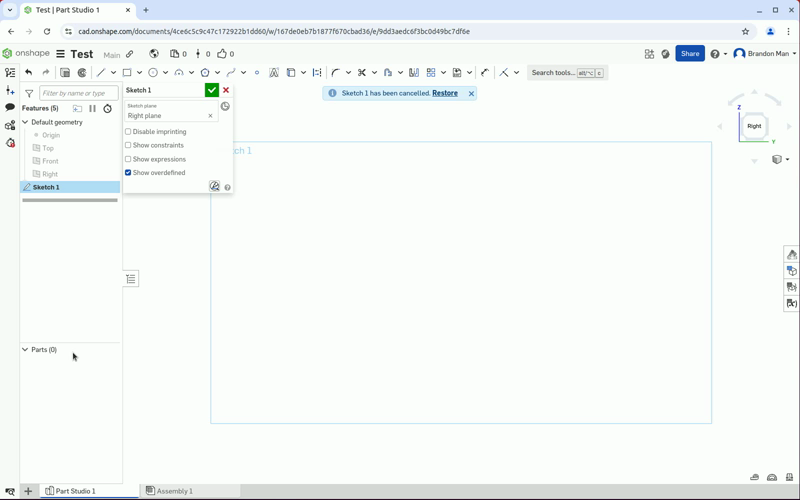
key(y)
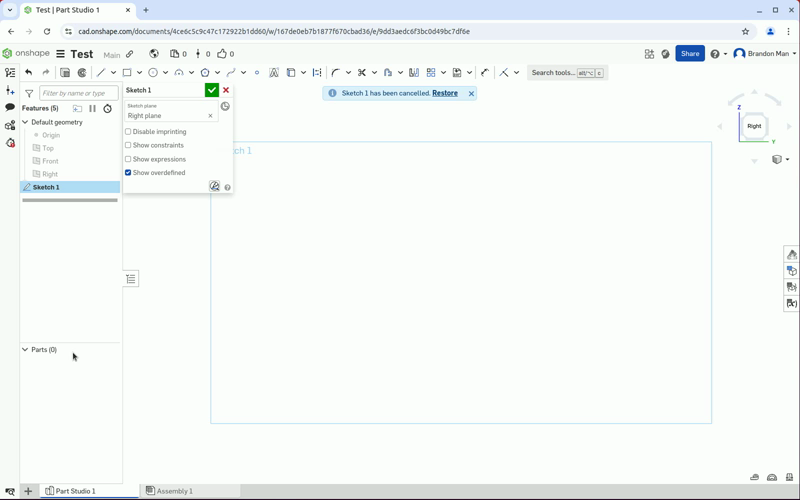
key(l)
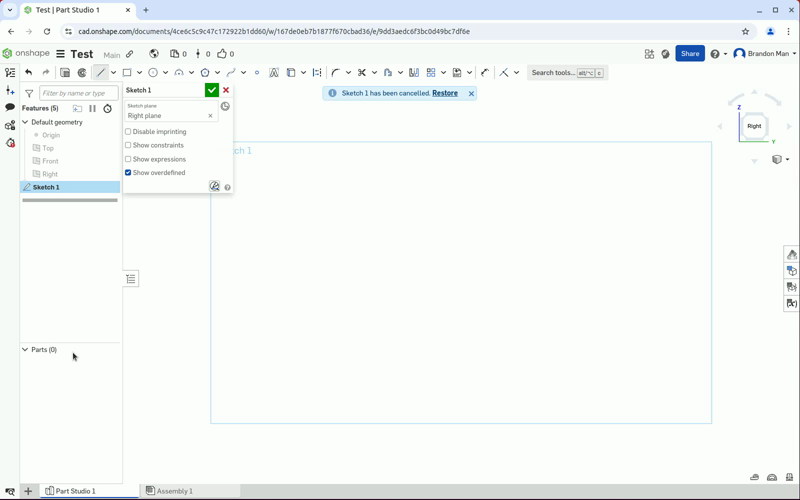
key_down(shift)
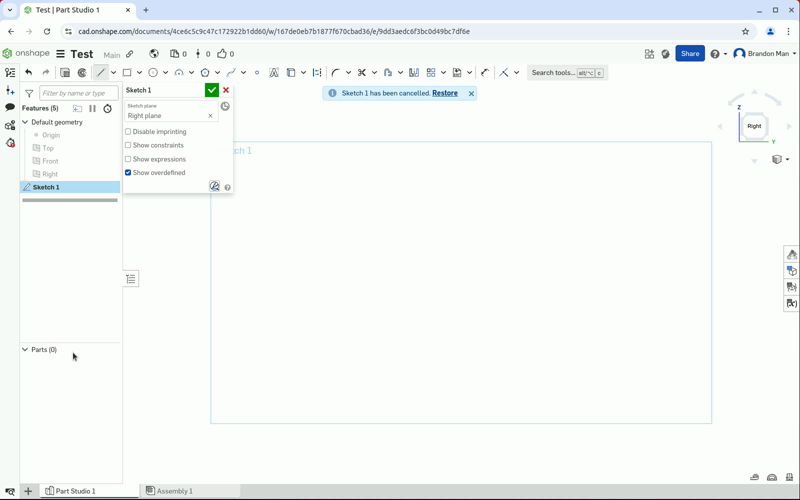
mouse_move(460, 282)
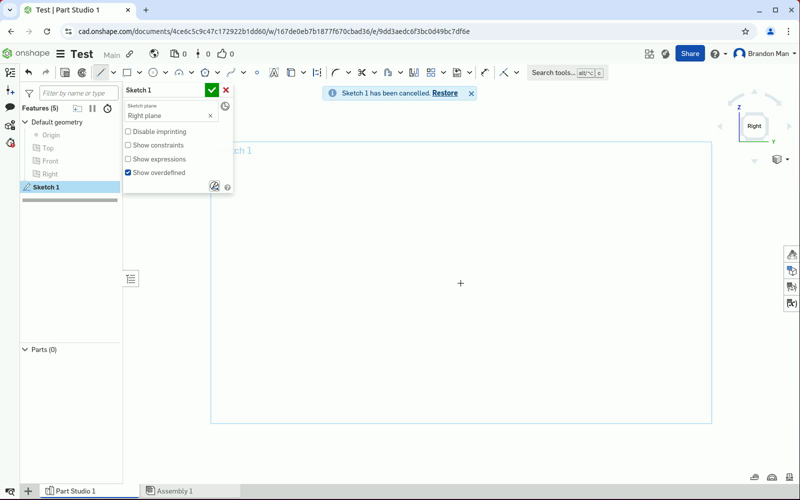
click(460, 282)
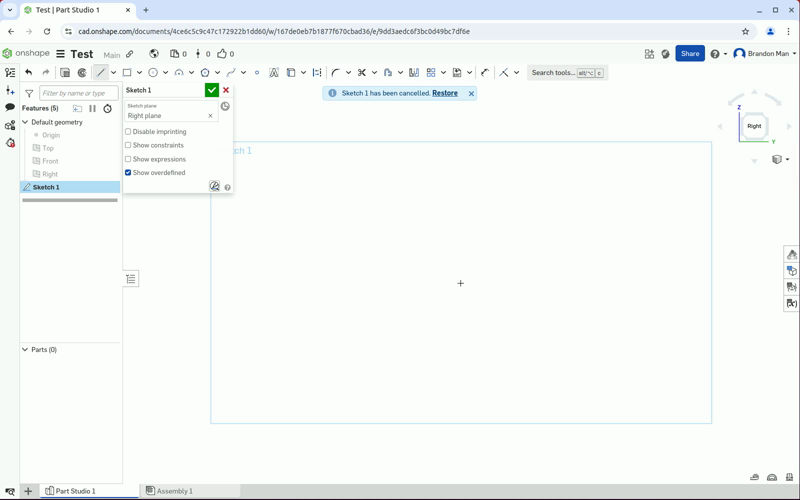
key_up(shift)
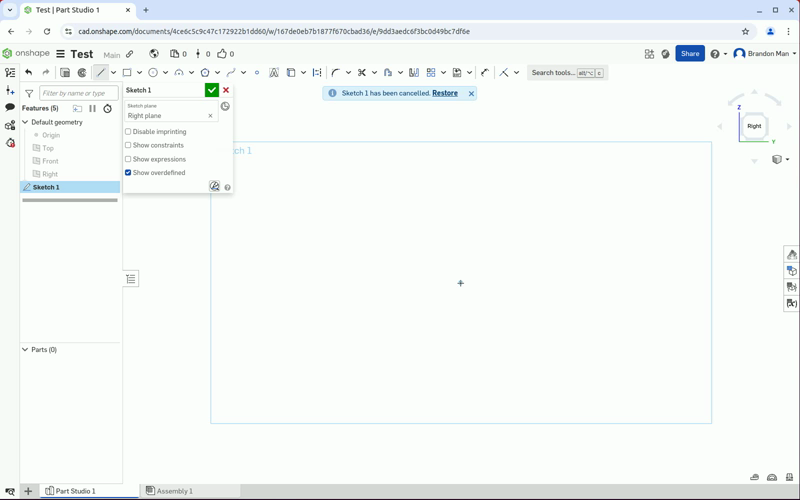
key_down(shift)
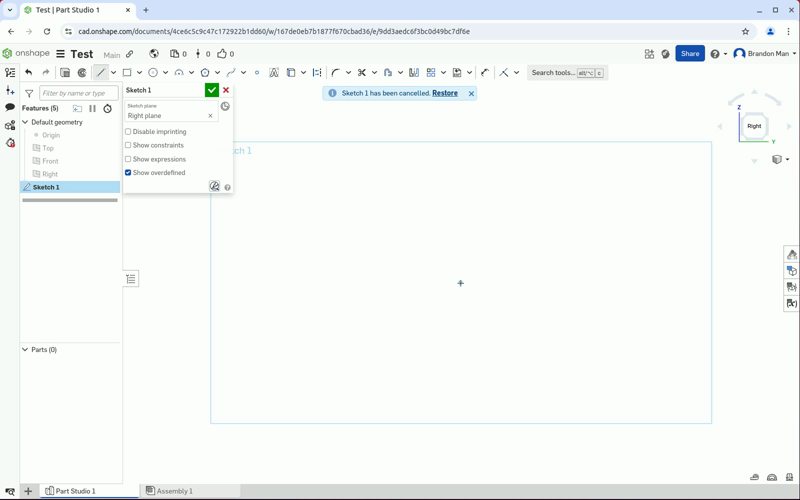
mouse_move(573, 282)
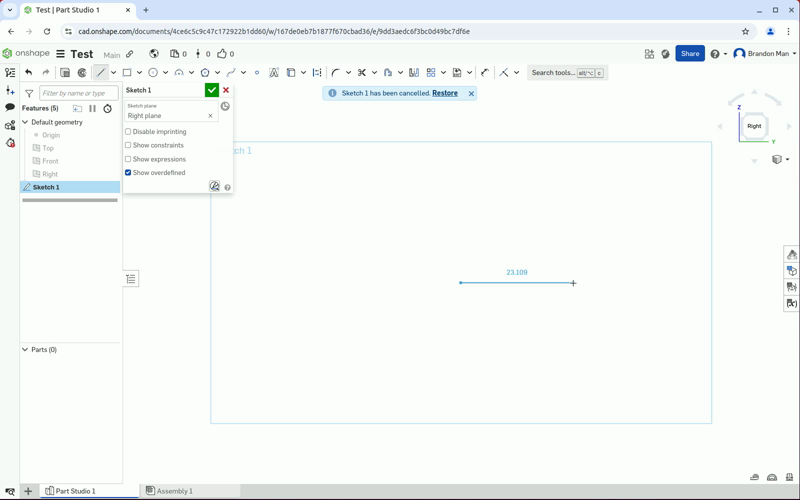
click(573, 282)
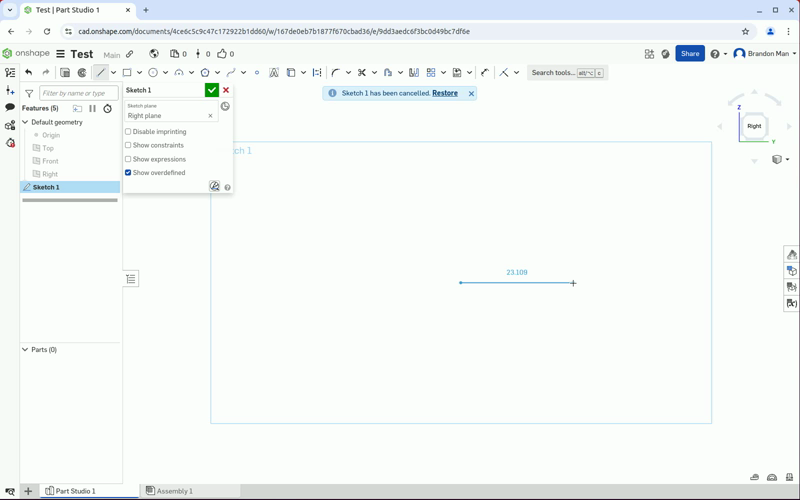
key_up(shift)
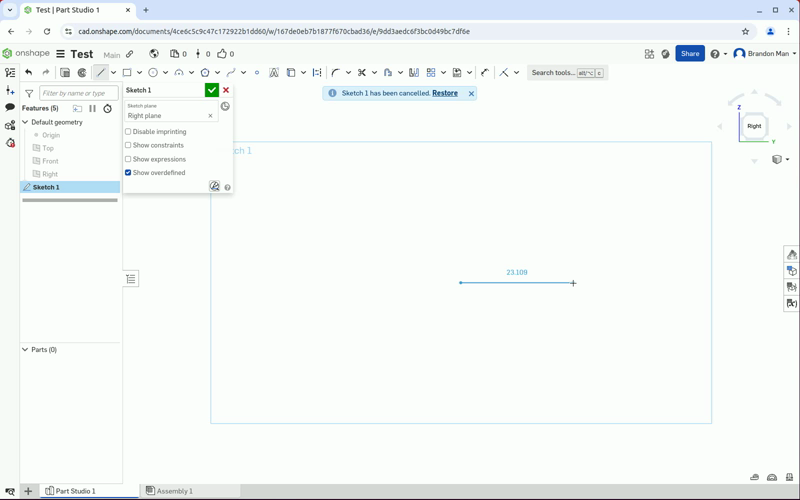
key_down(shift)
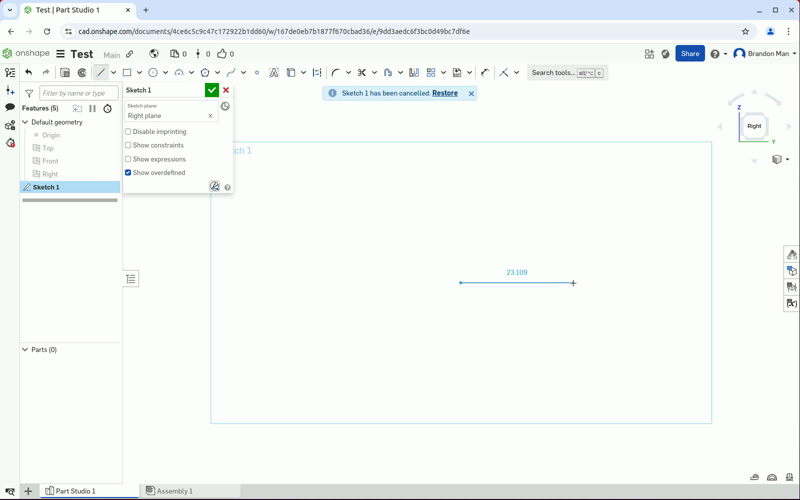
mouse_move(589, 282)
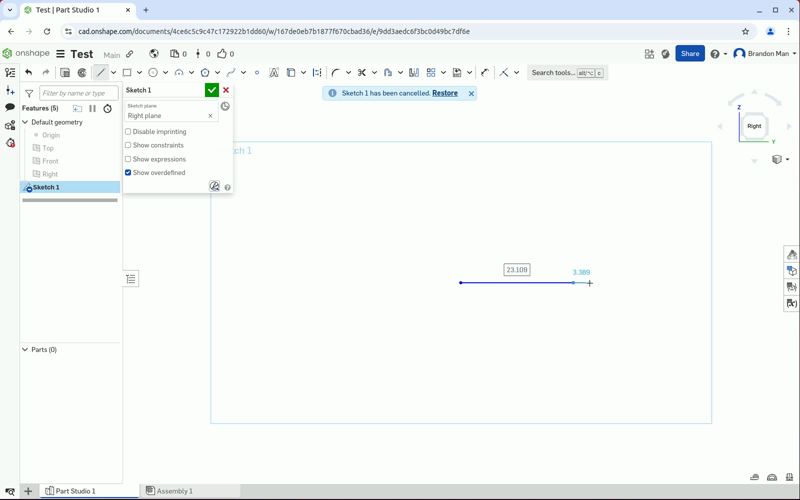
mouse_move(573, 237)
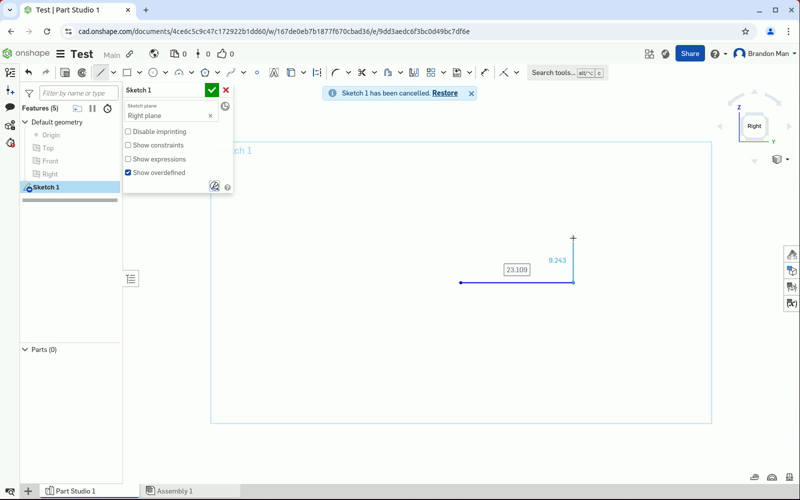
click(573, 237)
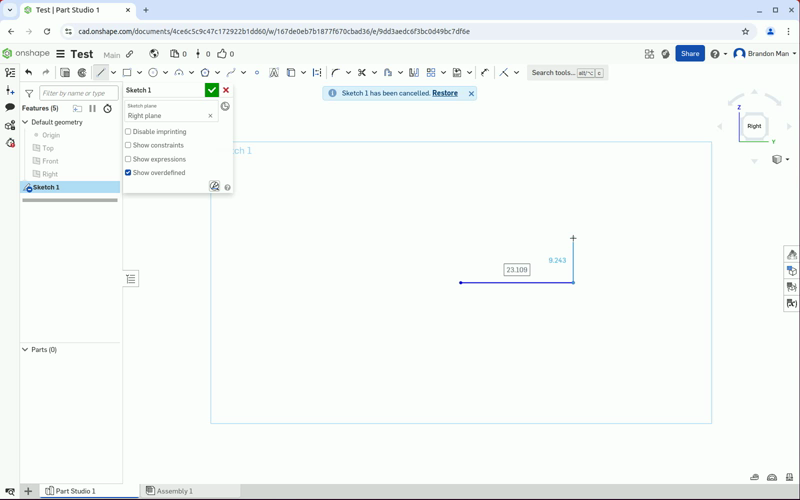
key_up(shift)
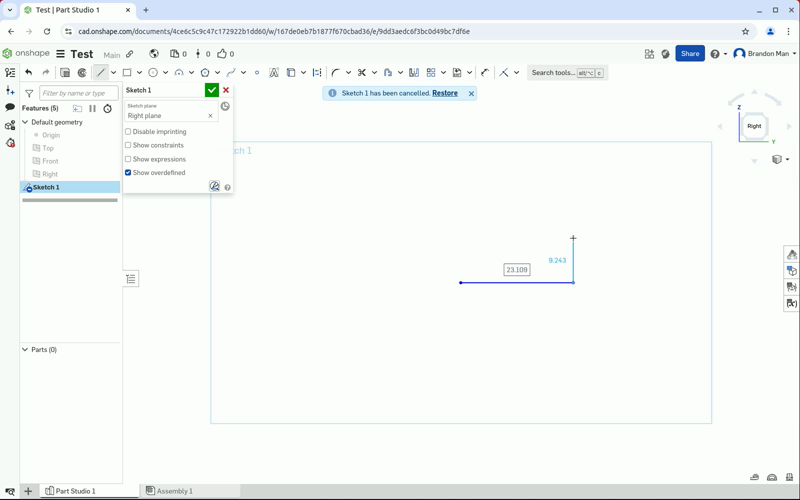
key_down(shift)
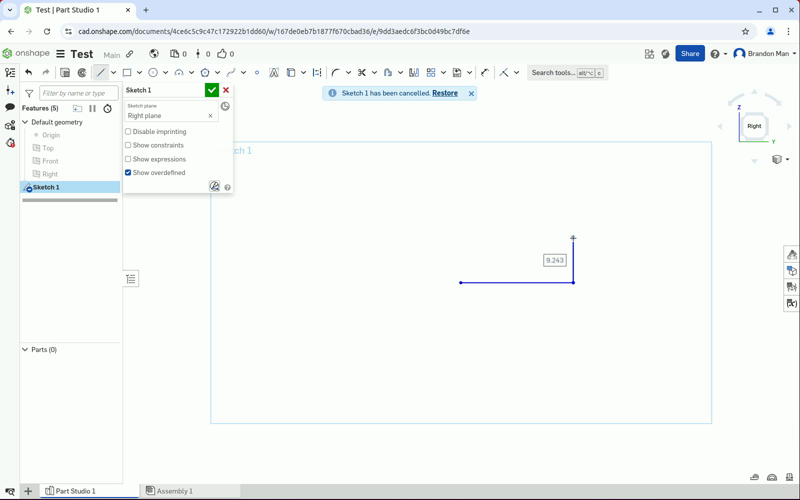
mouse_move(460, 237)
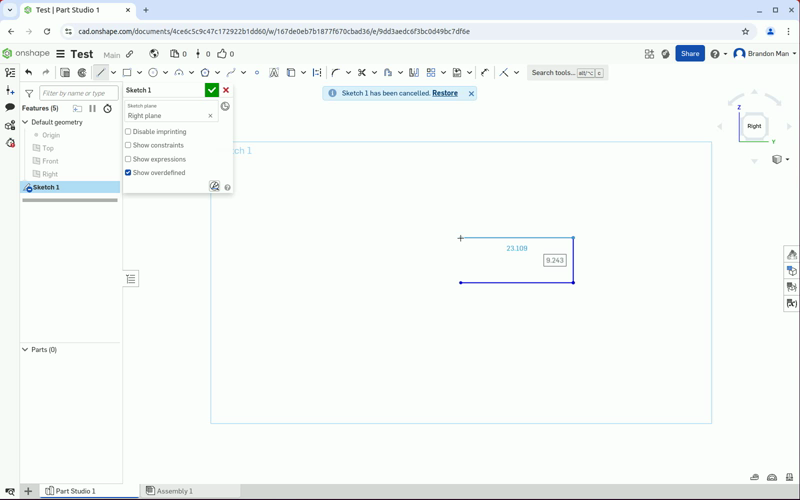
click(460, 237)
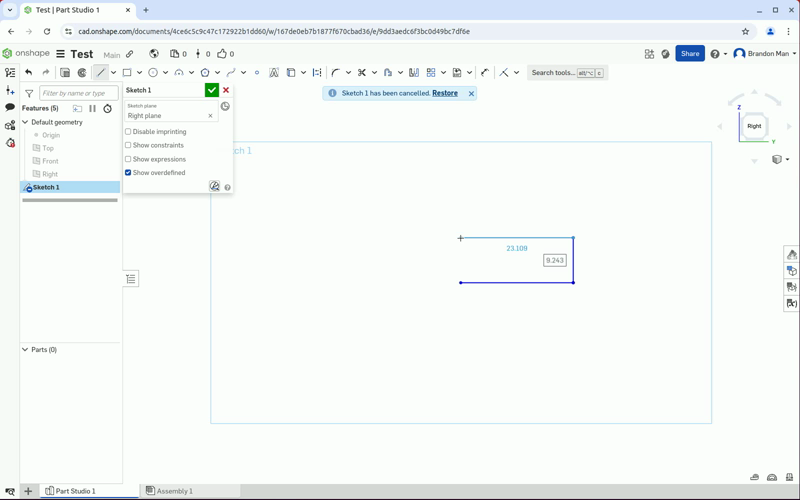
key_up(shift)
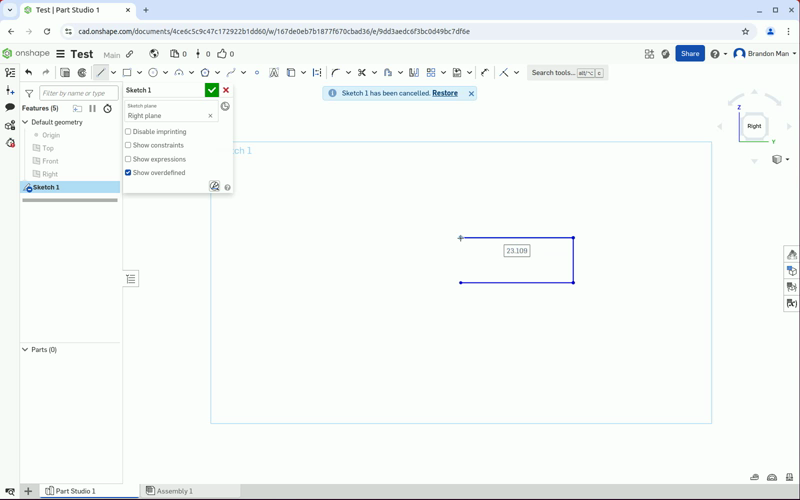
mouse_move(490, 237)
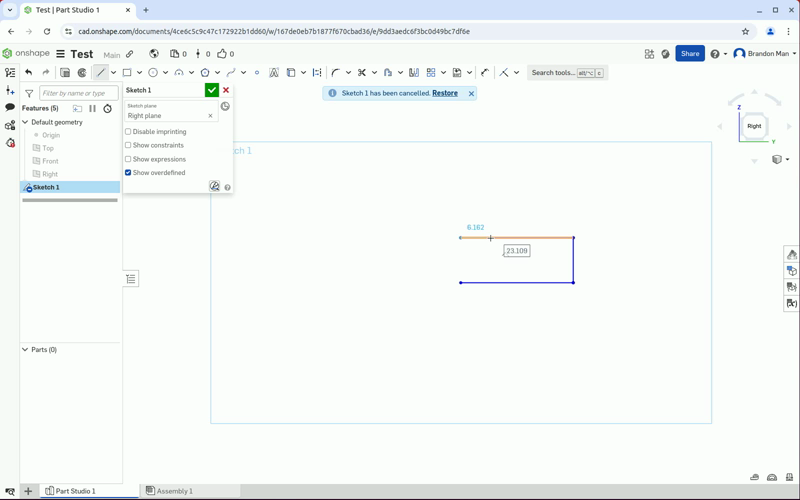
key_down(shift)
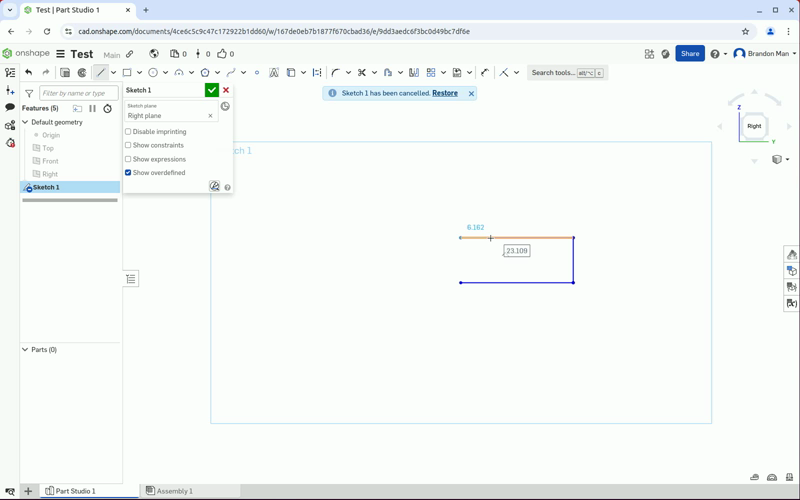
mouse_move(460, 282)
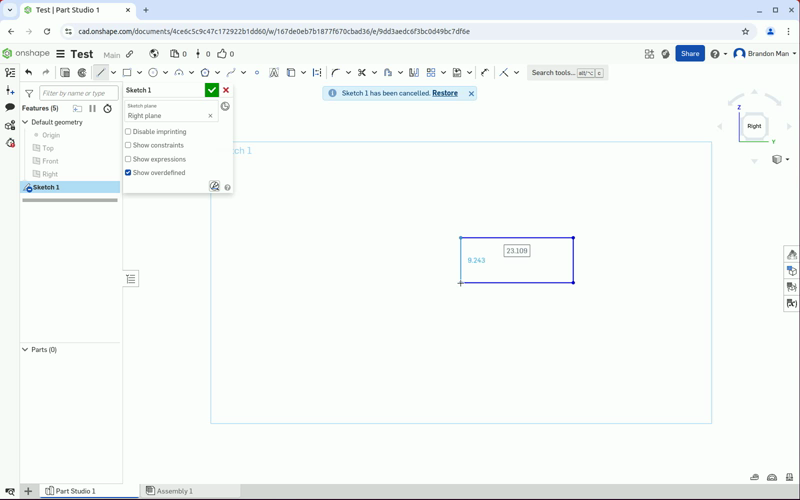
key_up(shift)
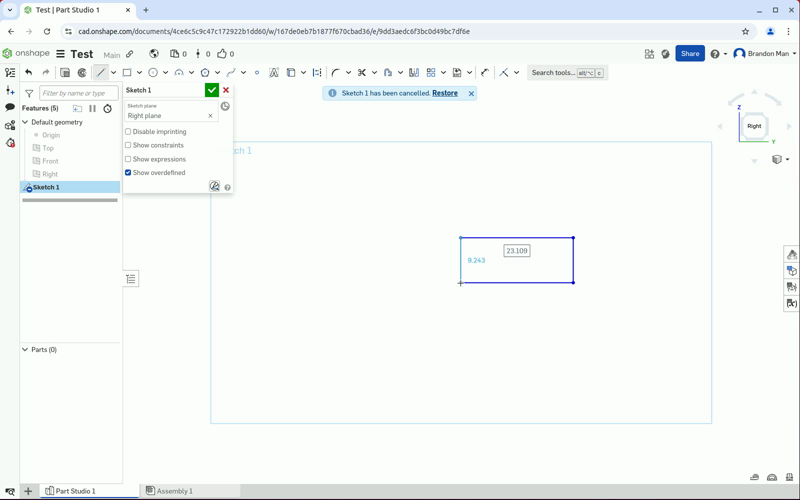
click(460, 282)
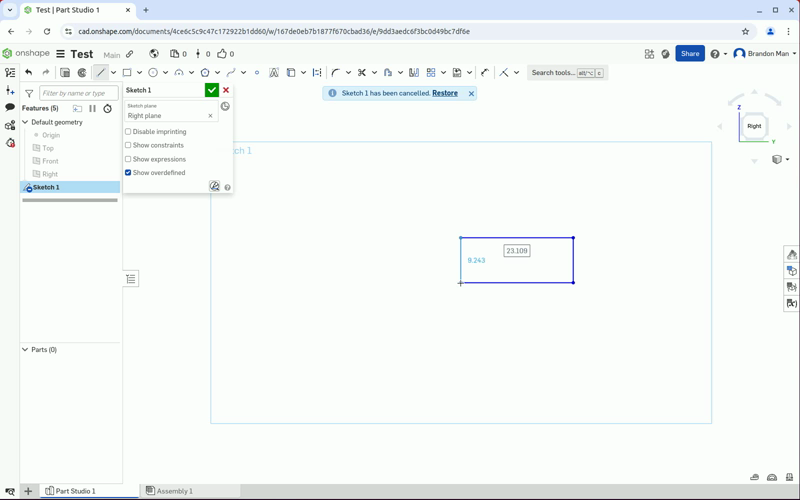
key(esc)
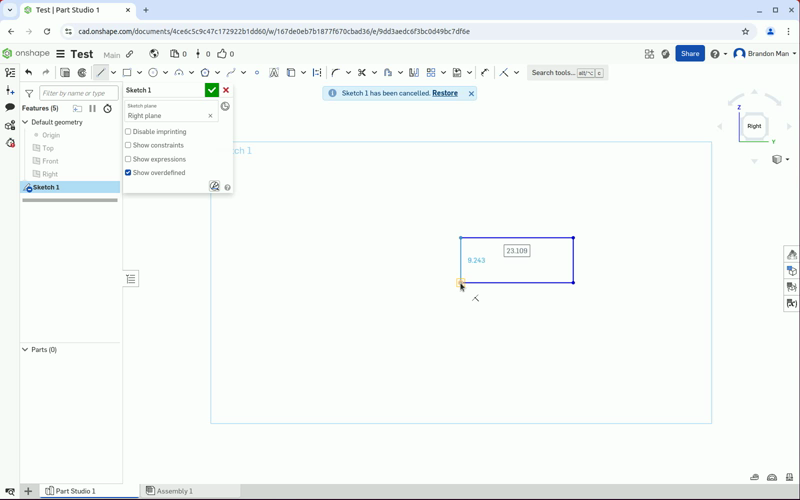
key(c)
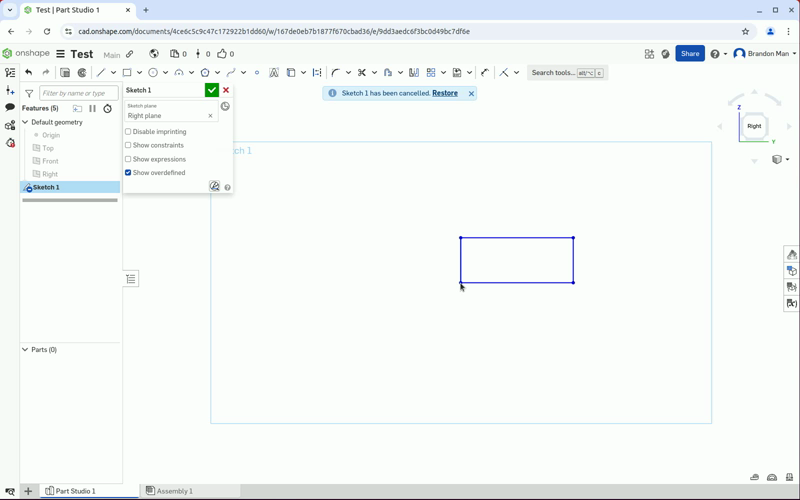
key_down(shift)
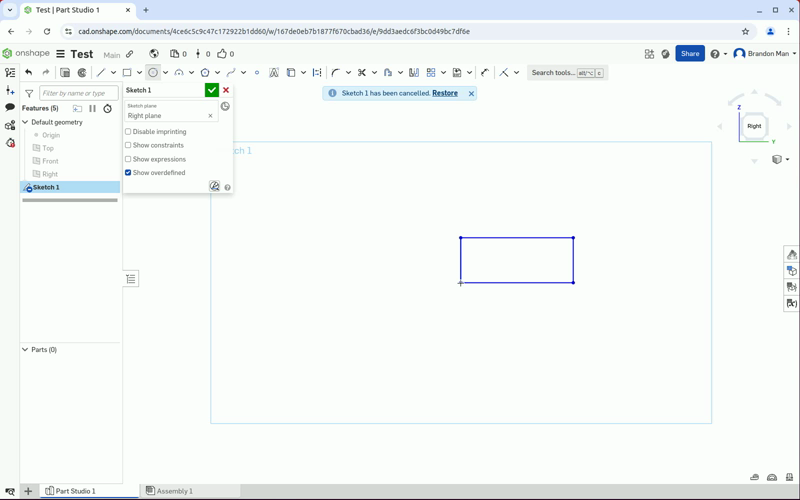
mouse_move(485, 260)
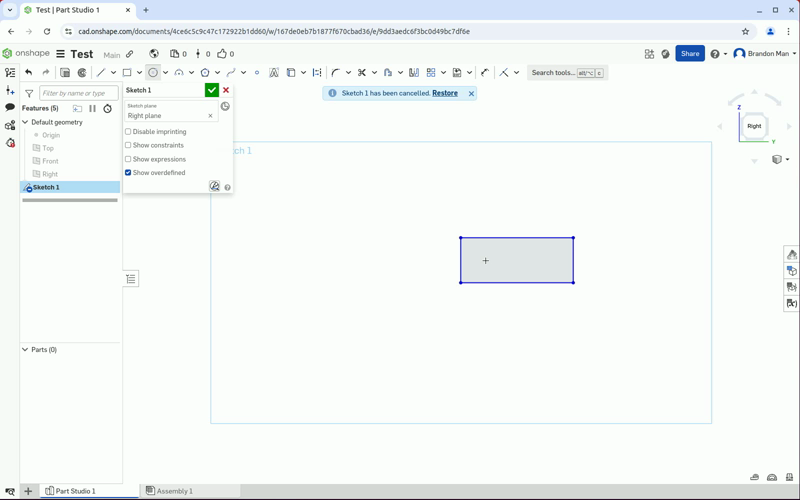
click(485, 260)
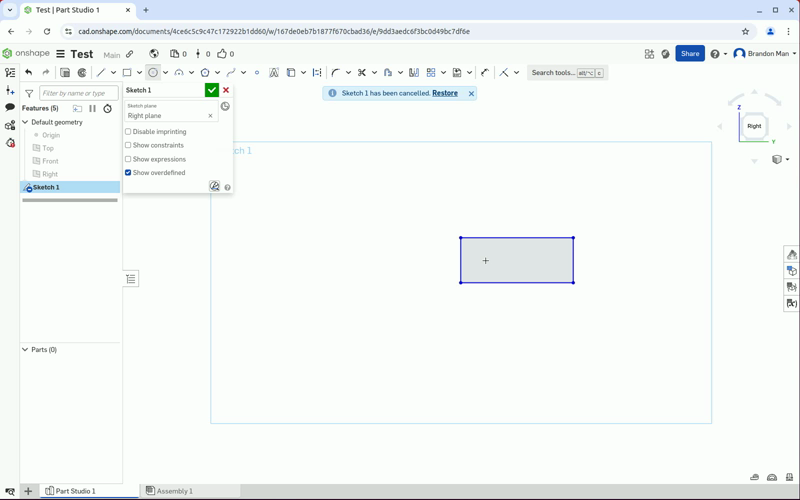
key_up(shift)
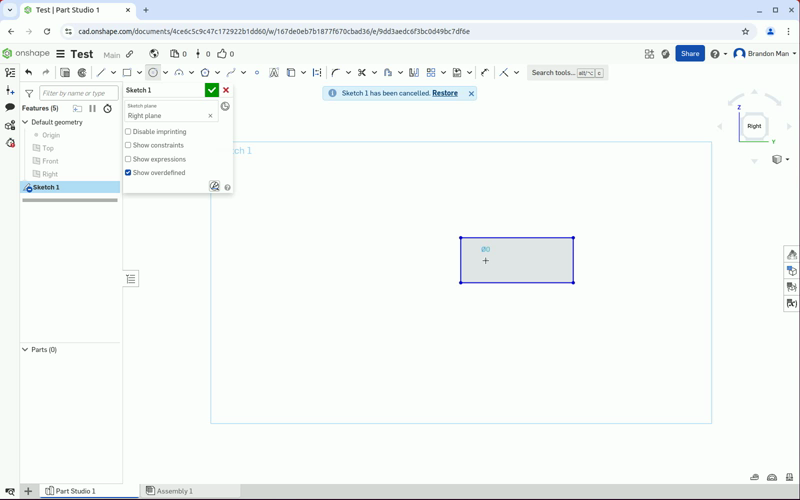
mouse_move(503, 260)
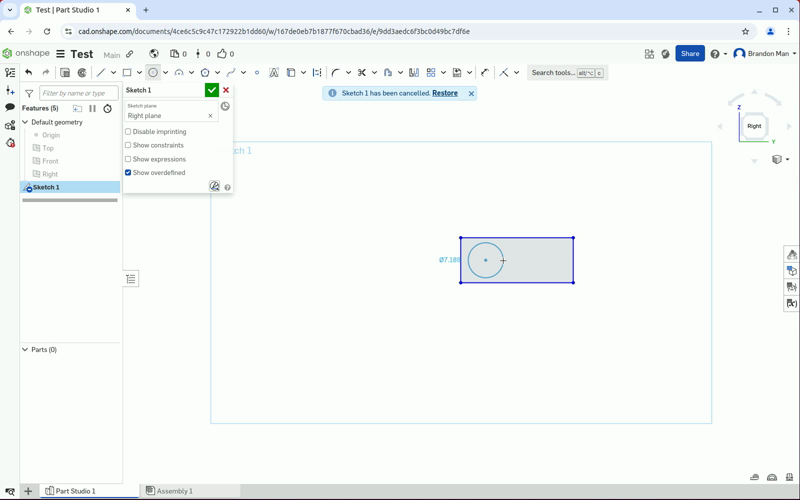
click(503, 260)
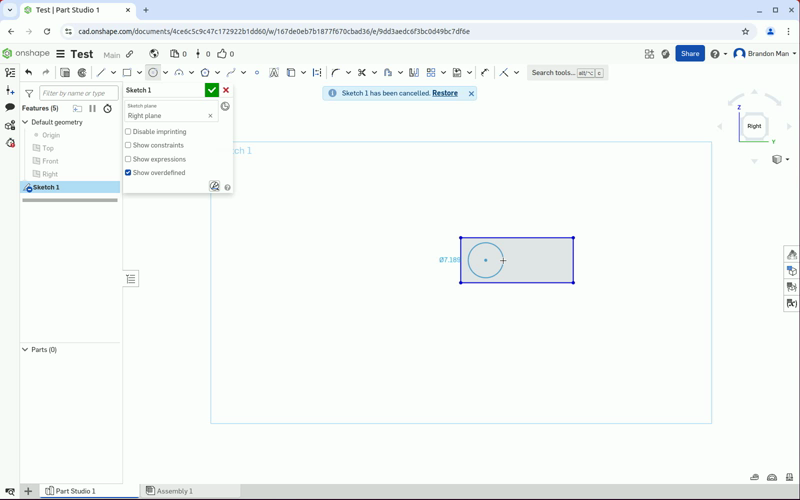
key(esc)
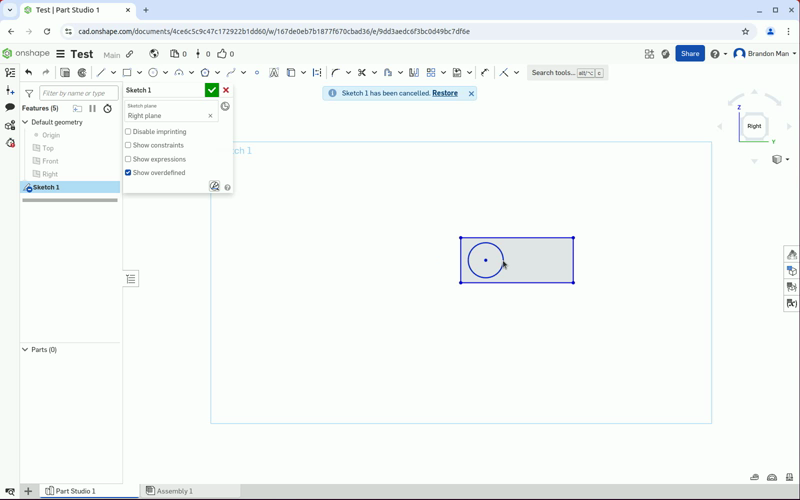
key(c)
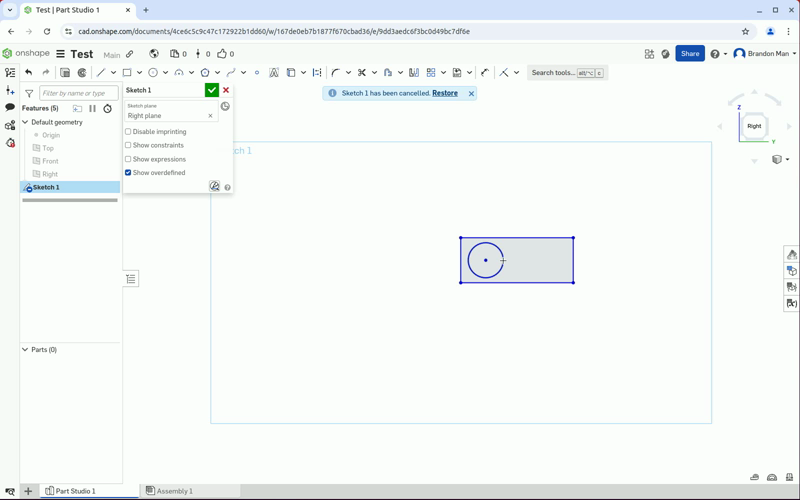
key_down(shift)
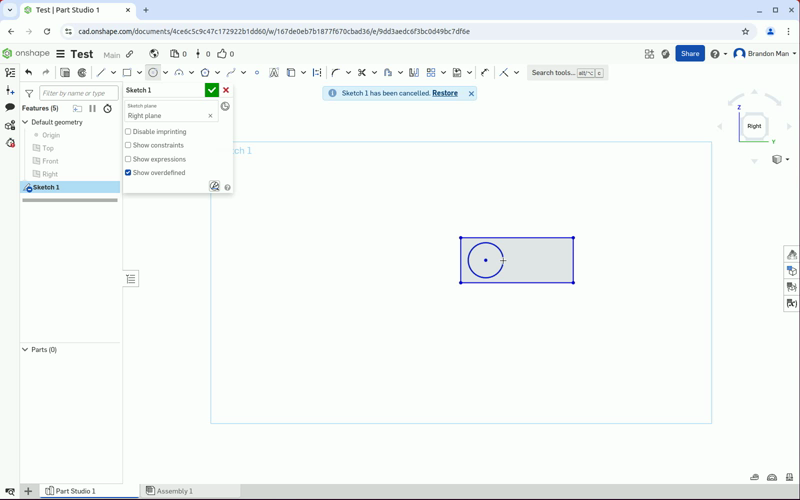
mouse_move(548, 260)
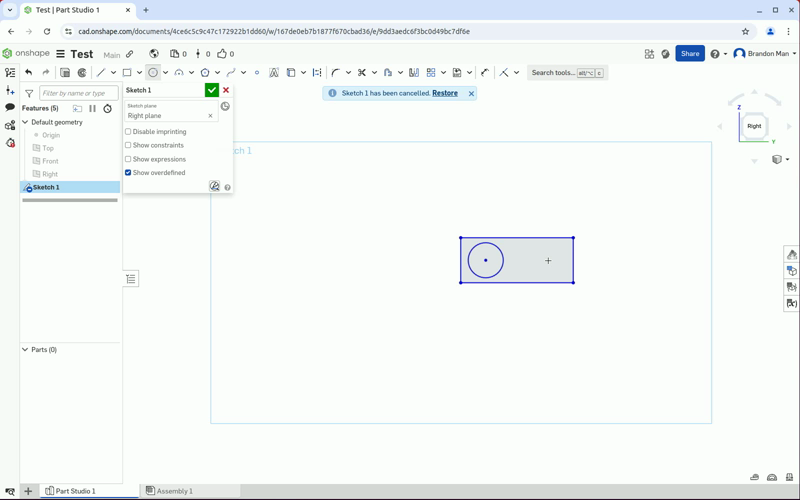
click(548, 260)
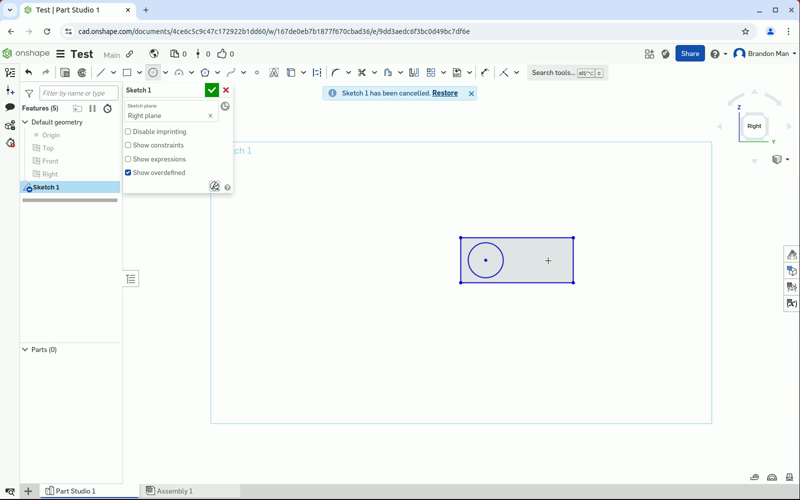
key_up(shift)
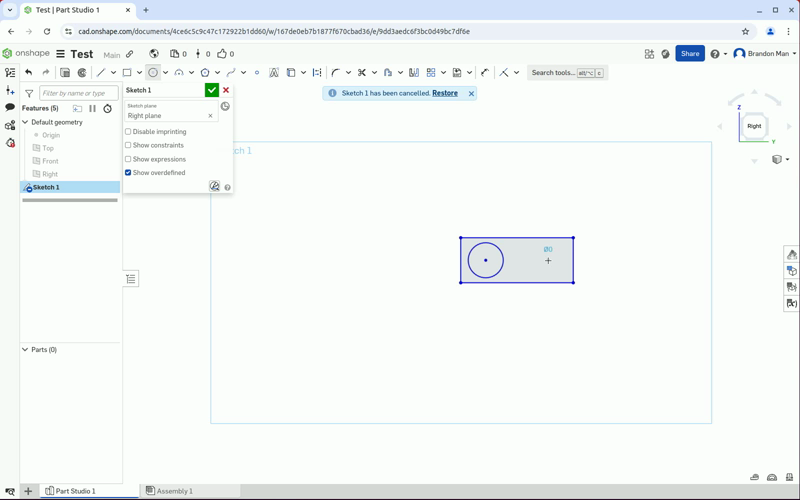
mouse_move(566, 260)
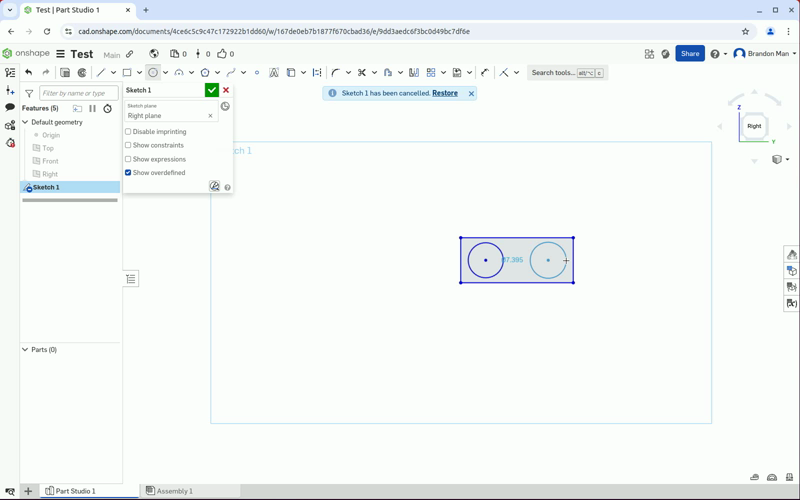
click(566, 260)
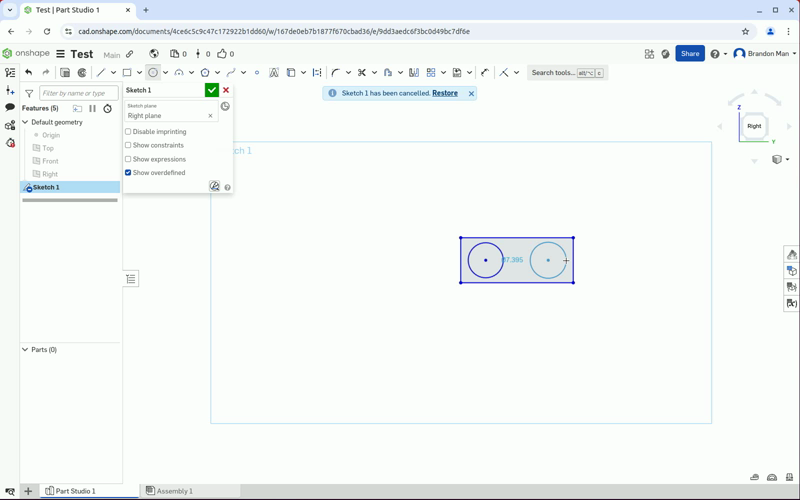
key(esc)
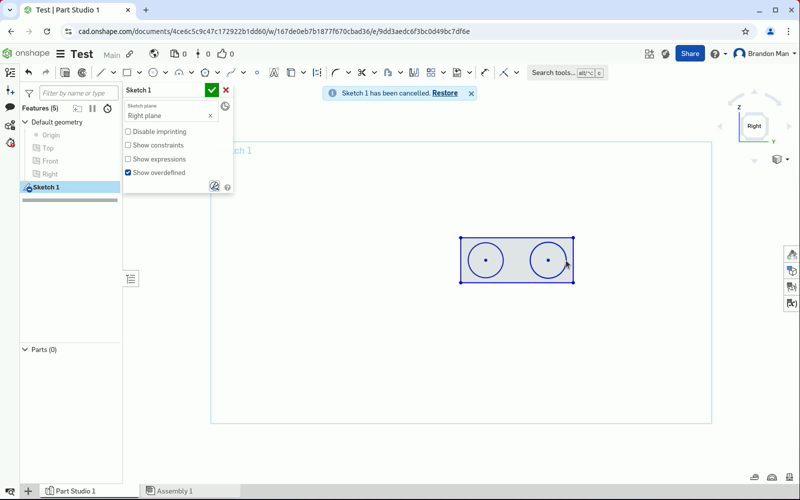
mouse_move(532, 246)
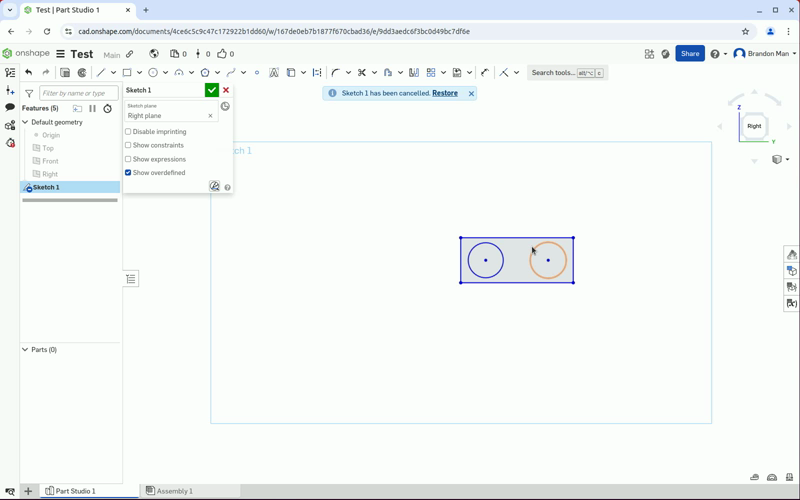
click(532, 246)
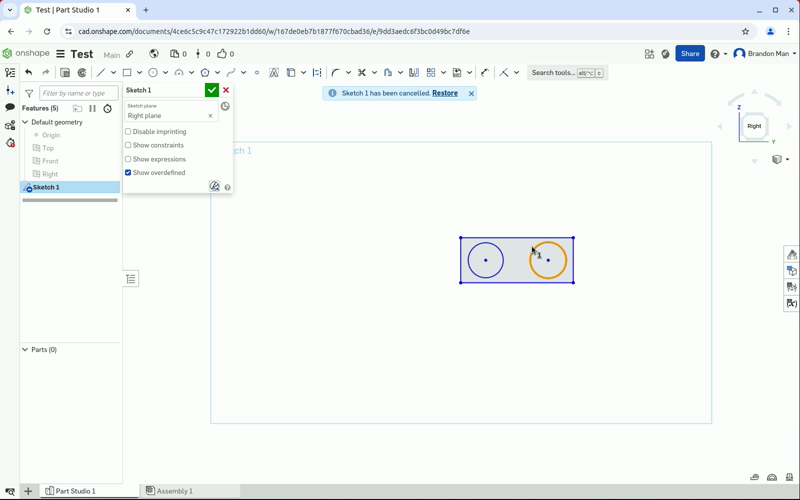
mouse_move(73, 352)
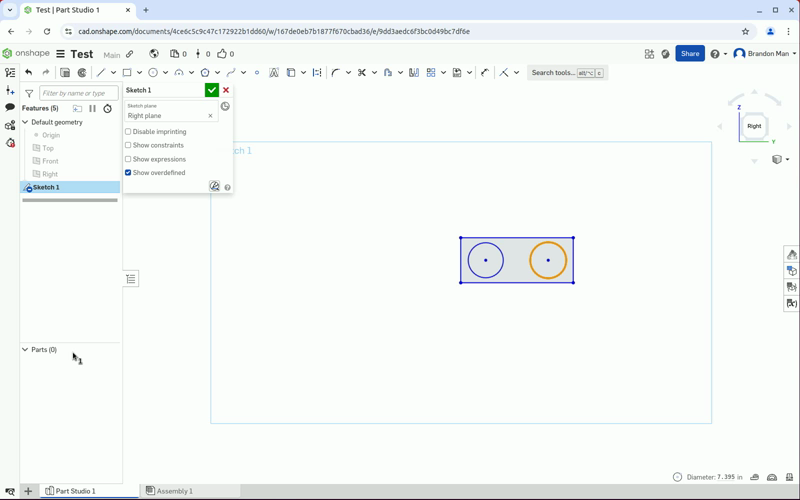
key(shift+y)
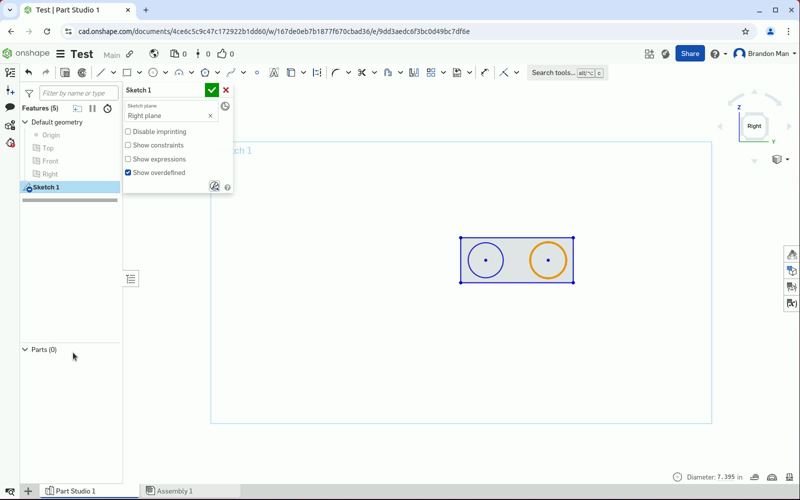
key(shift+e)
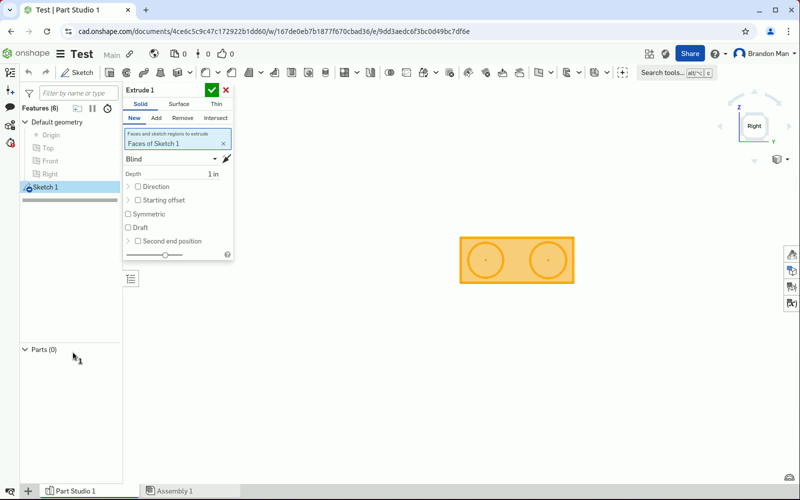
mouse_move(143, 106)
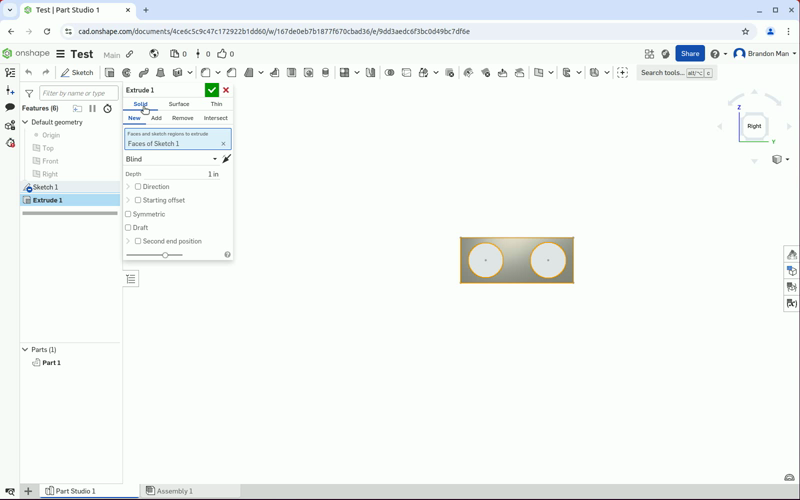
click(143, 106)
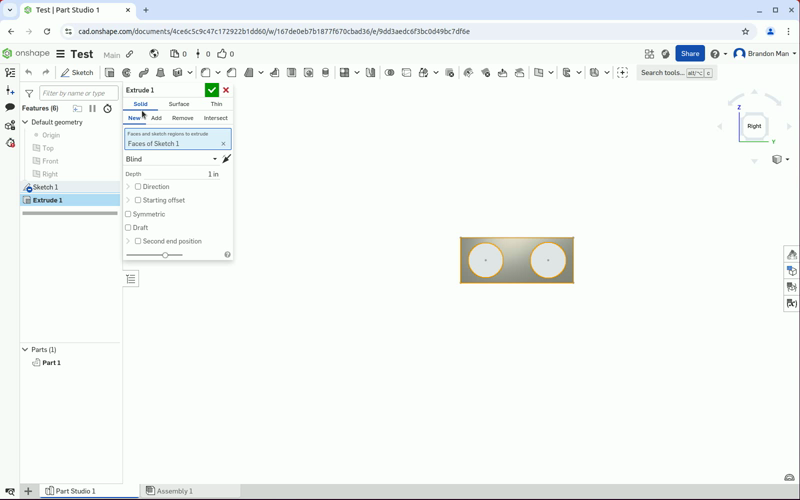
mouse_move(137, 120)
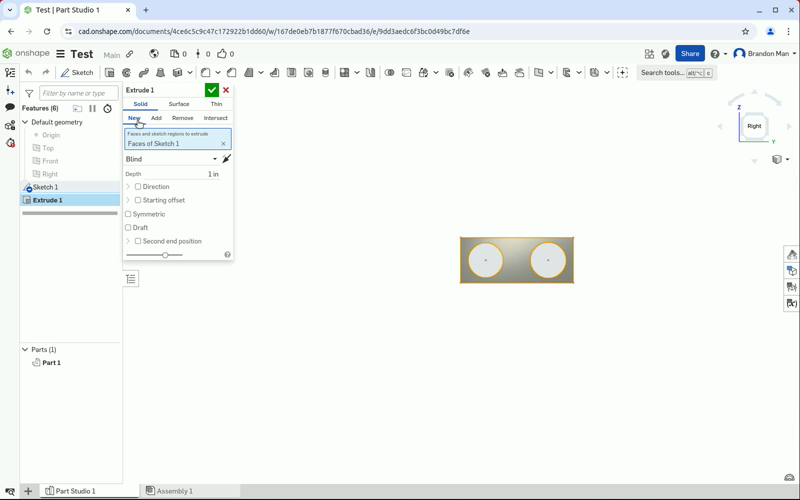
click(137, 120)
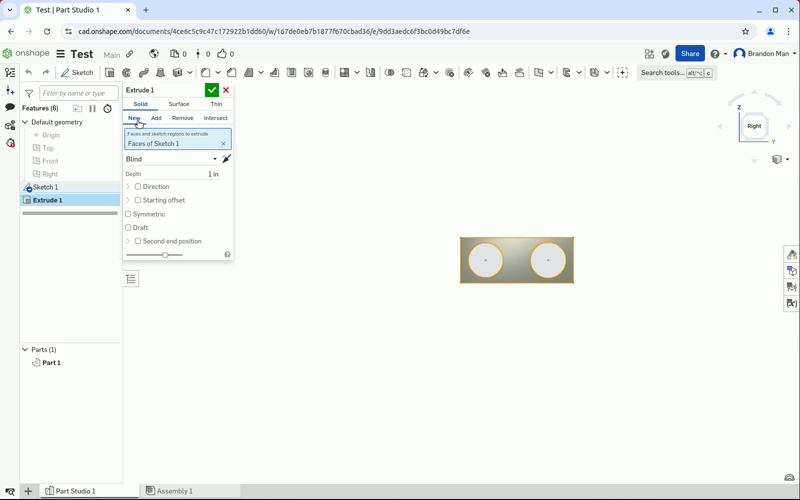
key(tab, 4)
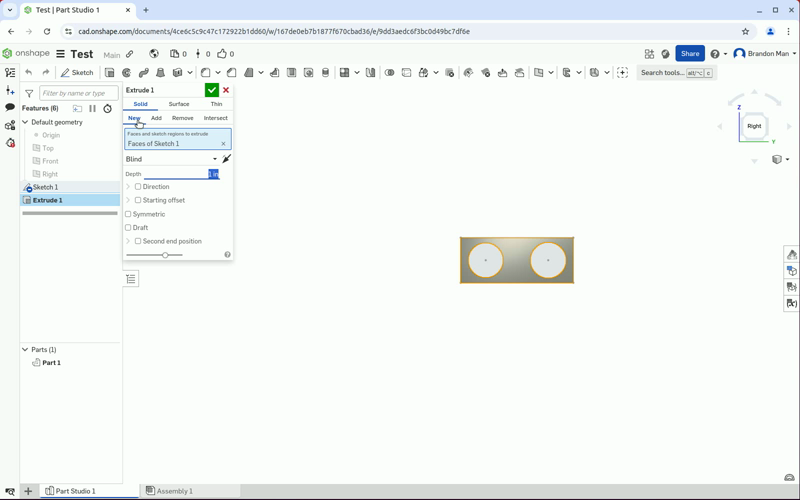
text(16.128)
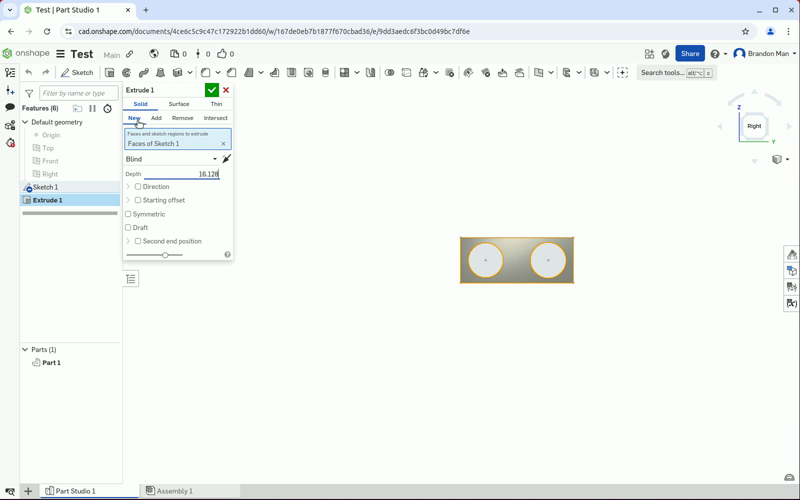
key(enter)
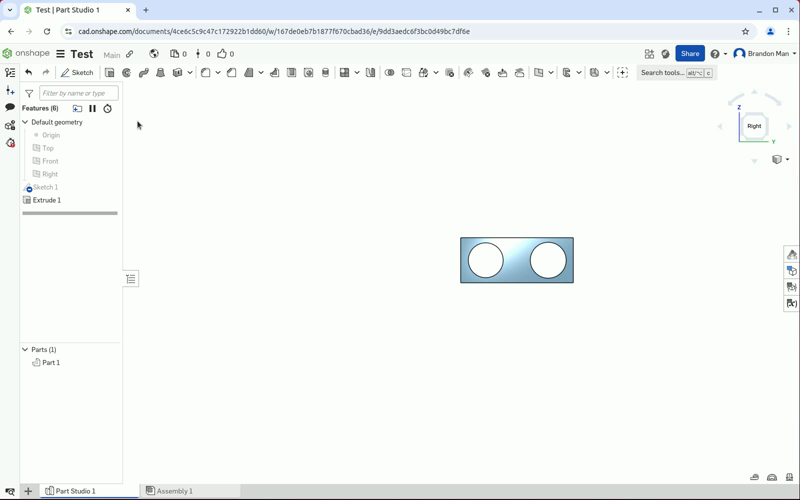
key(shift+h)
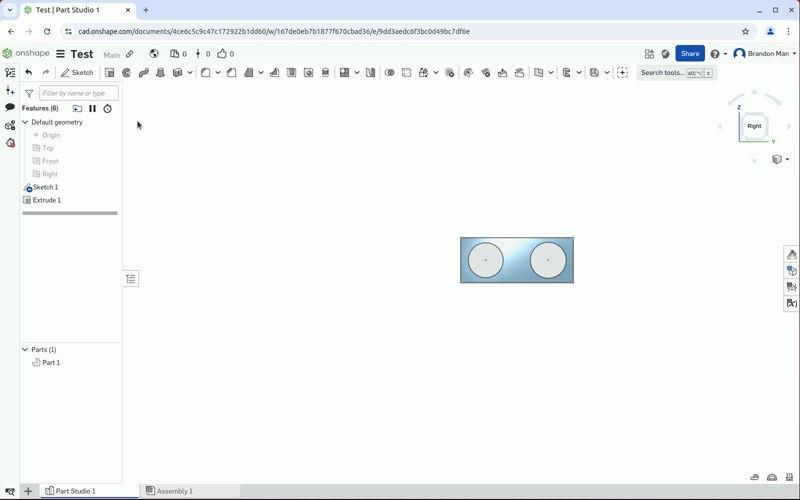
key(shift+h)
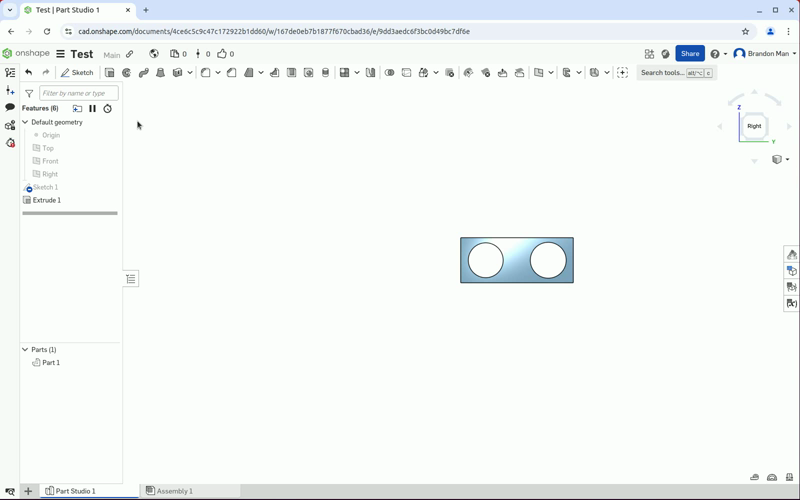
mouse_move(73, 189)
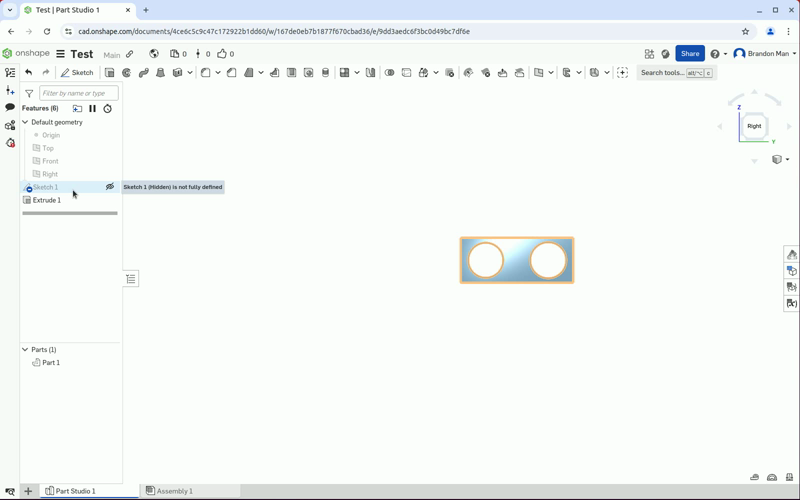
click(73, 189)
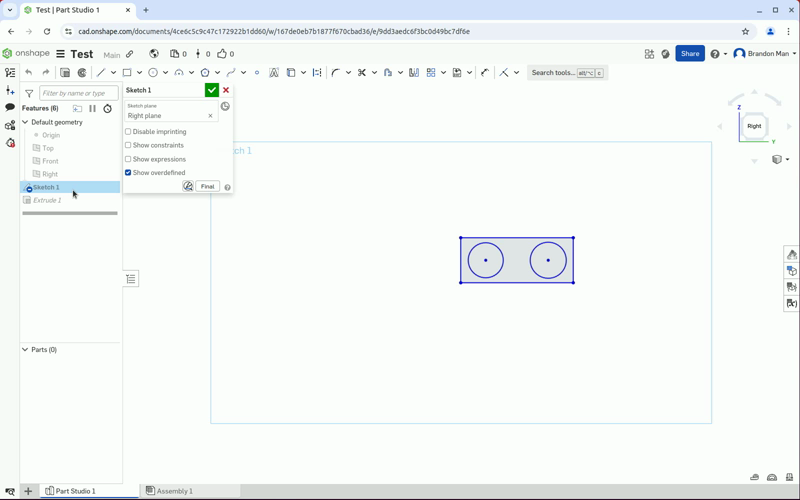
mouse_move(229, 92)
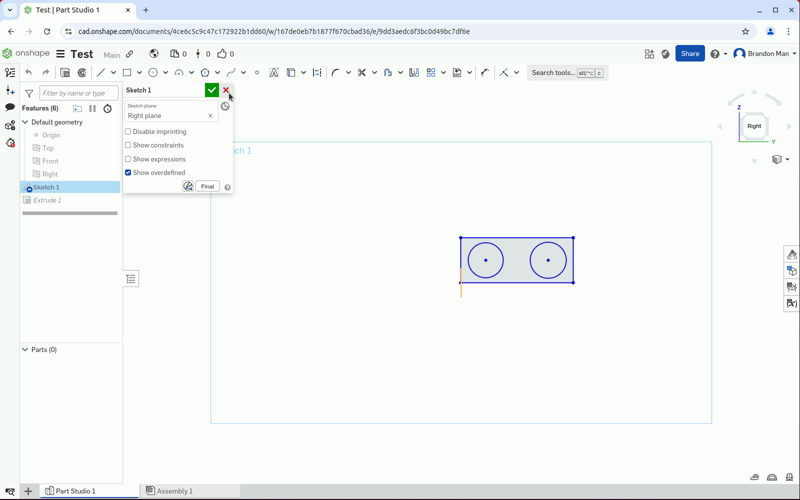
click(229, 92)
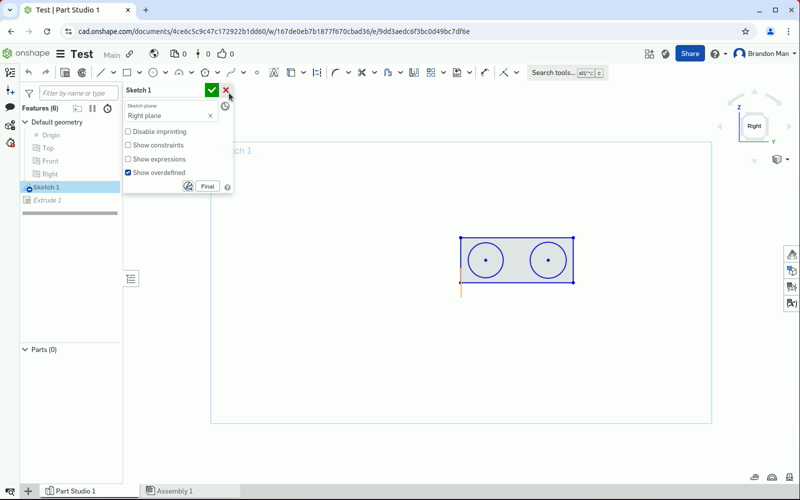
key(shift+s)
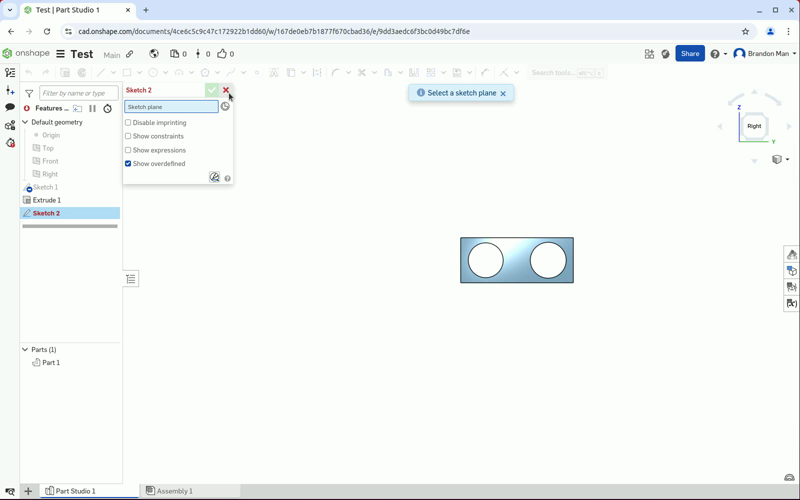
mouse_move(73, 176)
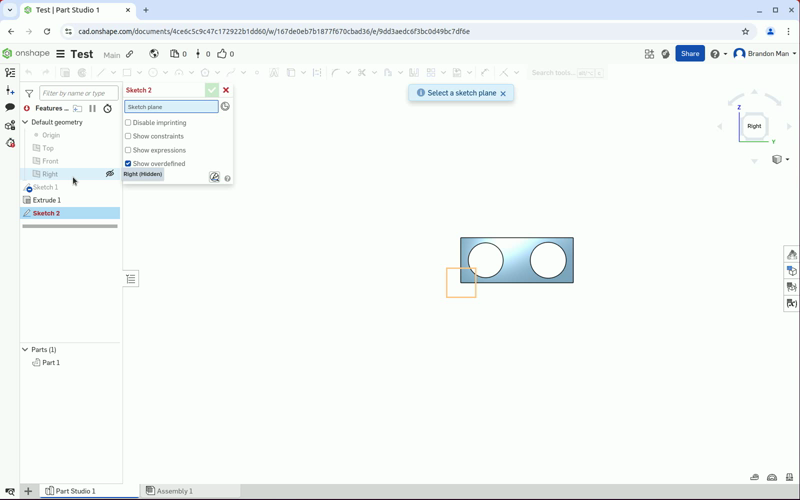
click(73, 176)
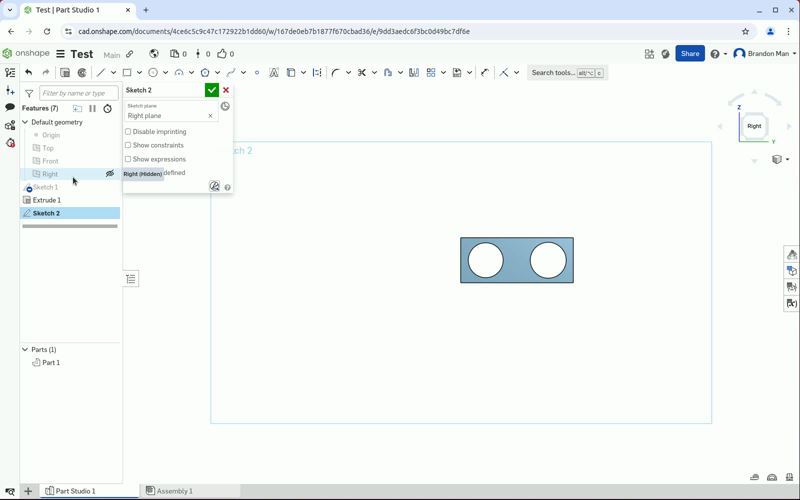
mouse_move(73, 352)
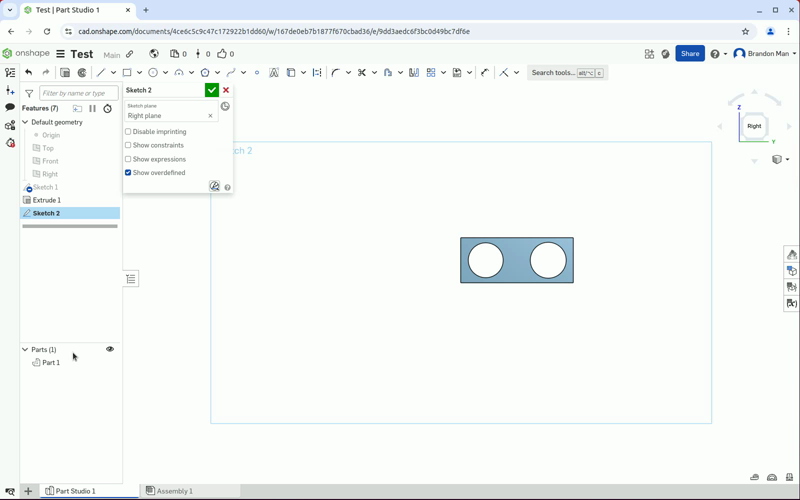
key(y)
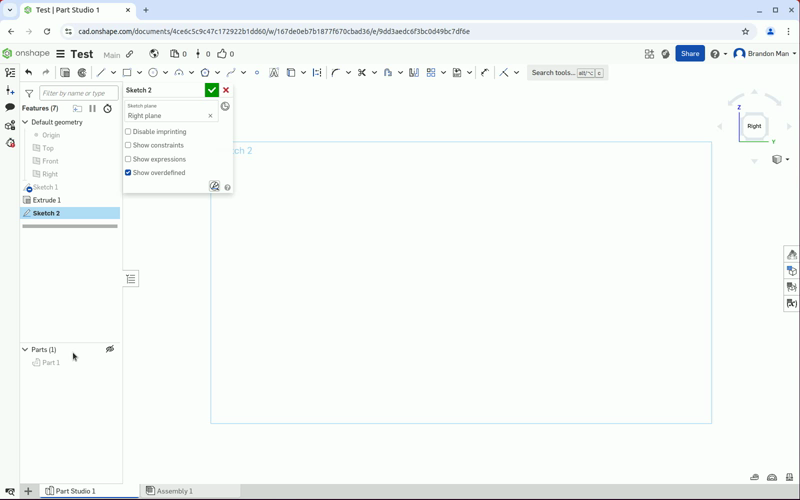
key(c)
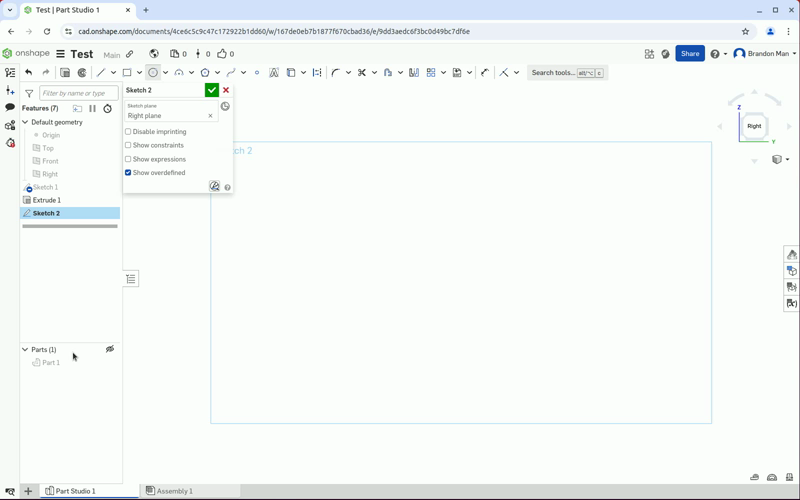
key_down(shift)
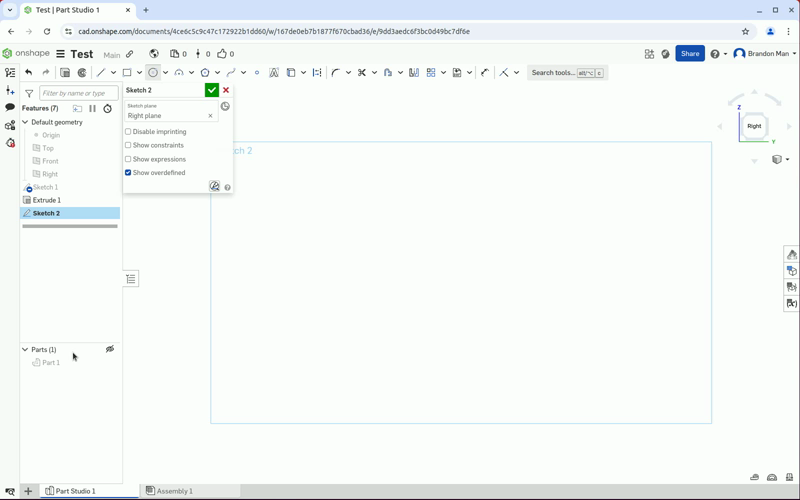
mouse_move(486, 260)
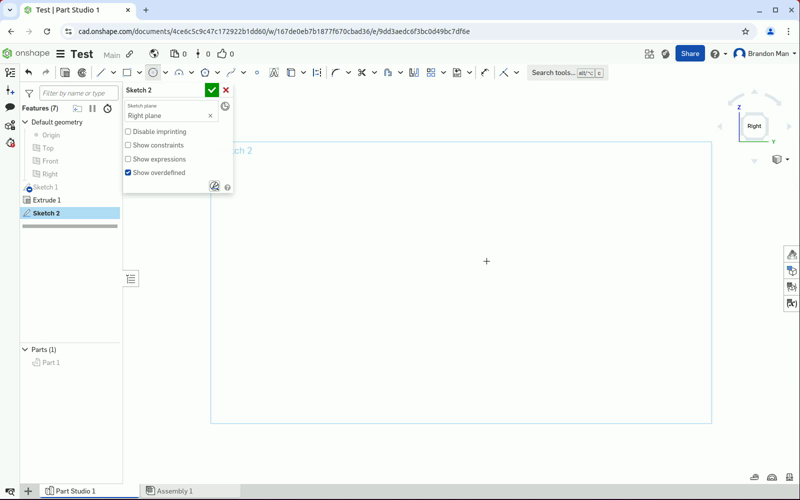
click(486, 260)
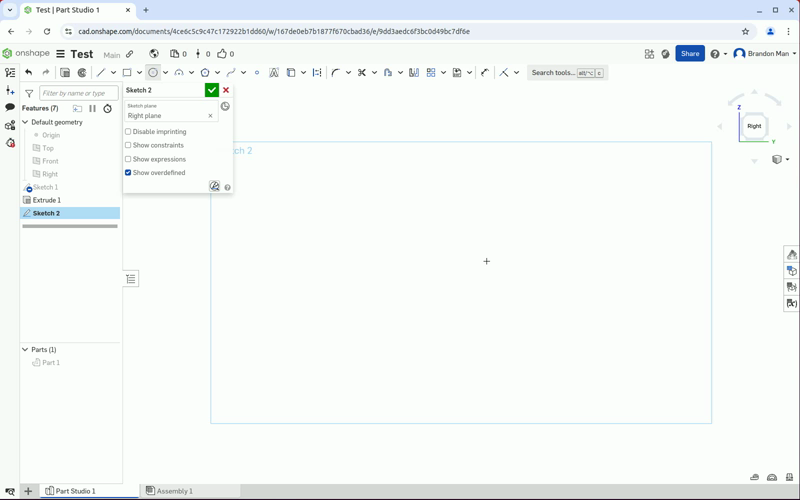
key_up(shift)
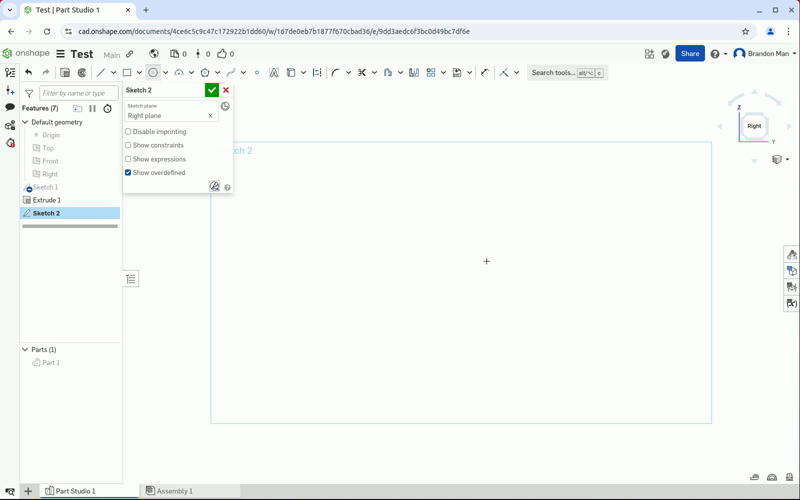
mouse_move(504, 260)
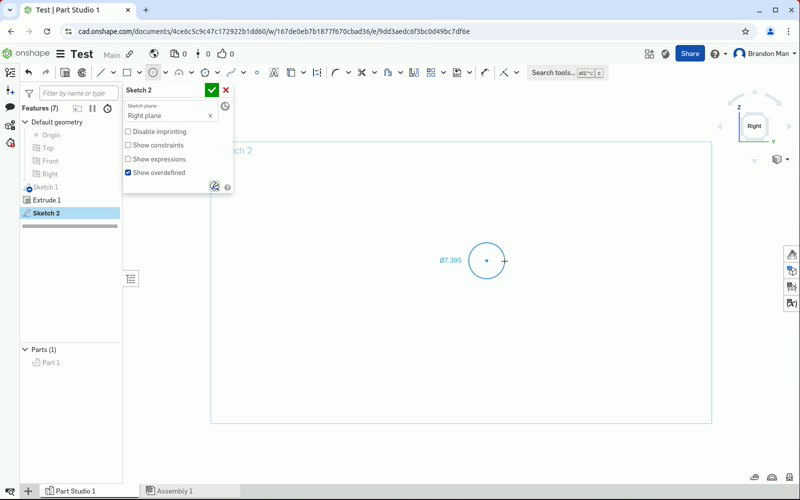
click(504, 260)
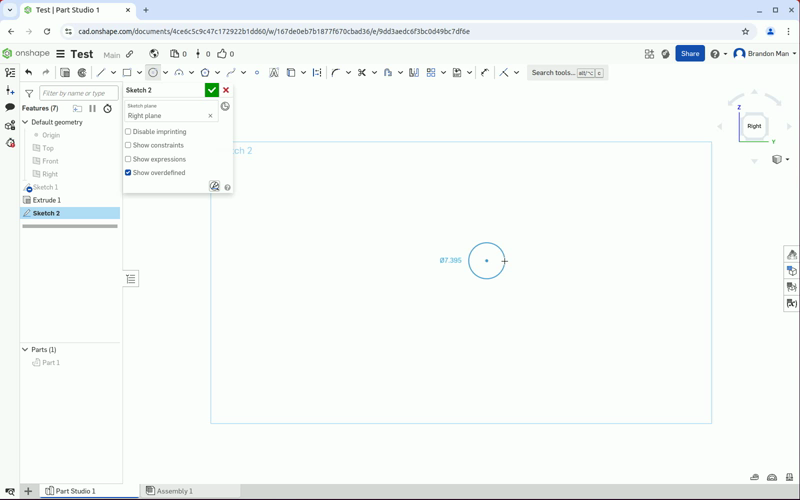
key(esc)
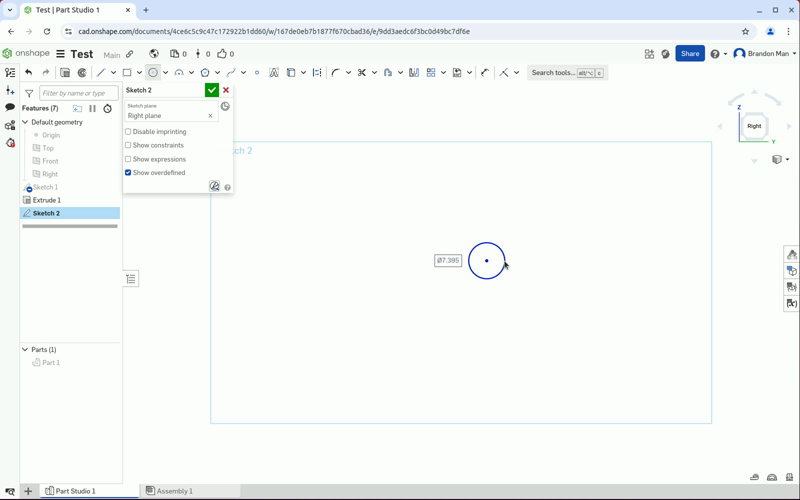
key(c)
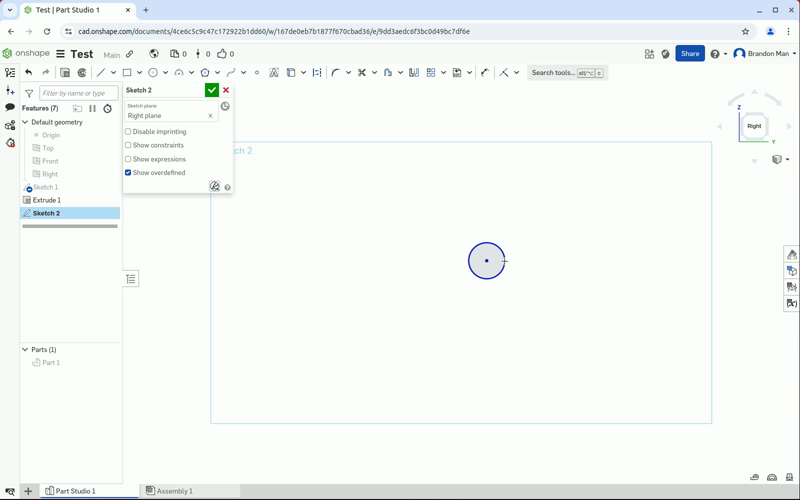
key_down(shift)
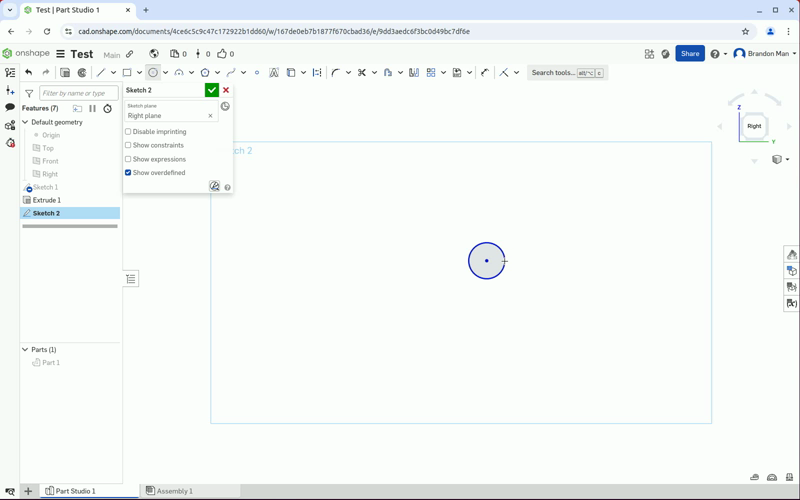
mouse_move(486, 260)
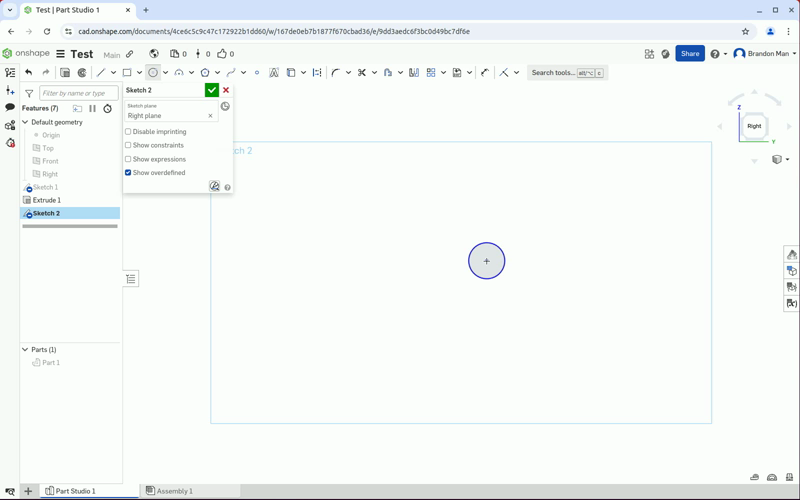
click(486, 260)
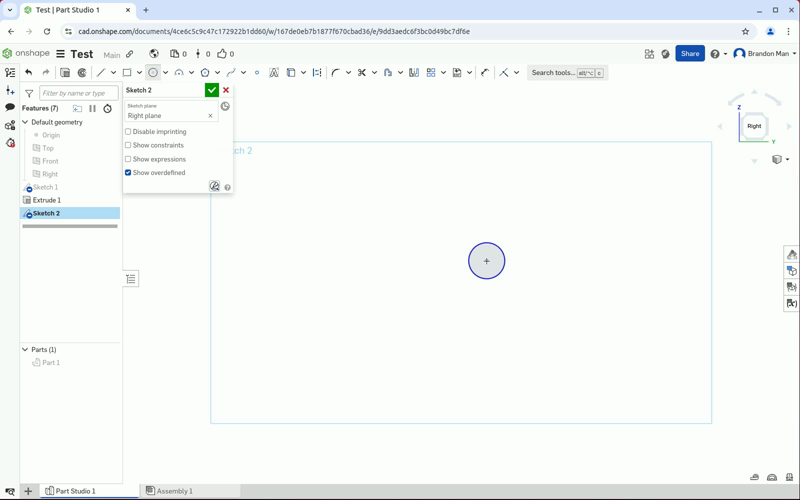
key_up(shift)
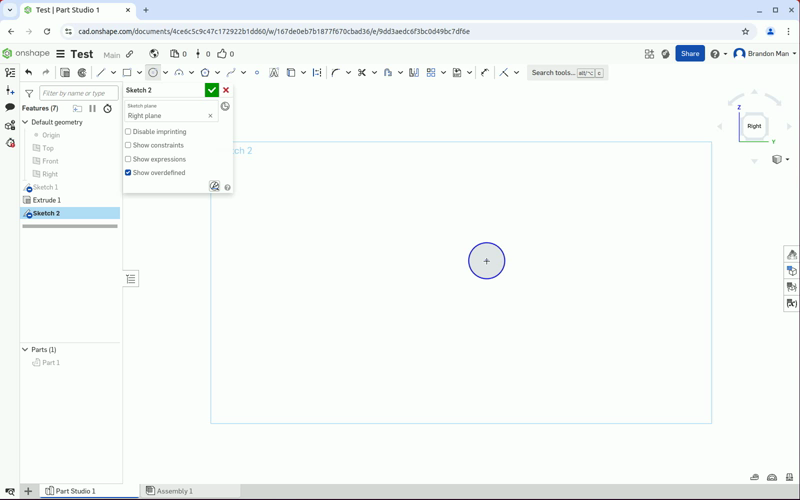
mouse_move(503, 260)
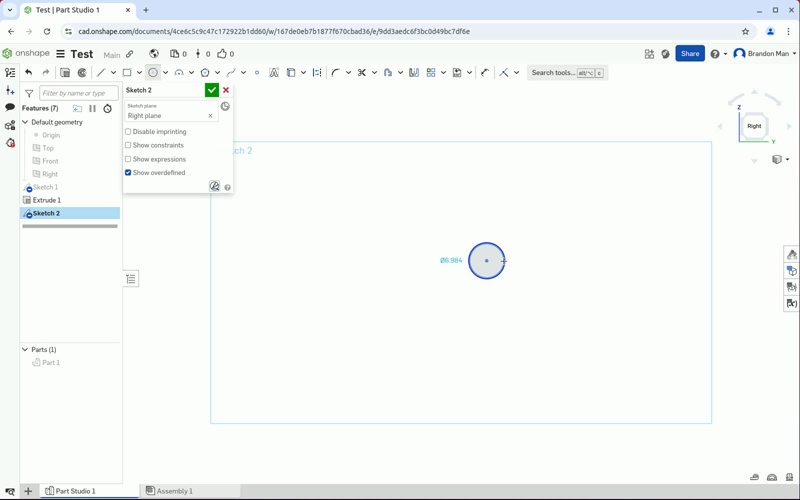
scroll(6)
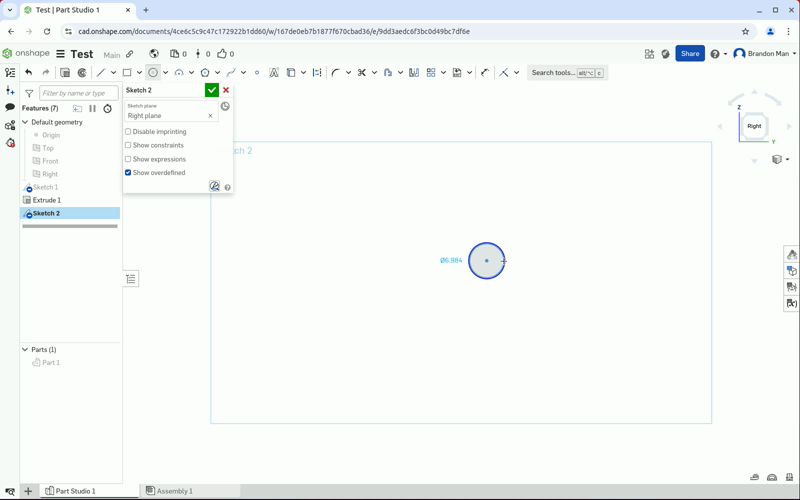
scroll(6)
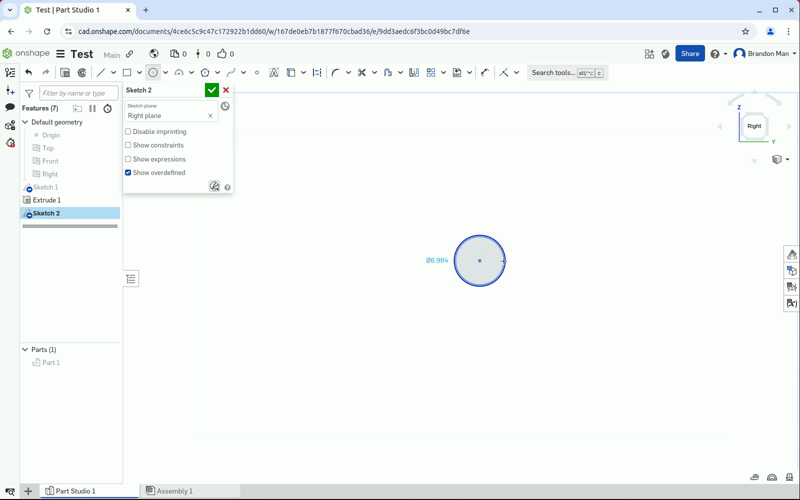
scroll(6)
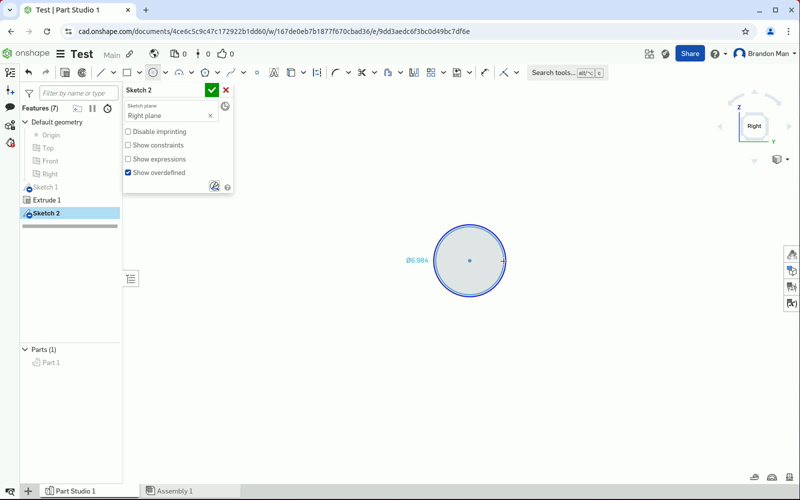
scroll(6)
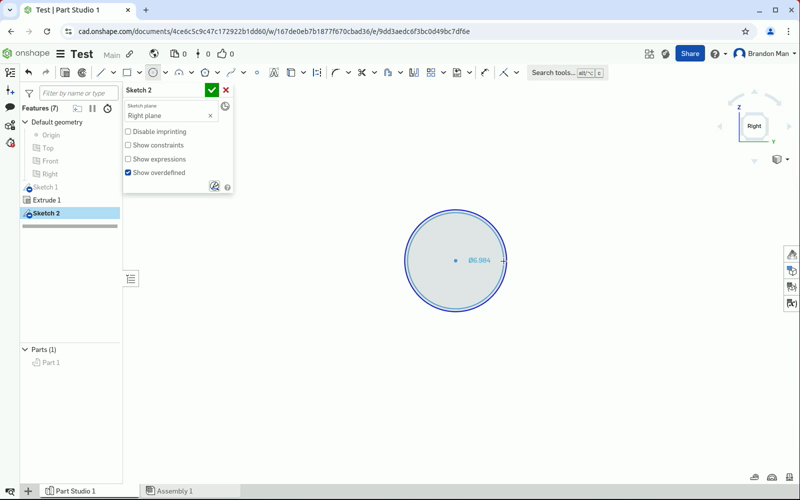
scroll(6)
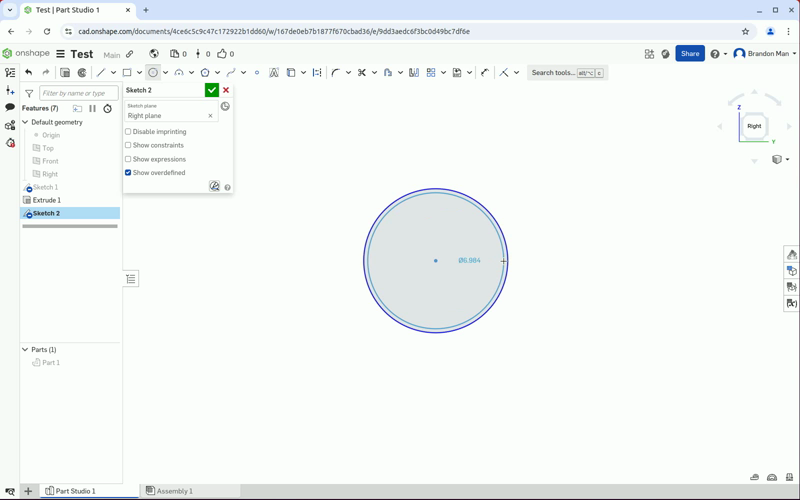
scroll(6)
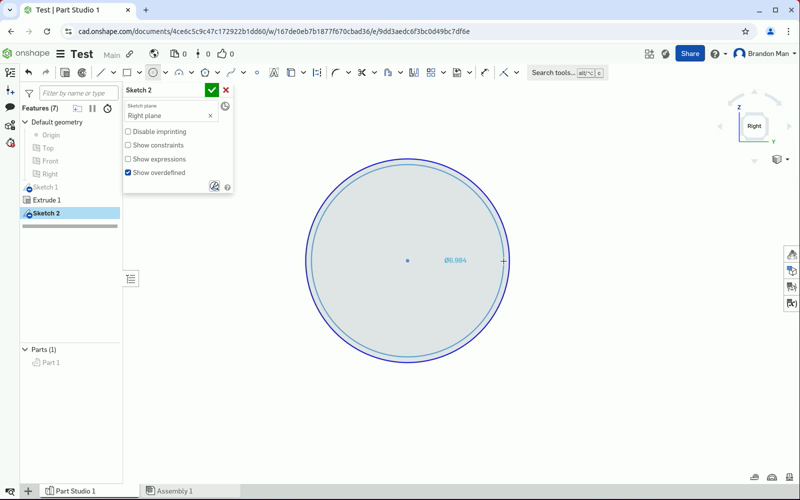
scroll(6)
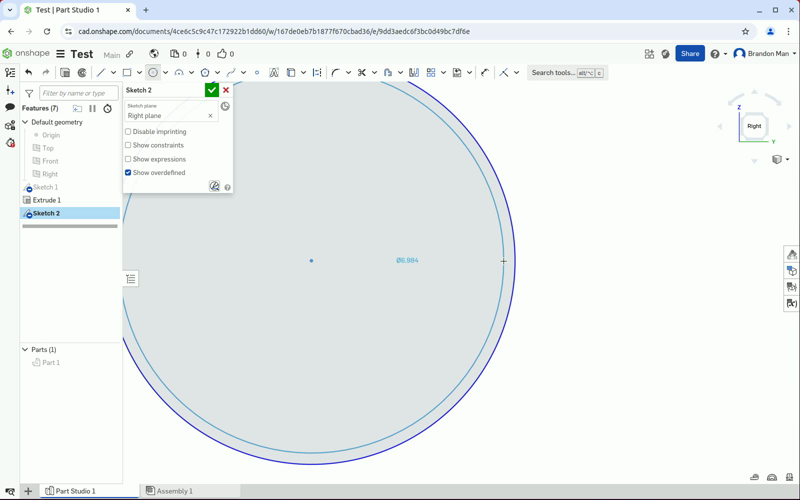
click(503, 260)
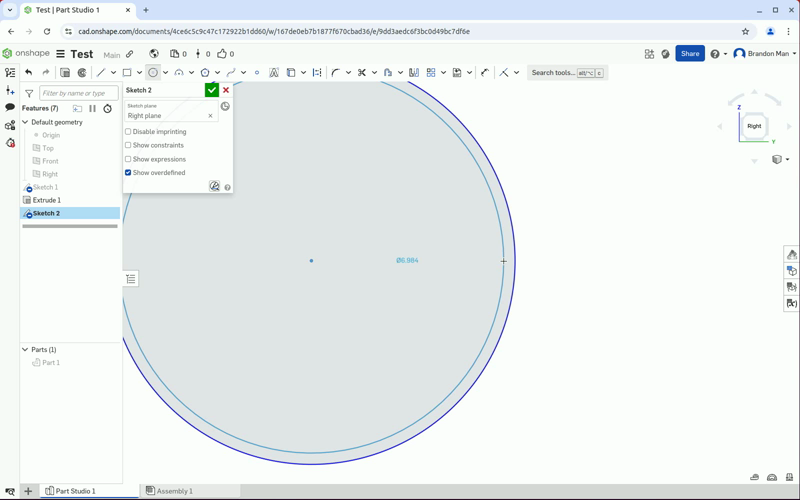
scroll(-6)
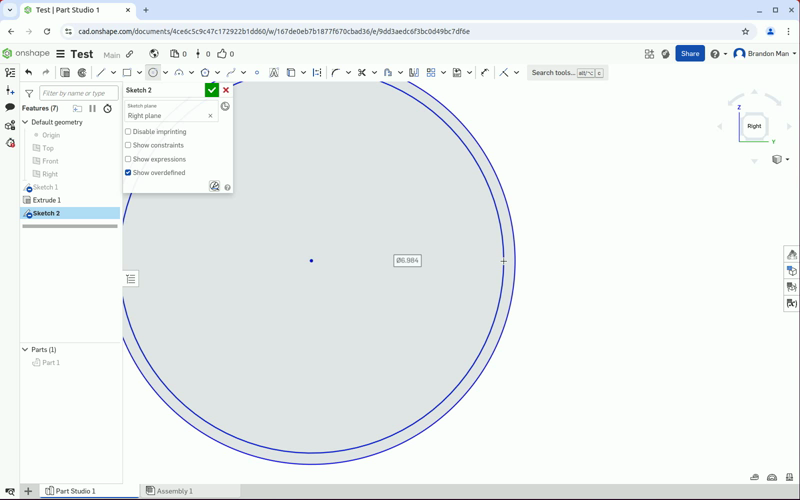
scroll(-6)
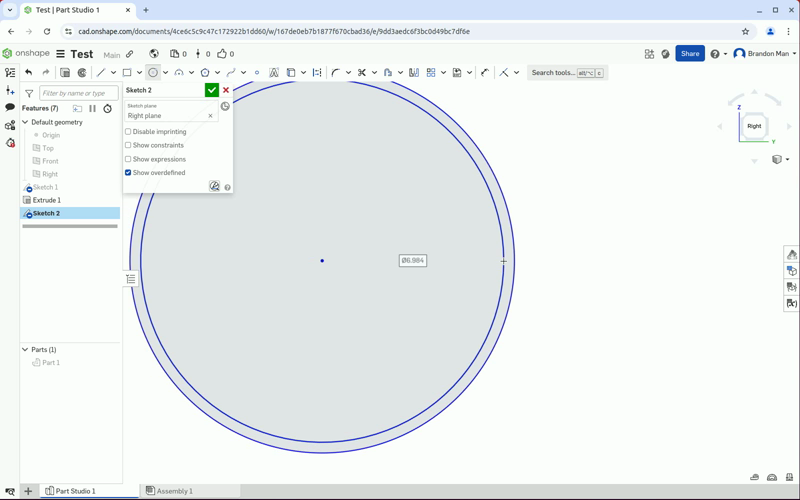
scroll(-6)
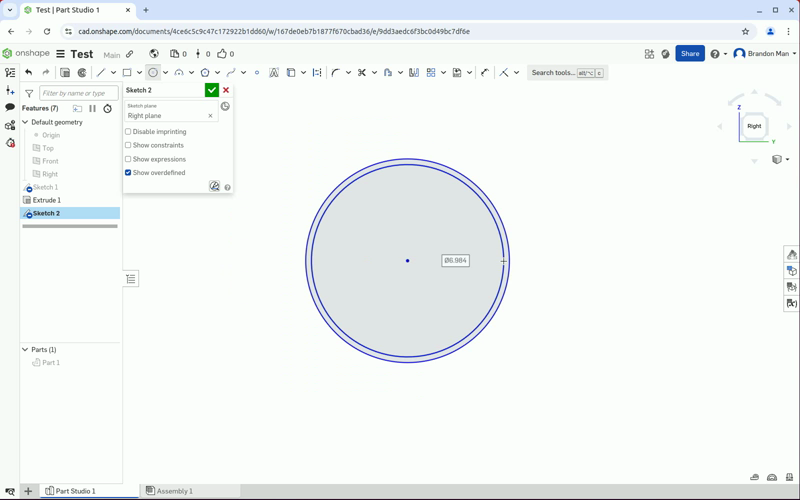
scroll(-6)
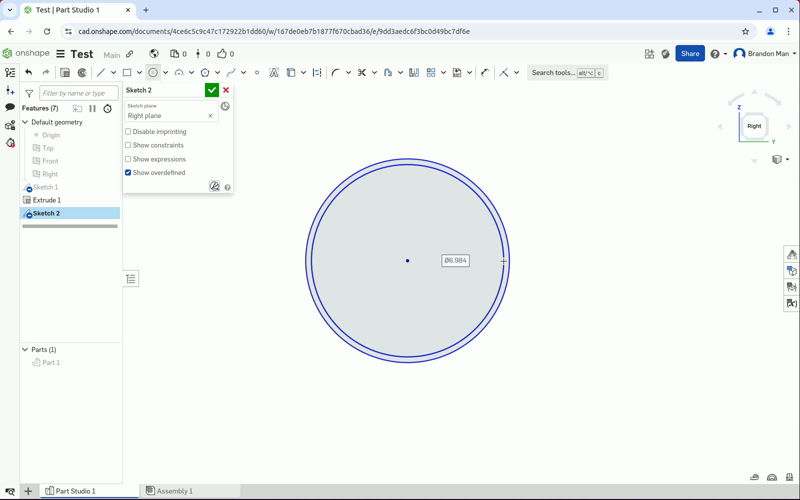
scroll(-6)
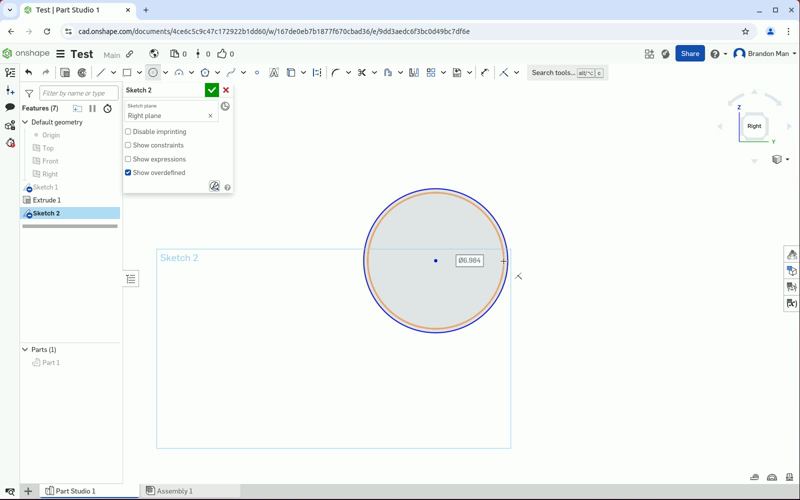
scroll(-6)
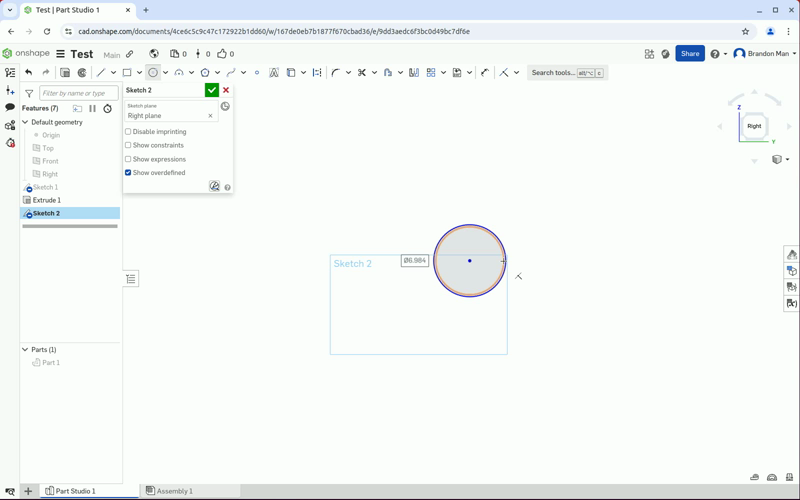
scroll(-6)
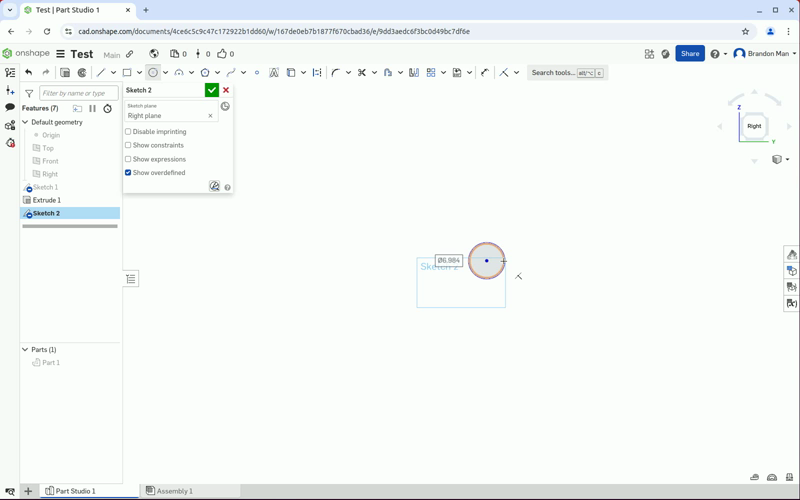
key(esc)
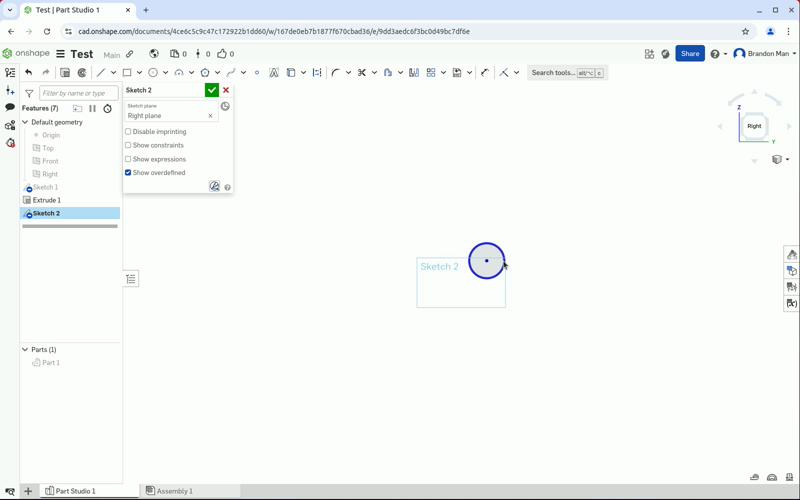
mouse_move(502, 267)
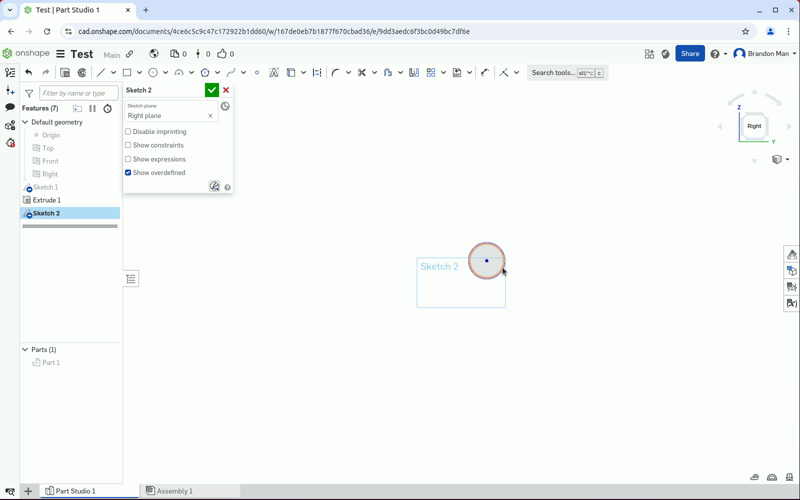
scroll(6)
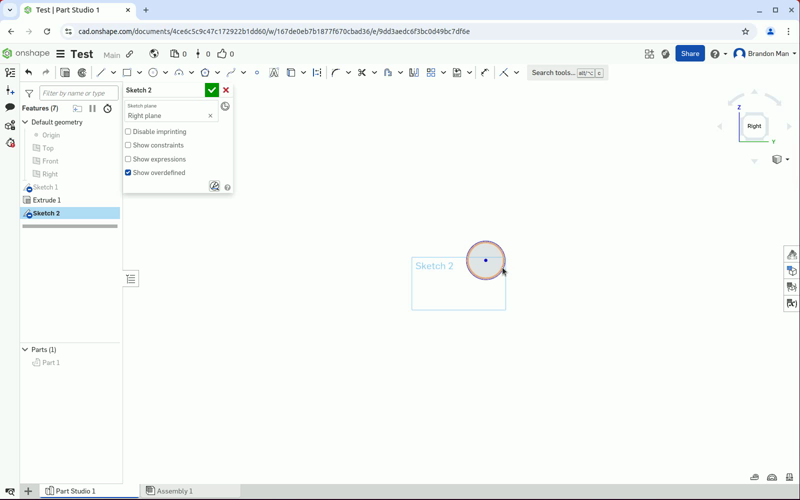
scroll(6)
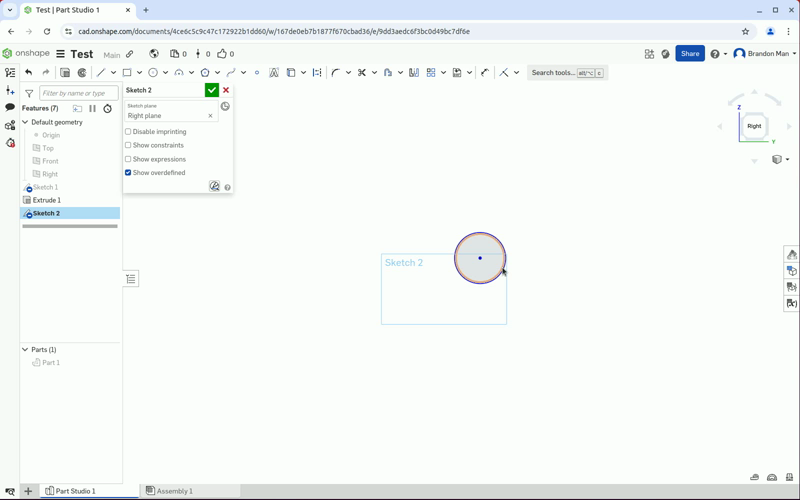
scroll(6)
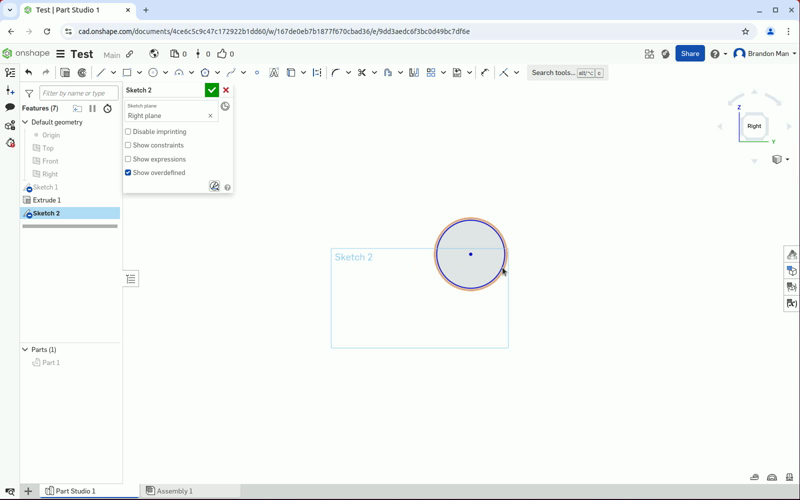
scroll(6)
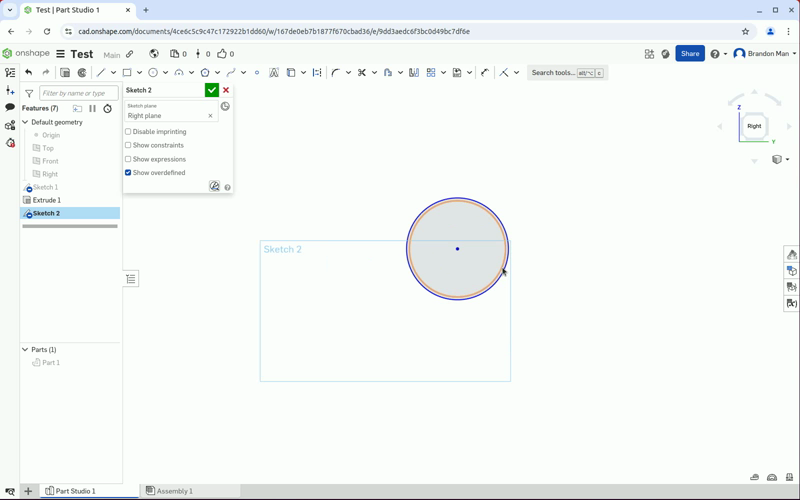
scroll(6)
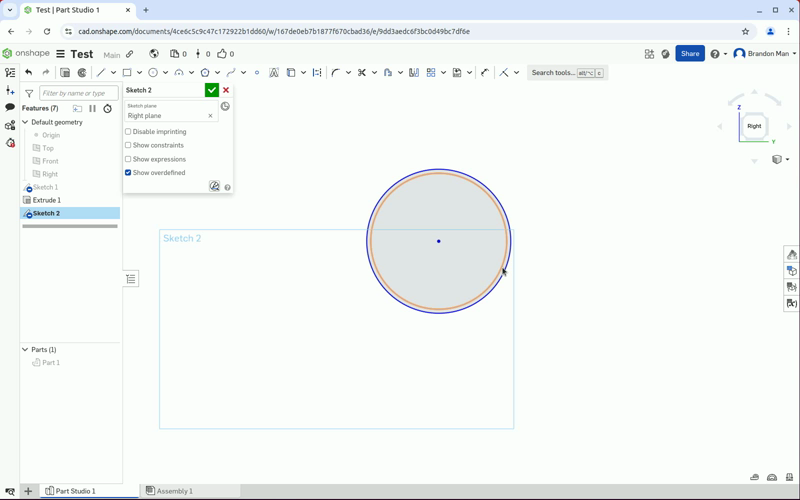
scroll(6)
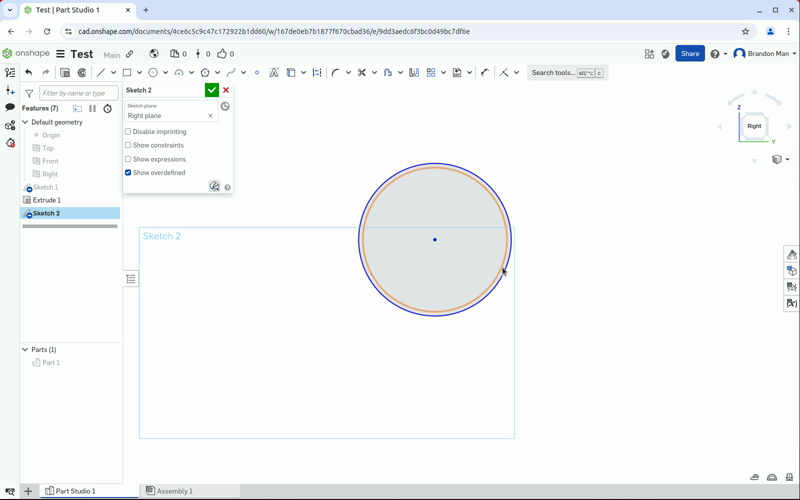
scroll(6)
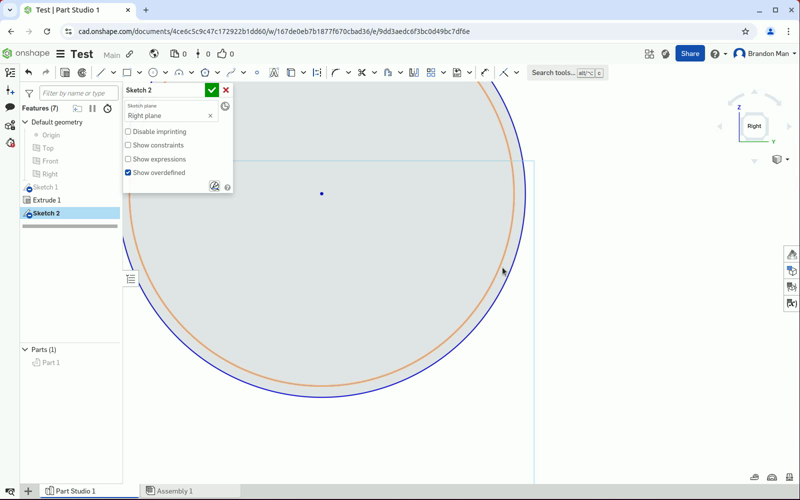
click(502, 267)
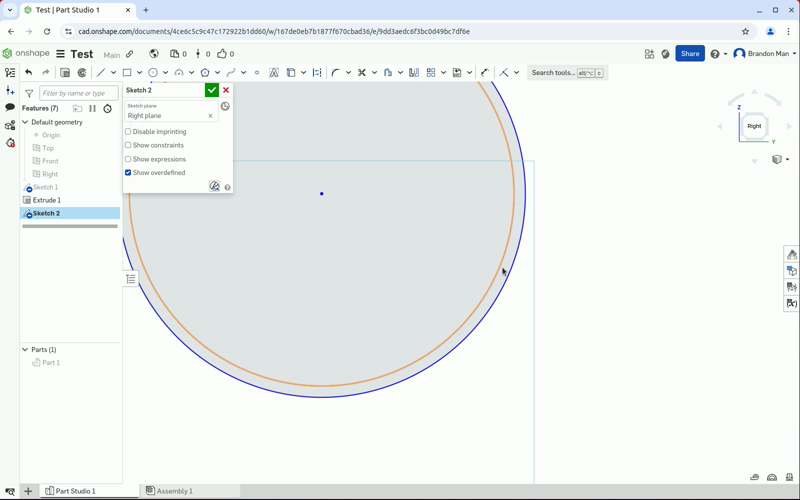
scroll(-6)
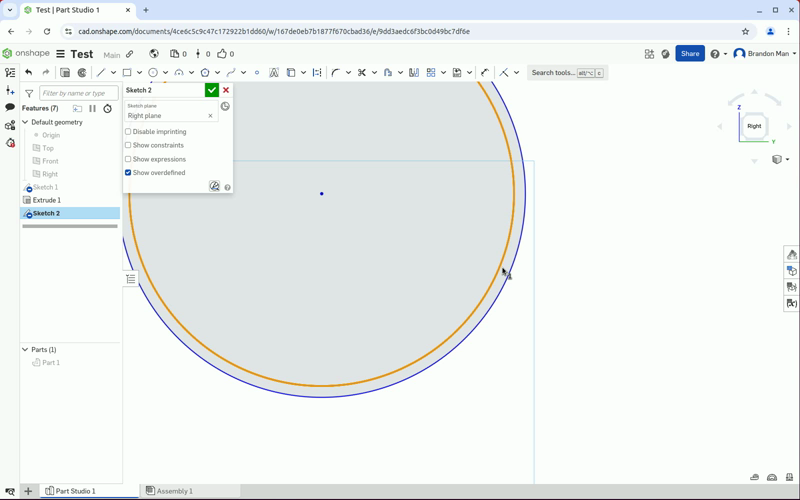
scroll(-6)
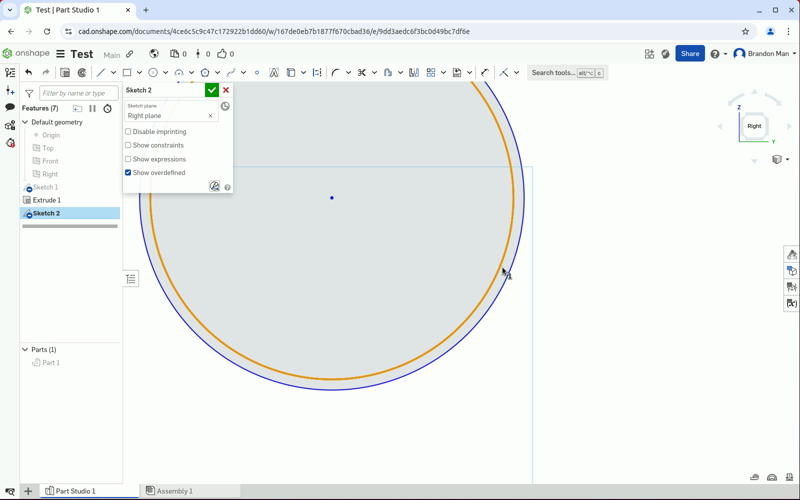
scroll(-6)
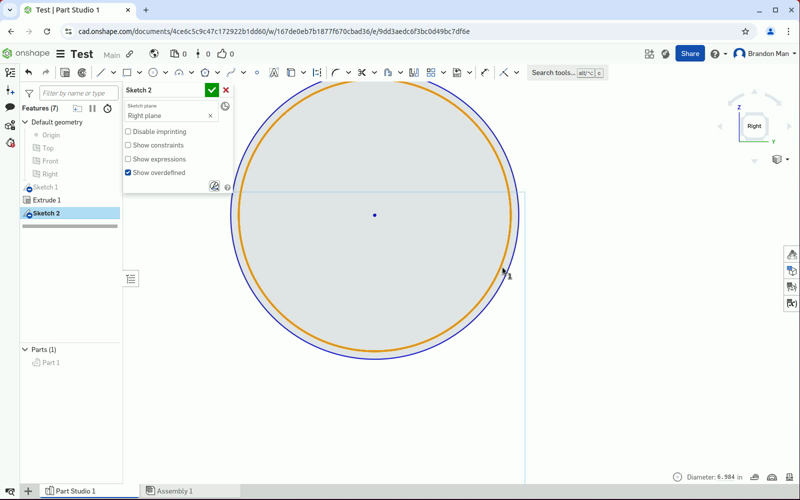
scroll(-6)
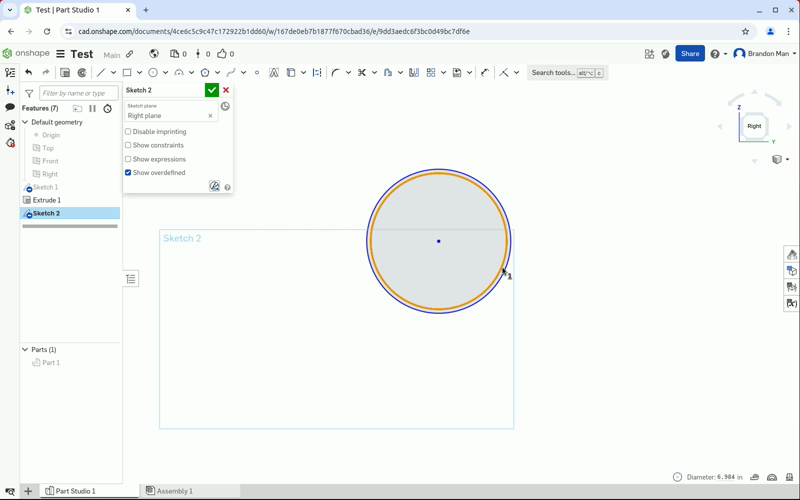
scroll(-6)
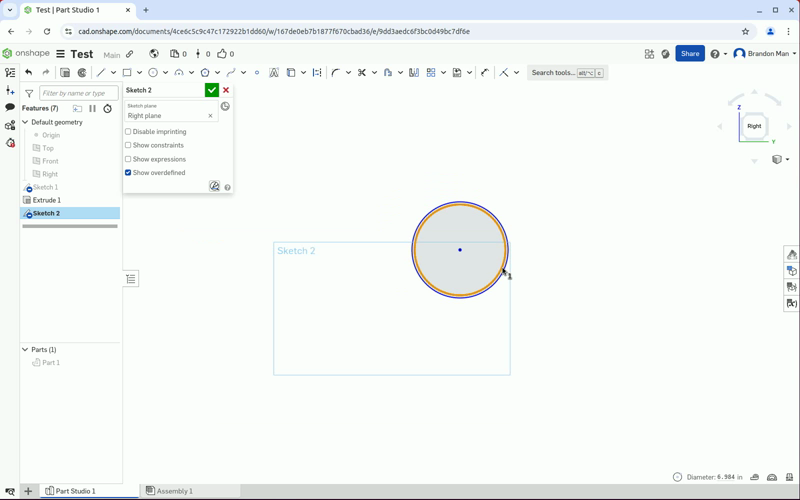
scroll(-6)
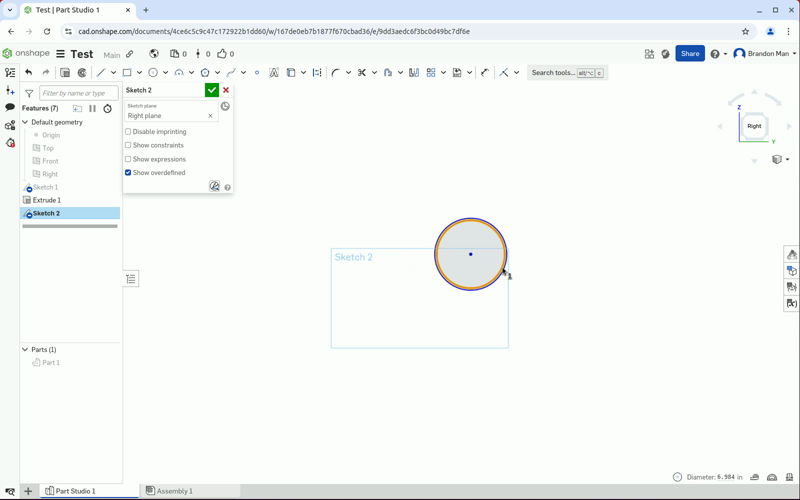
scroll(-6)
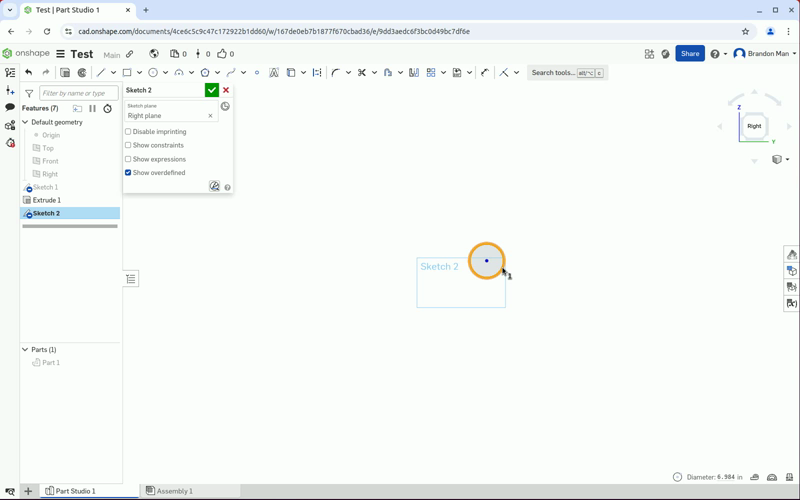
mouse_move(73, 352)
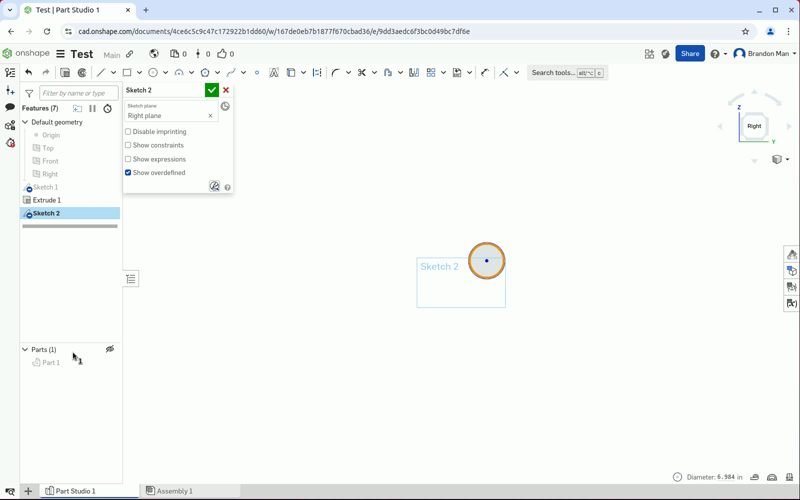
key(shift+y)
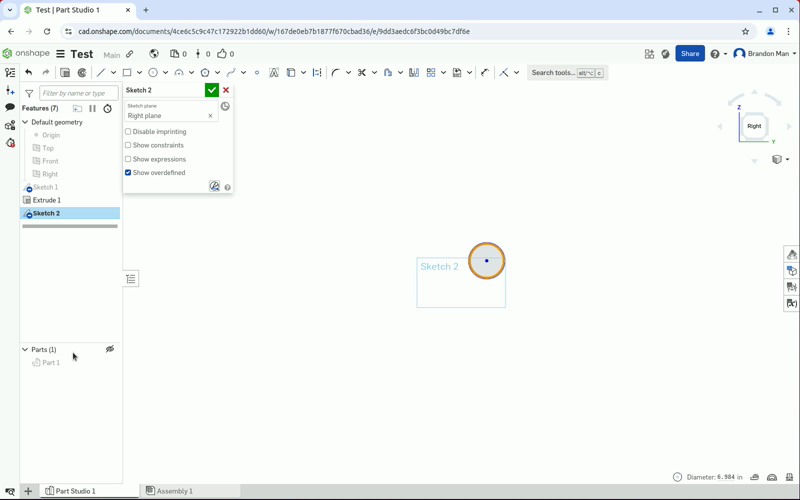
key(shift+e)
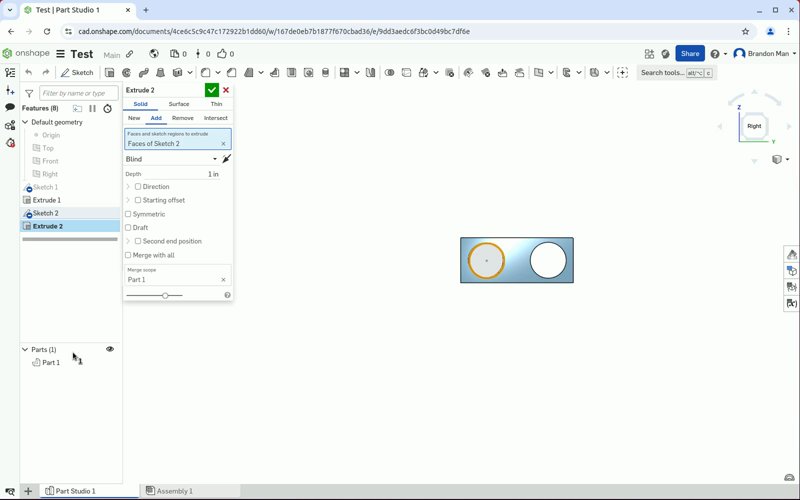
mouse_move(143, 106)
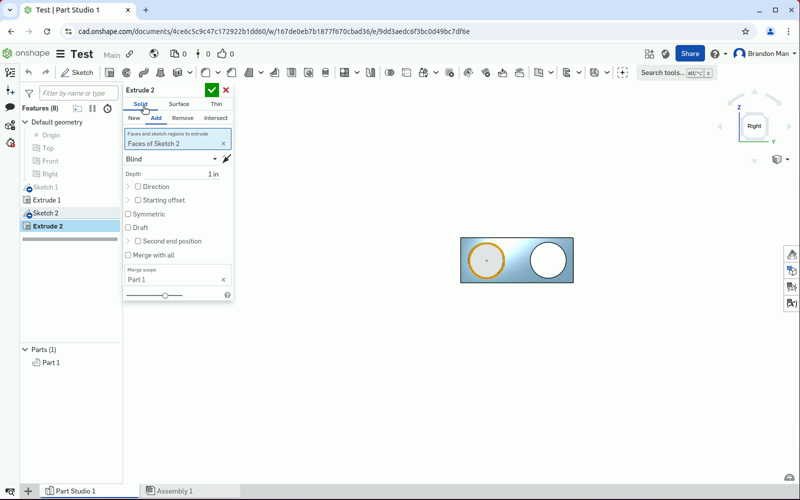
click(143, 106)
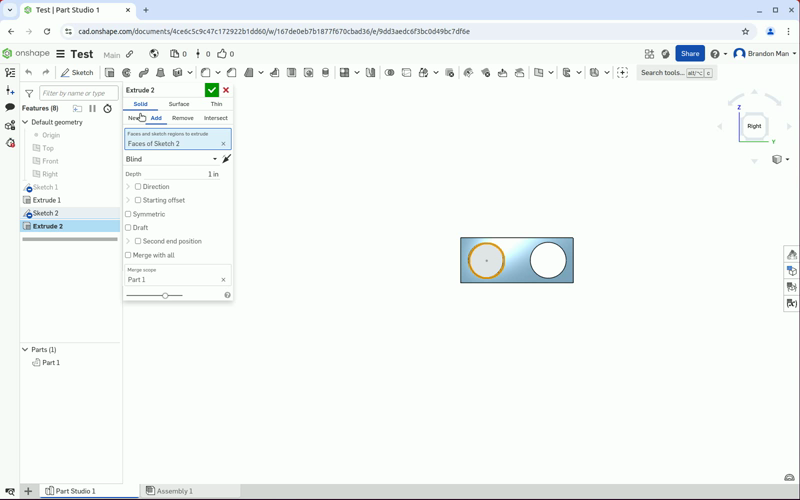
mouse_move(137, 120)
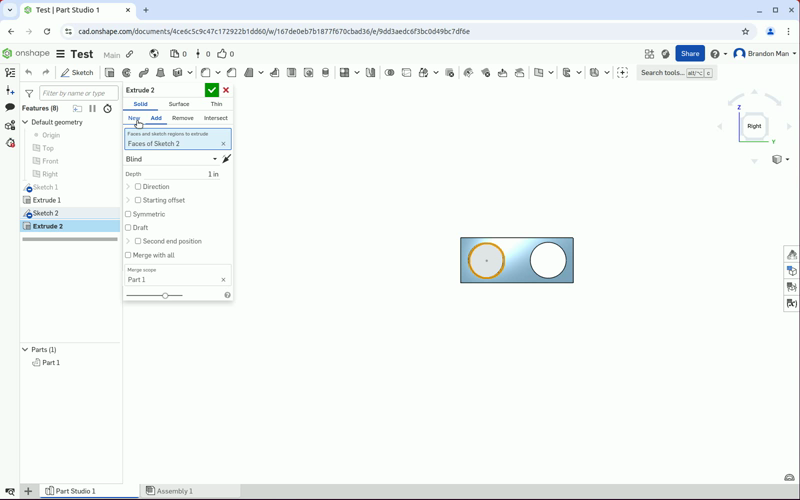
click(137, 120)
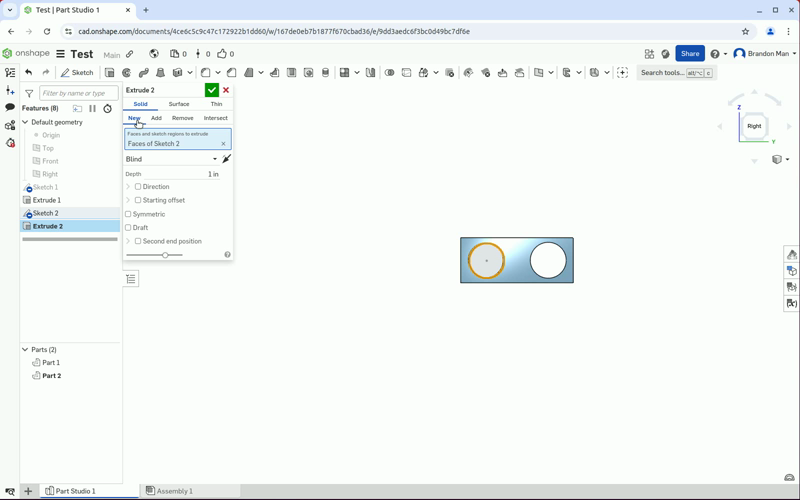
key(tab, 4)
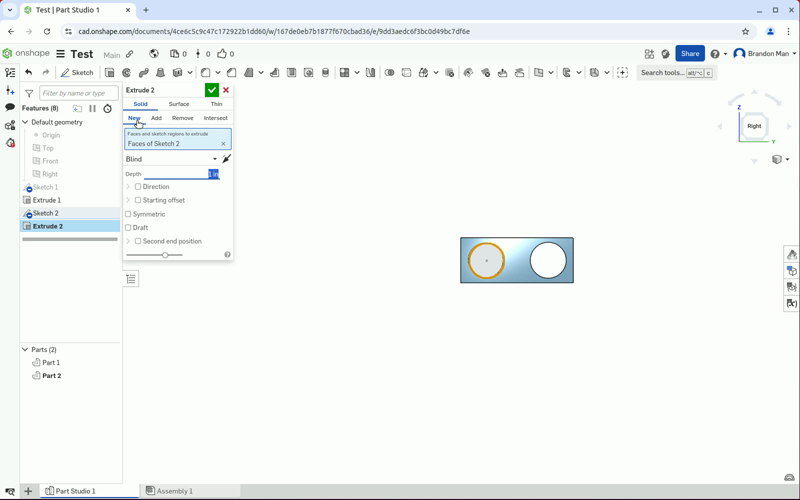
text(-18.535)
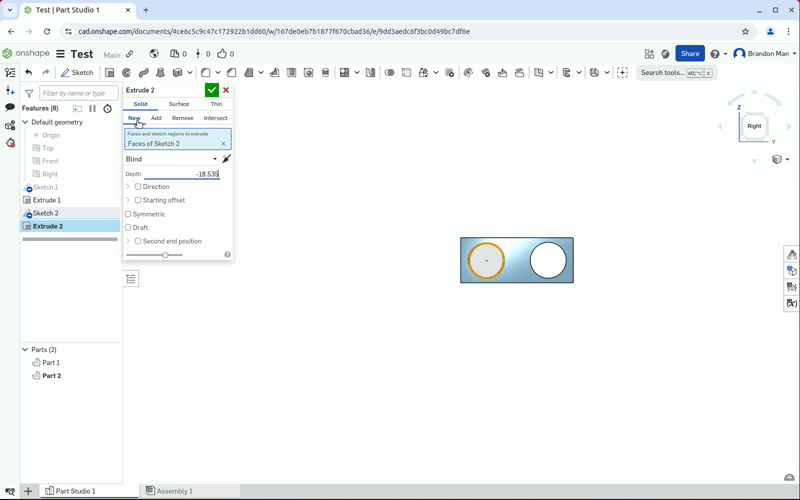
key(enter)
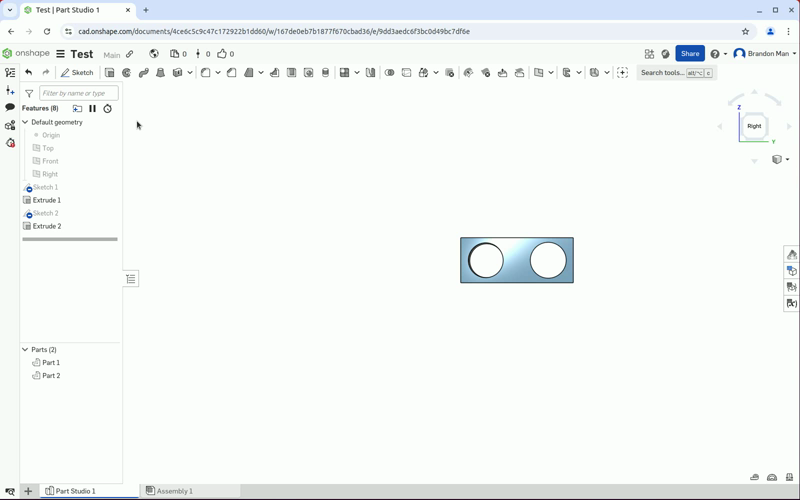
key(shift+h)
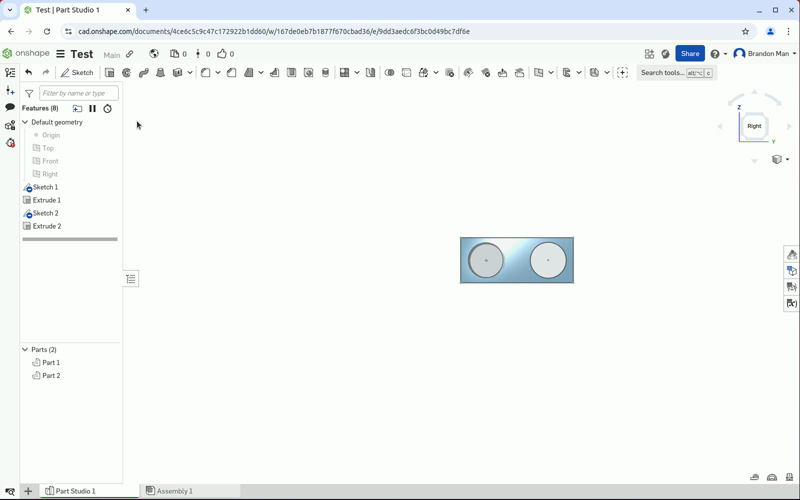
key(shift+h)
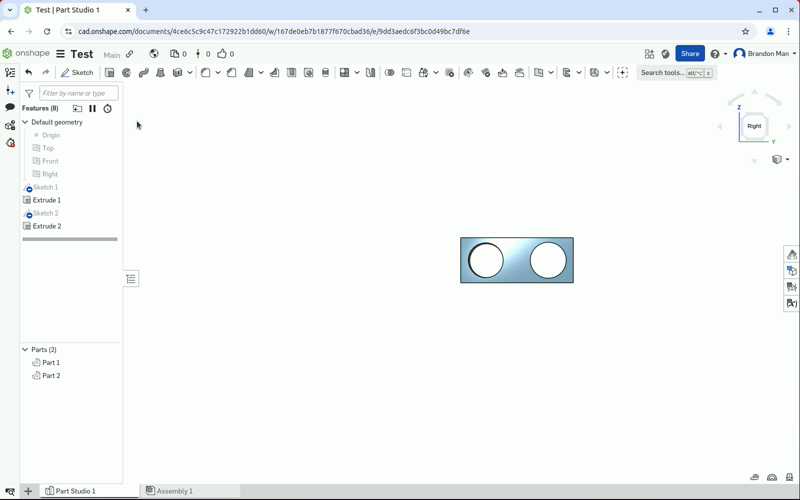
mouse_move(73, 189)
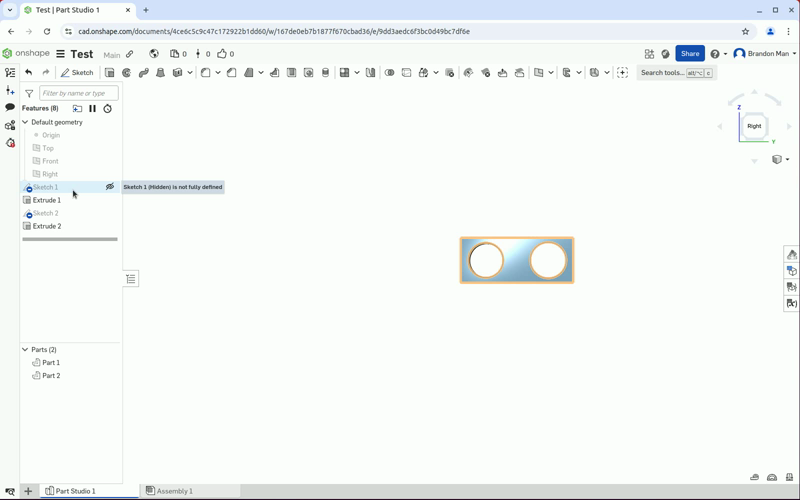
click(73, 189)
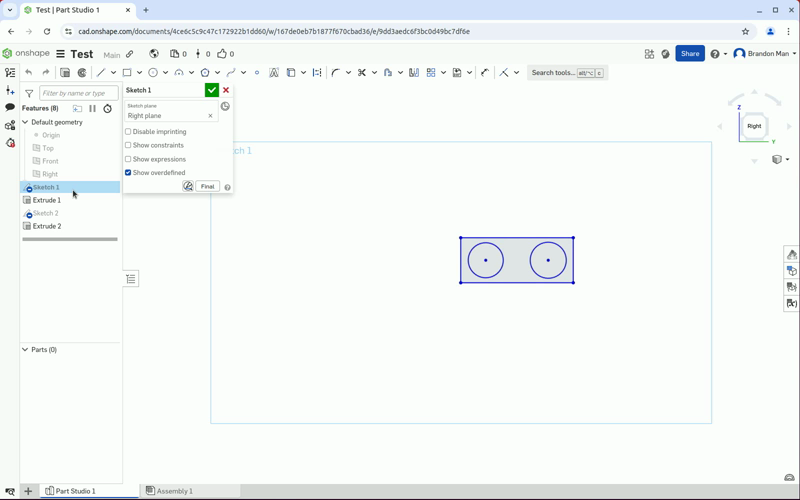
mouse_move(229, 92)
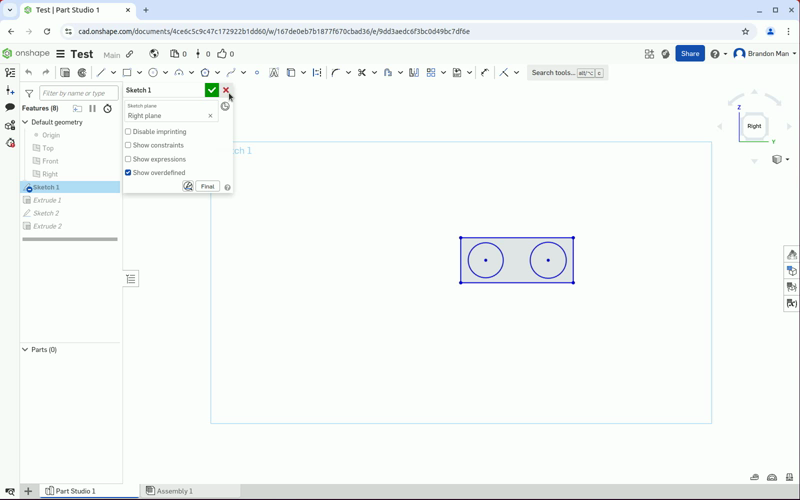
click(229, 92)
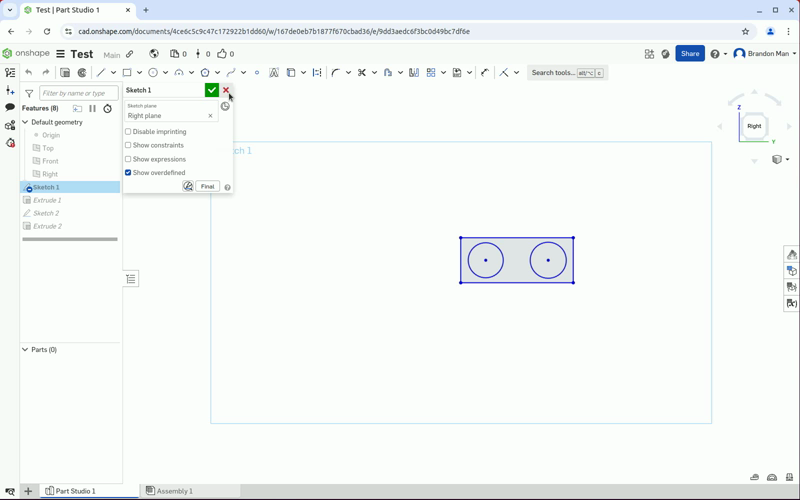
key(shift+s)
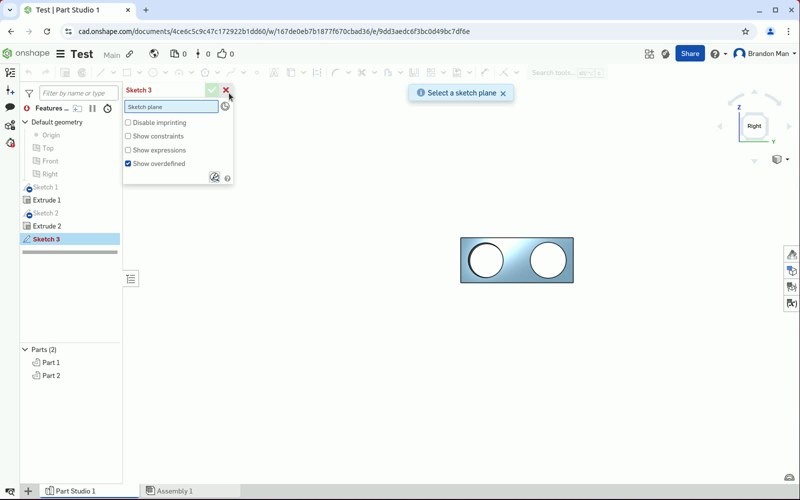
mouse_move(73, 176)
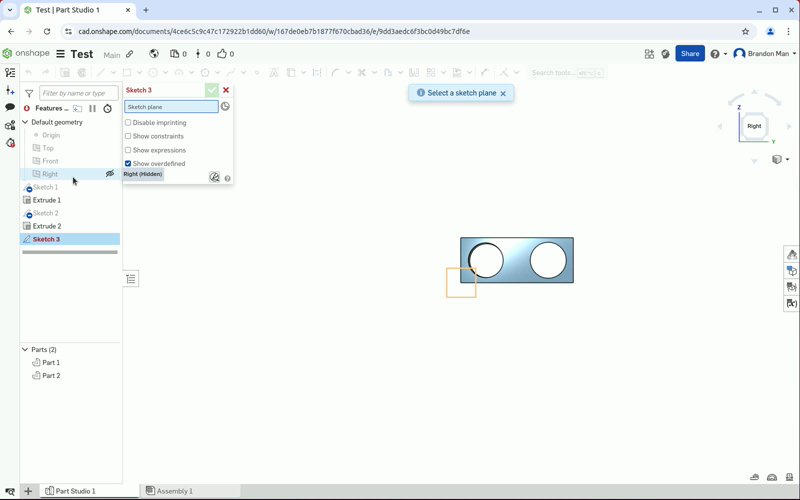
click(73, 176)
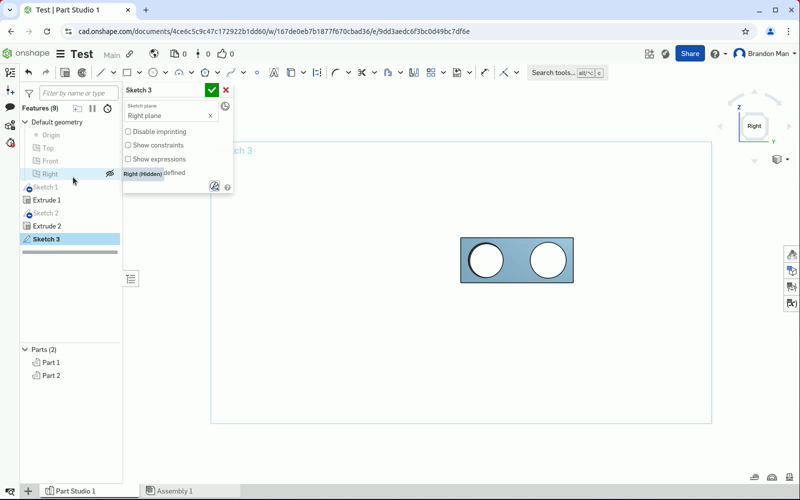
mouse_move(73, 352)
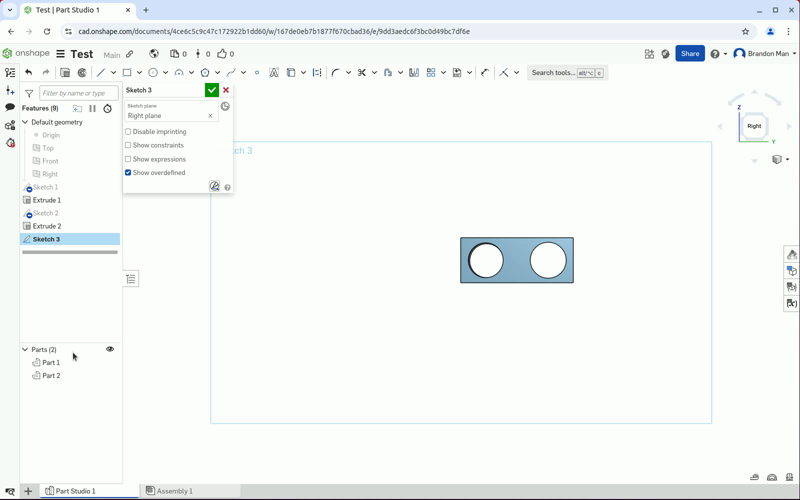
key(y)
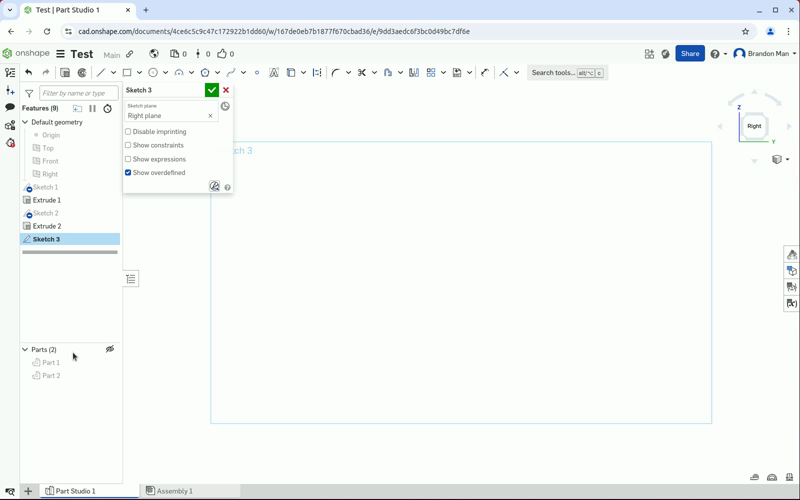
key(c)
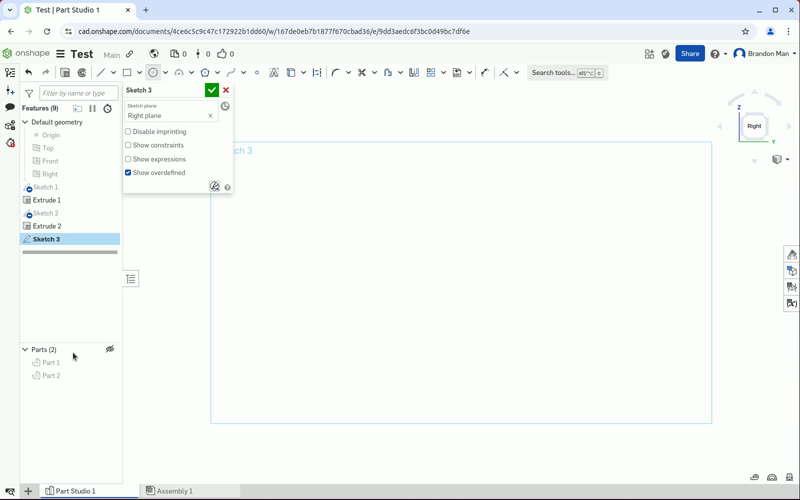
key_down(shift)
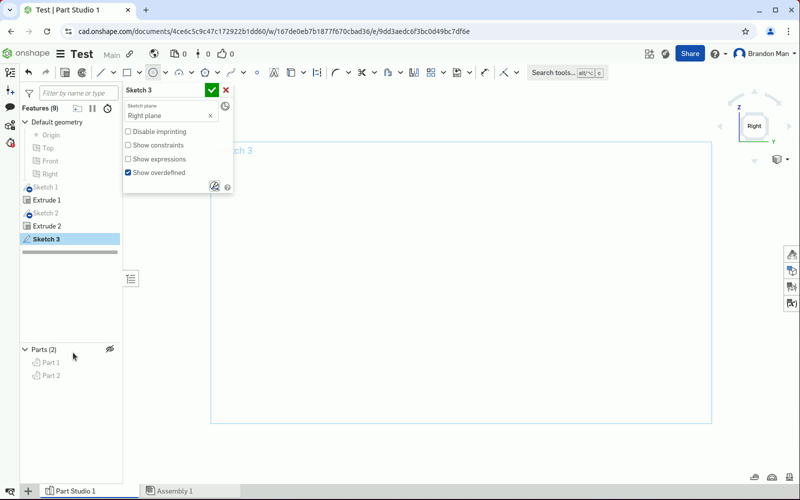
mouse_move(548, 260)
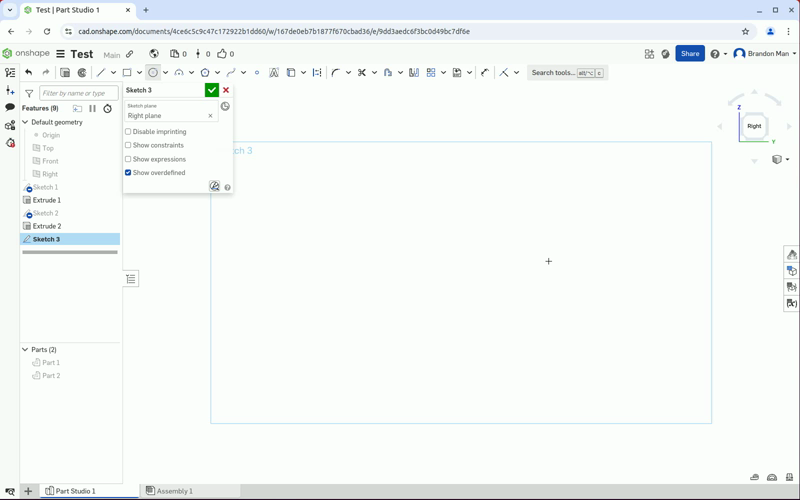
click(548, 260)
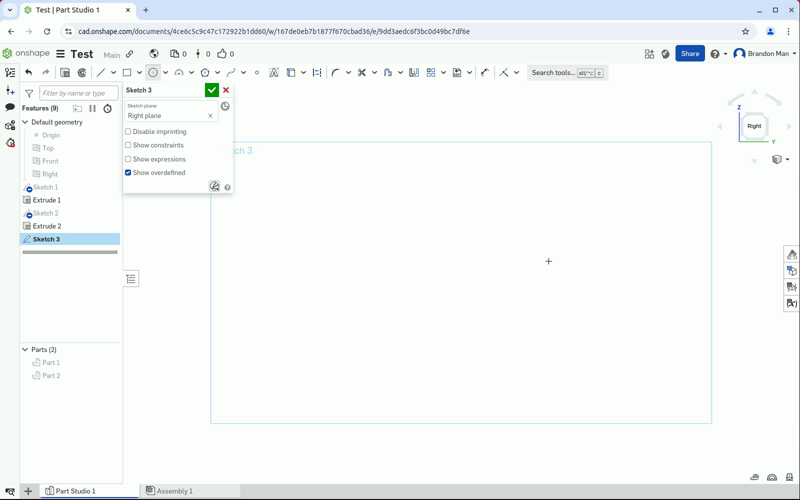
key_up(shift)
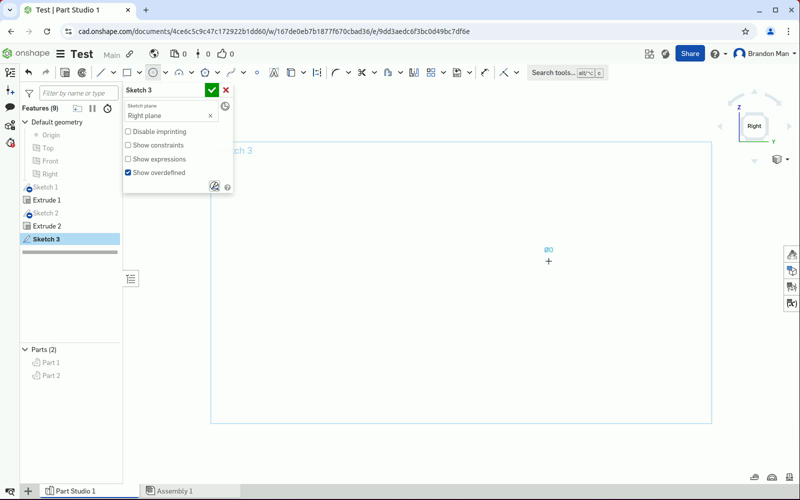
mouse_move(567, 260)
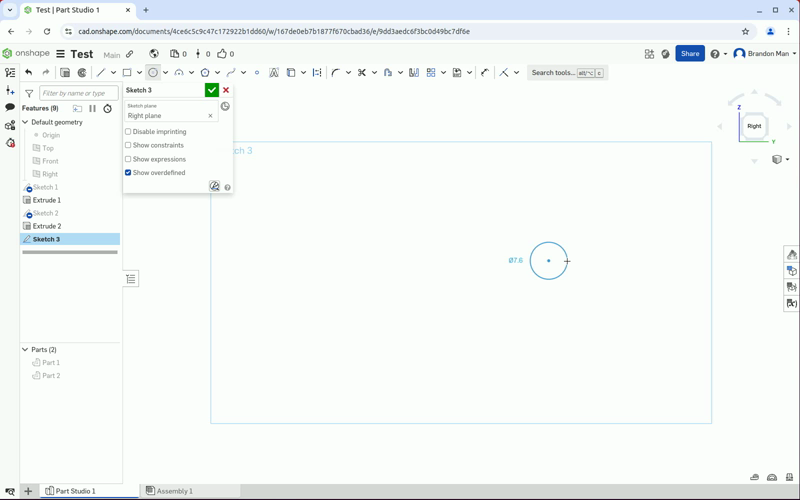
click(567, 260)
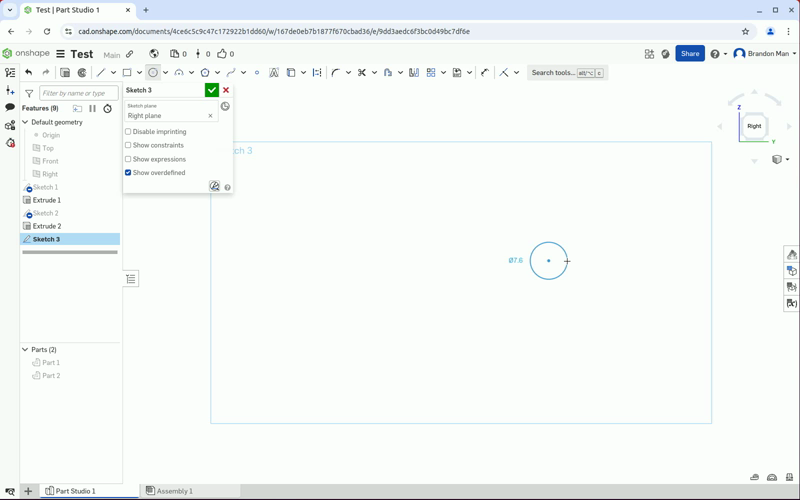
key(esc)
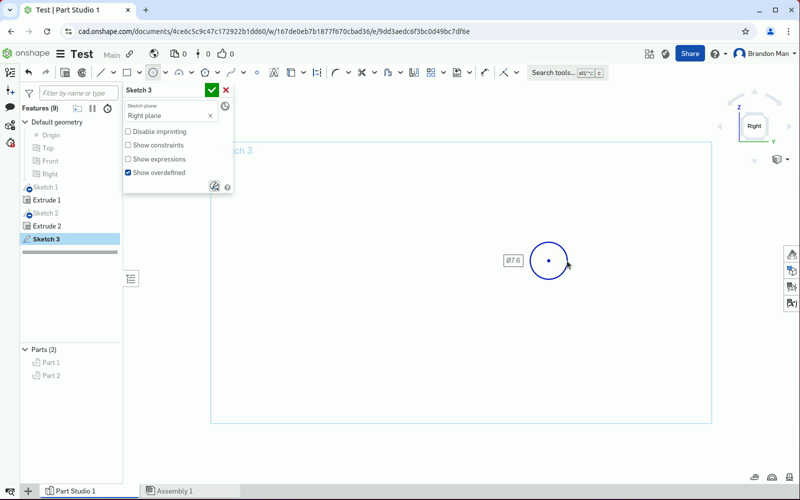
key(c)
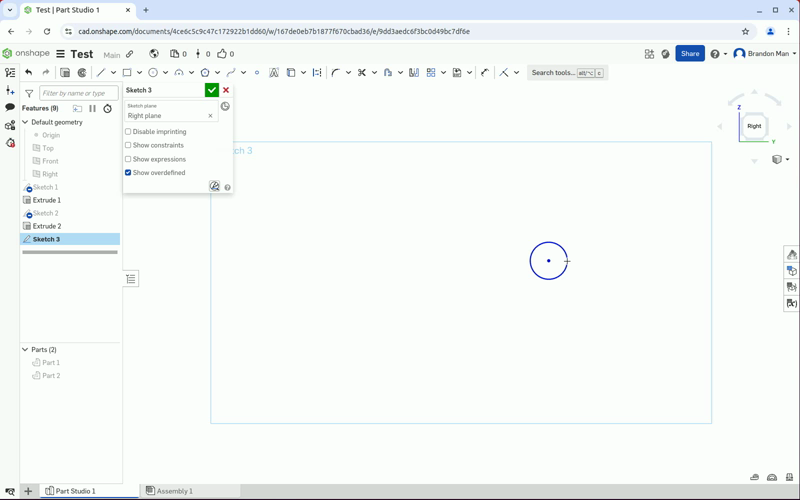
key_down(shift)
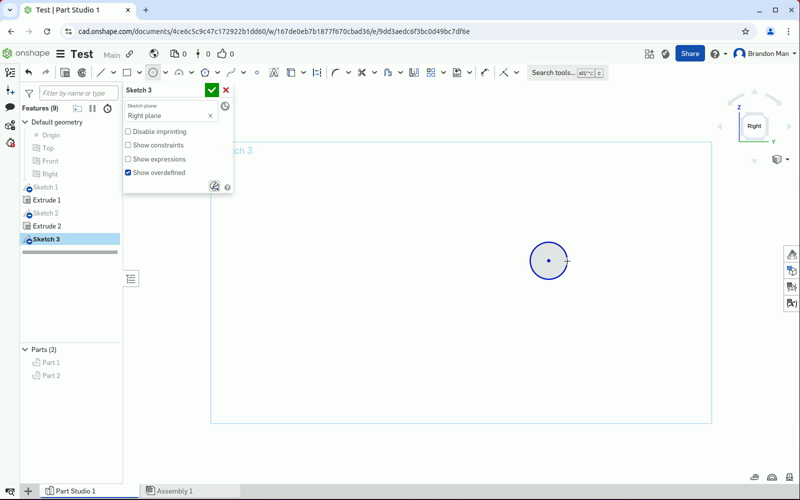
mouse_move(548, 260)
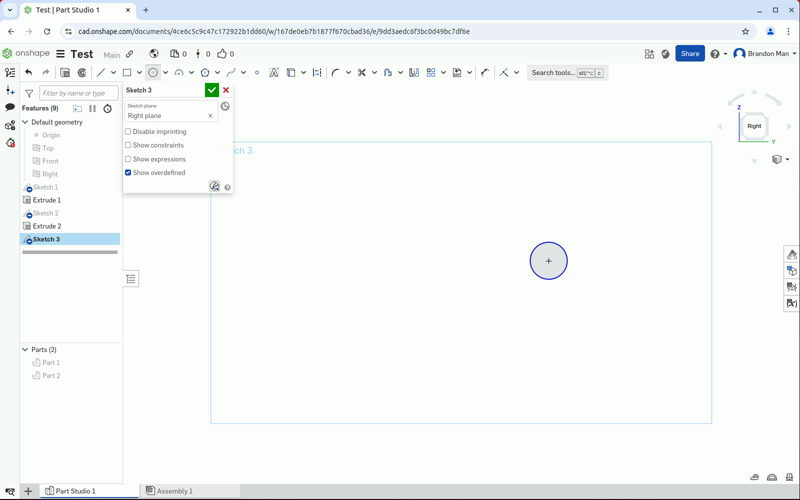
click(548, 260)
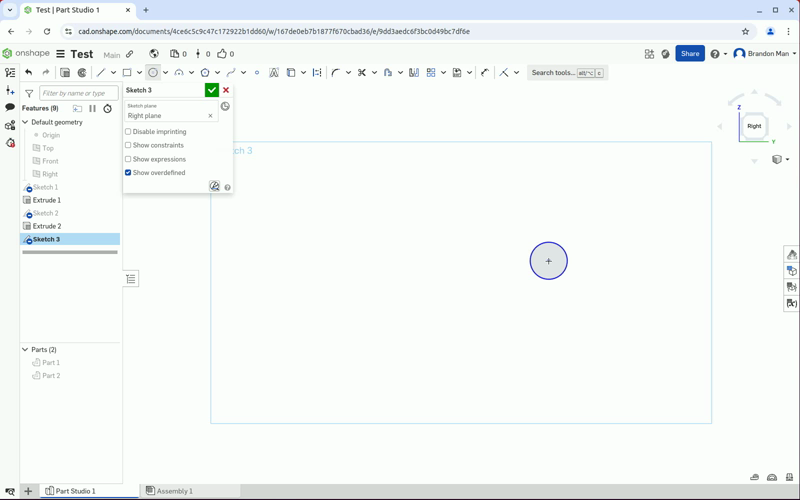
key_up(shift)
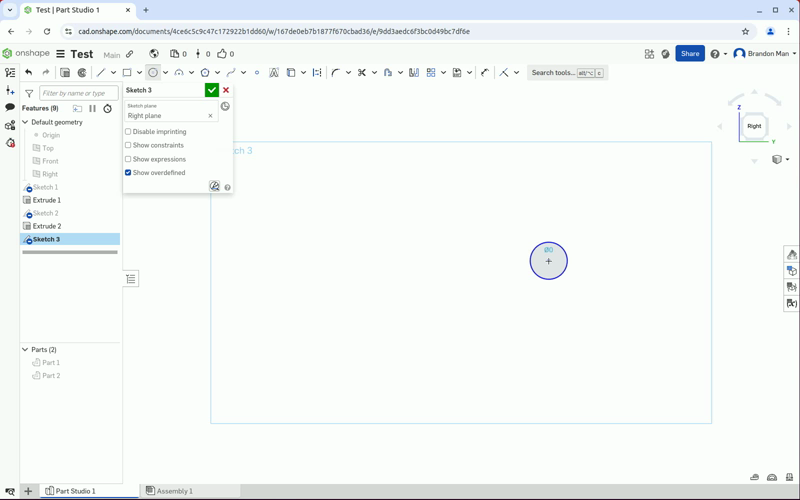
mouse_move(565, 260)
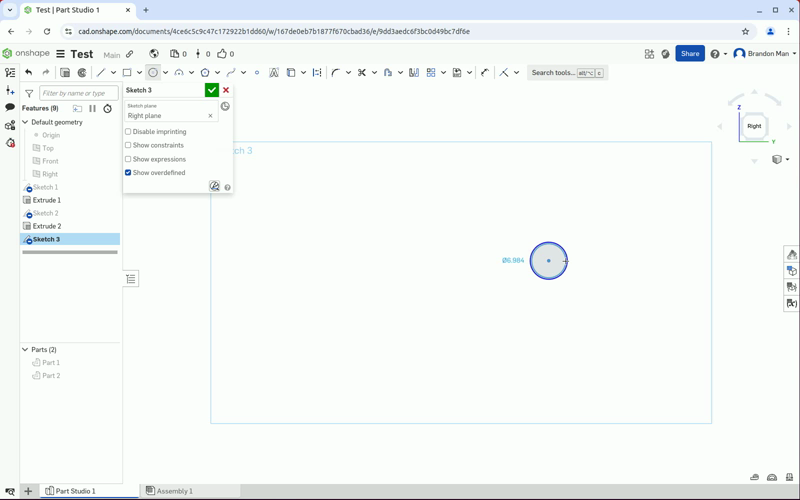
scroll(6)
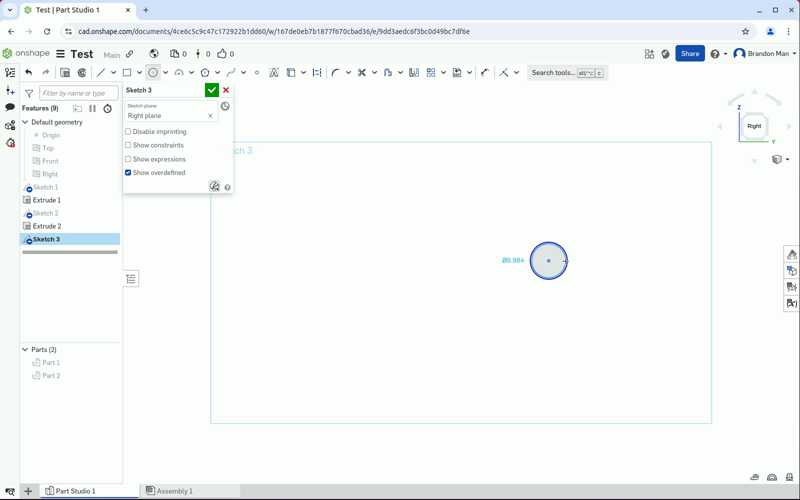
scroll(6)
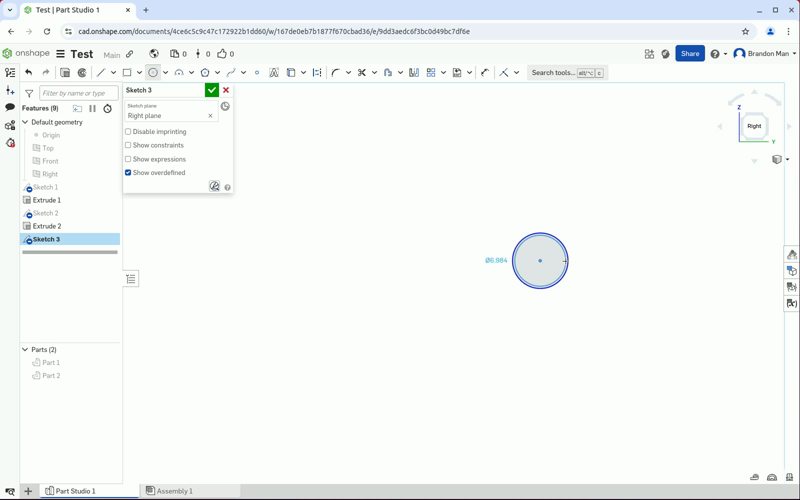
scroll(6)
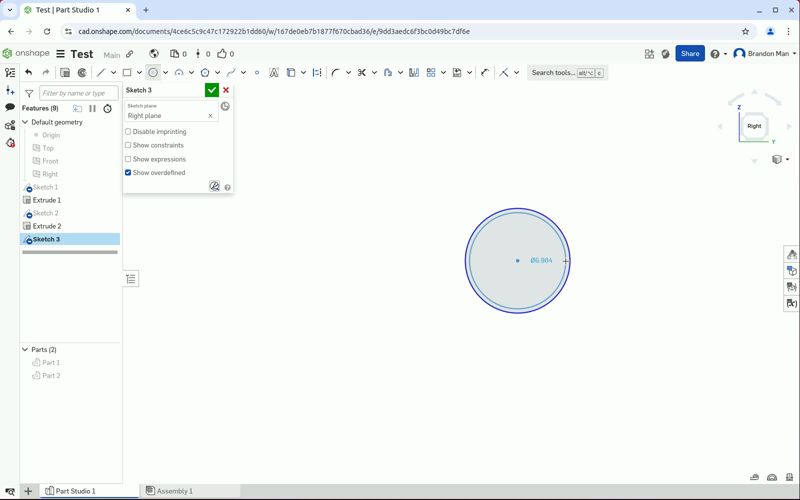
scroll(6)
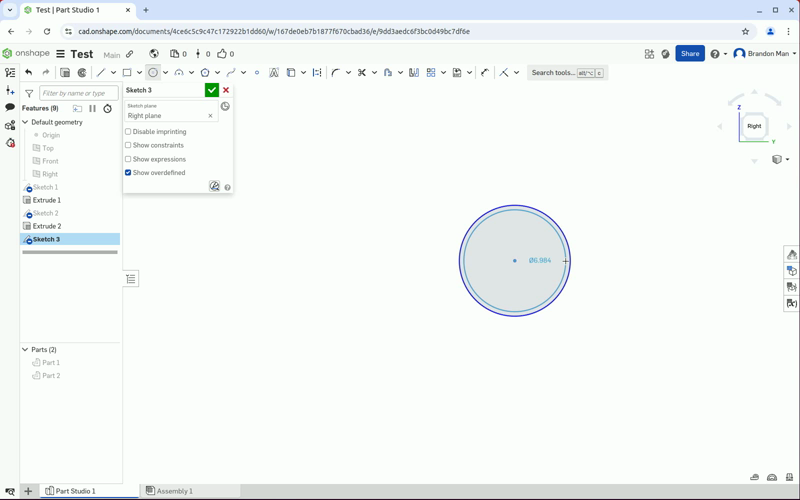
scroll(6)
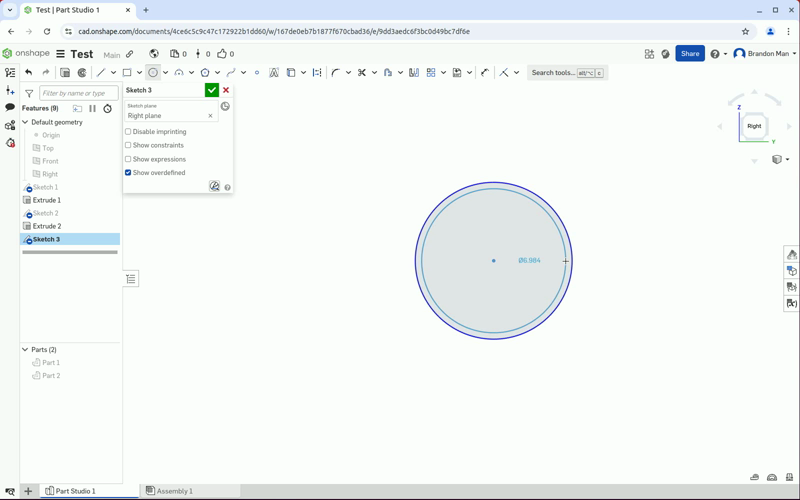
scroll(6)
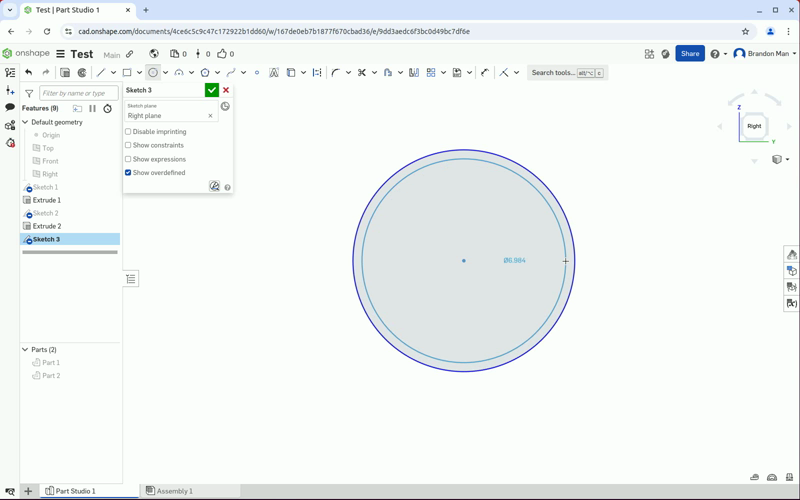
scroll(6)
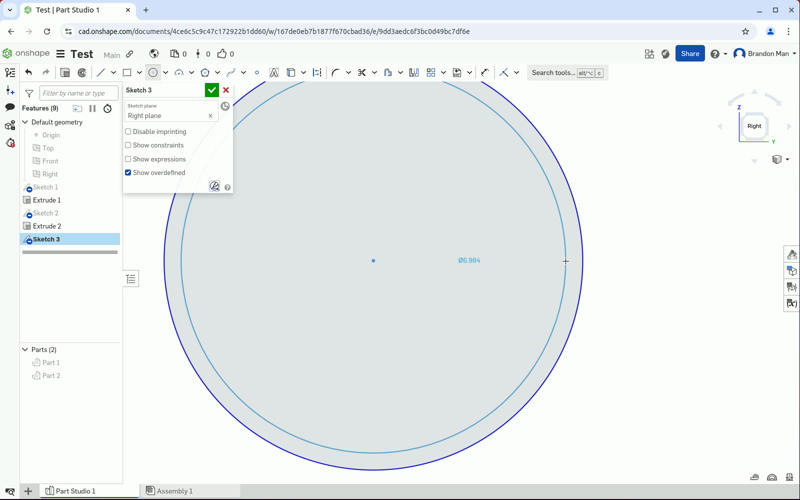
click(565, 260)
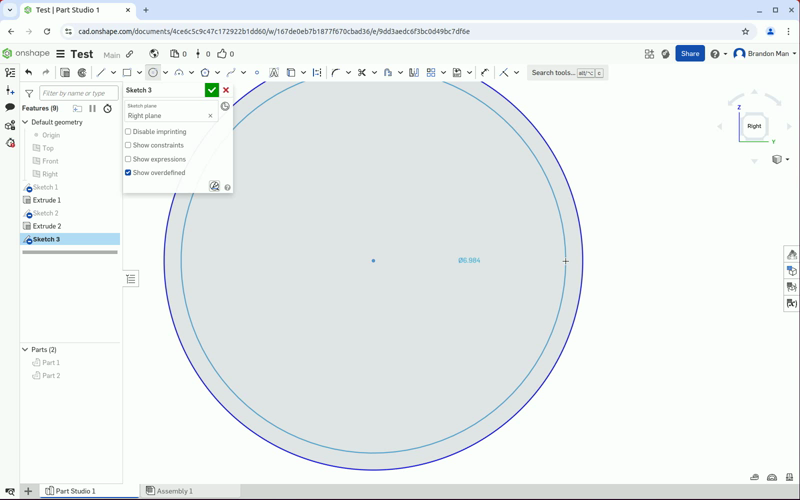
scroll(-6)
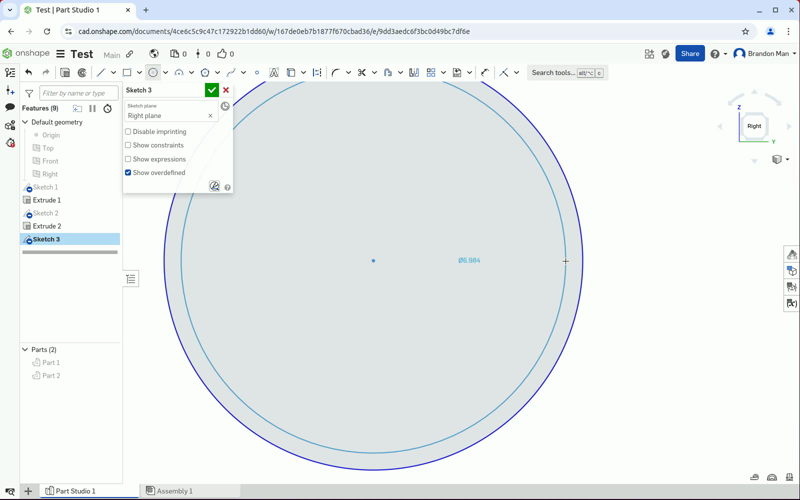
scroll(-6)
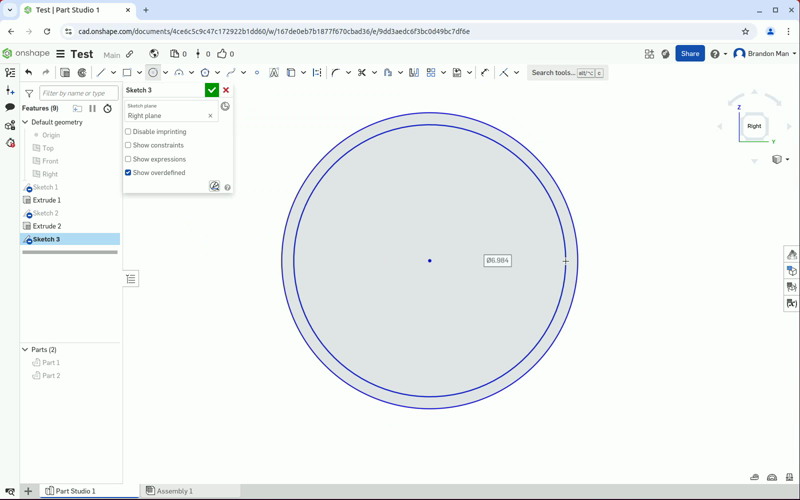
scroll(-6)
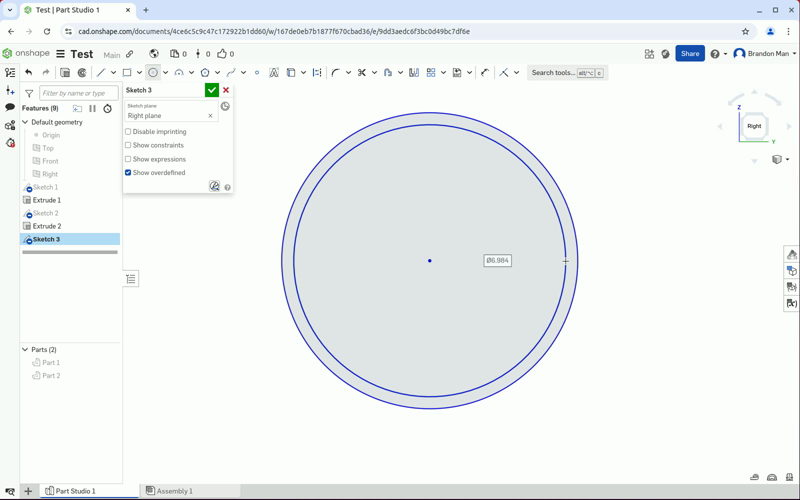
scroll(-6)
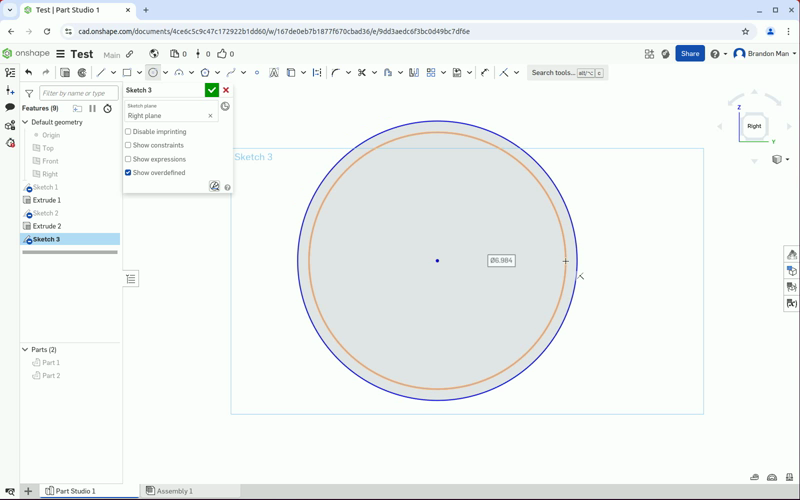
scroll(-6)
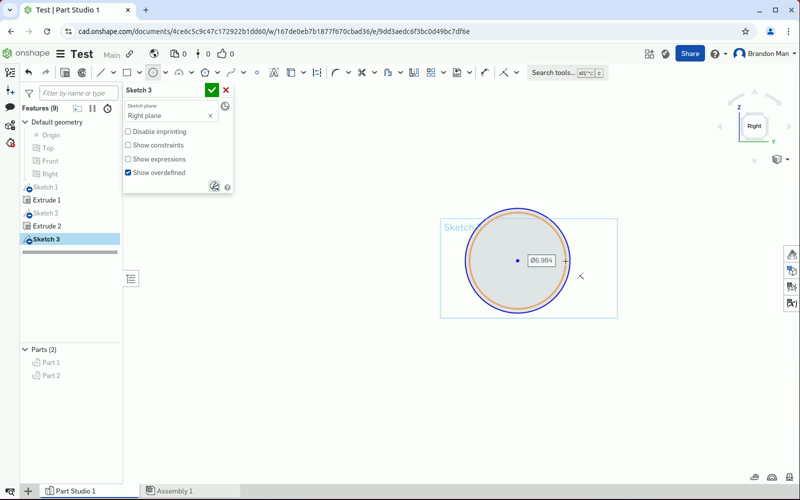
scroll(-6)
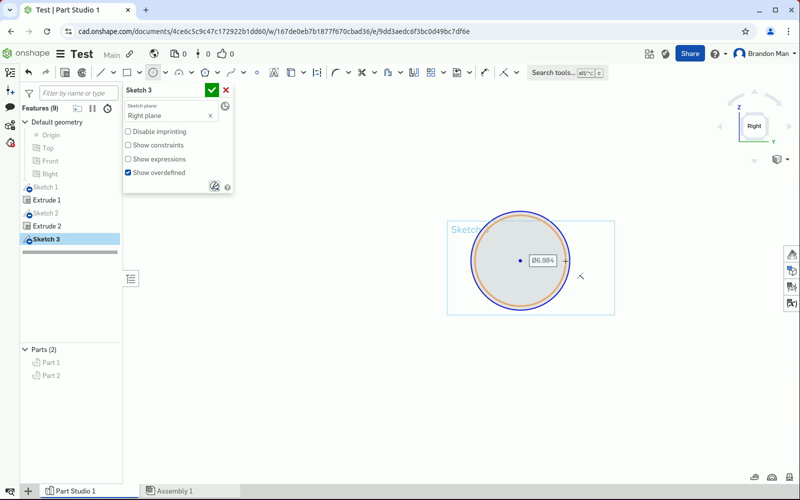
scroll(-6)
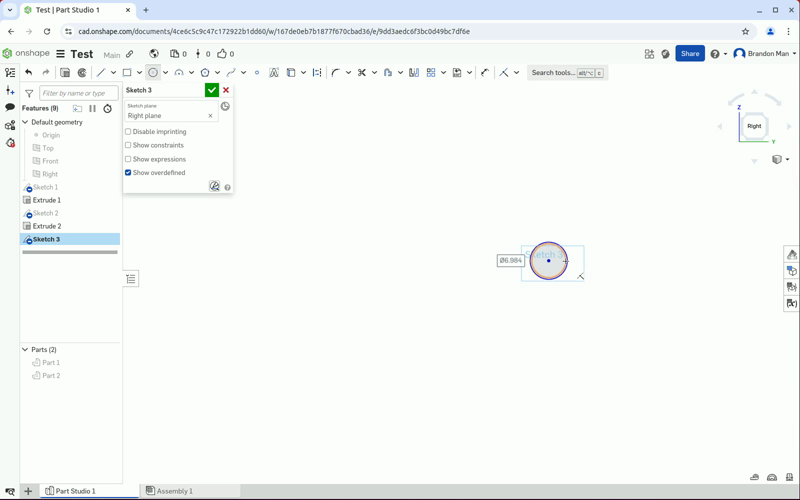
key(esc)
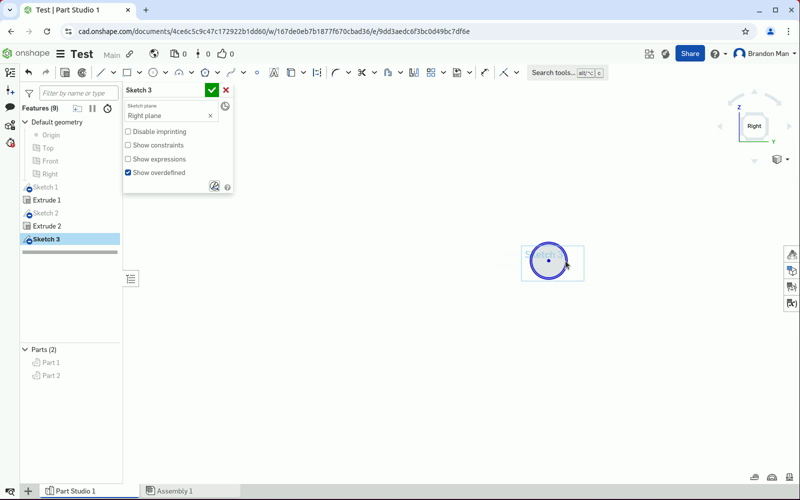
mouse_move(533, 251)
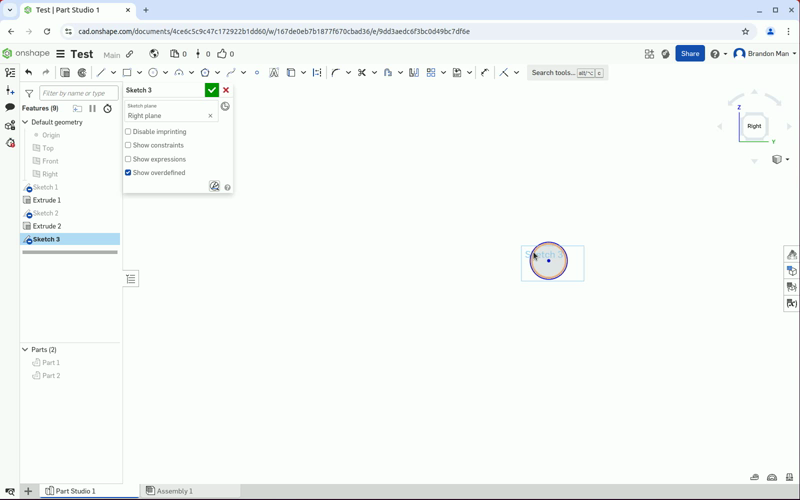
scroll(6)
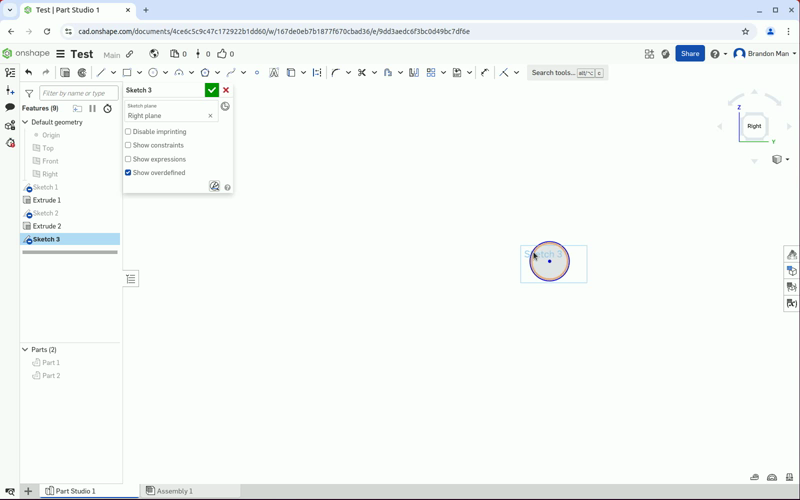
scroll(6)
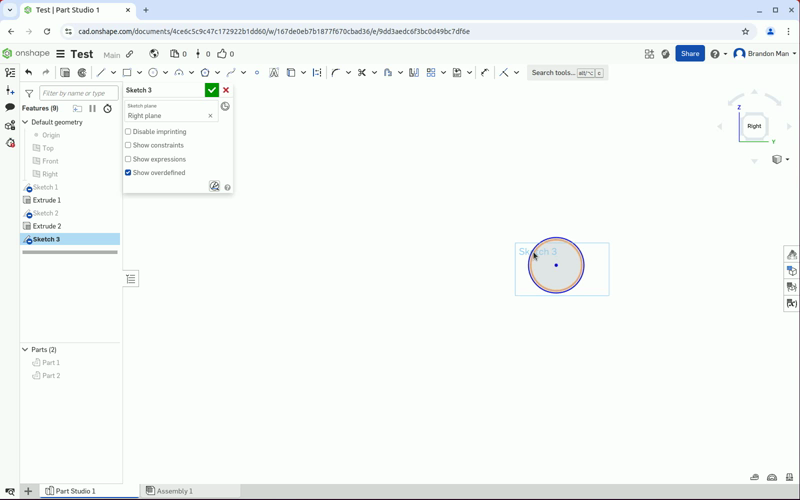
scroll(6)
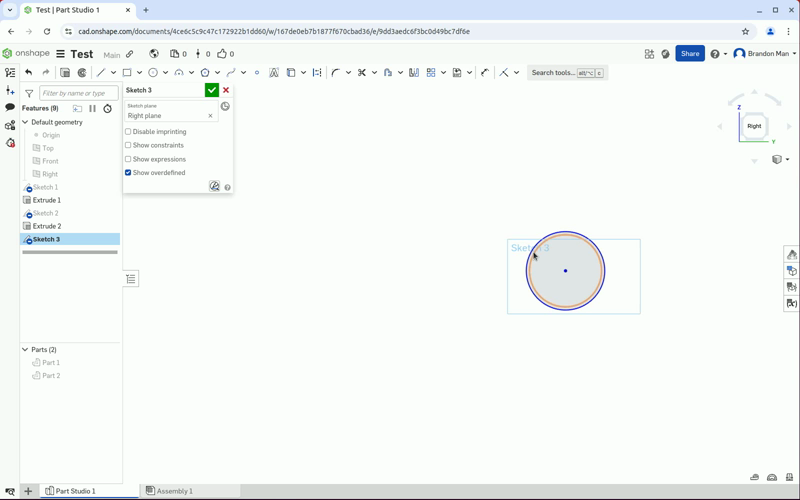
scroll(6)
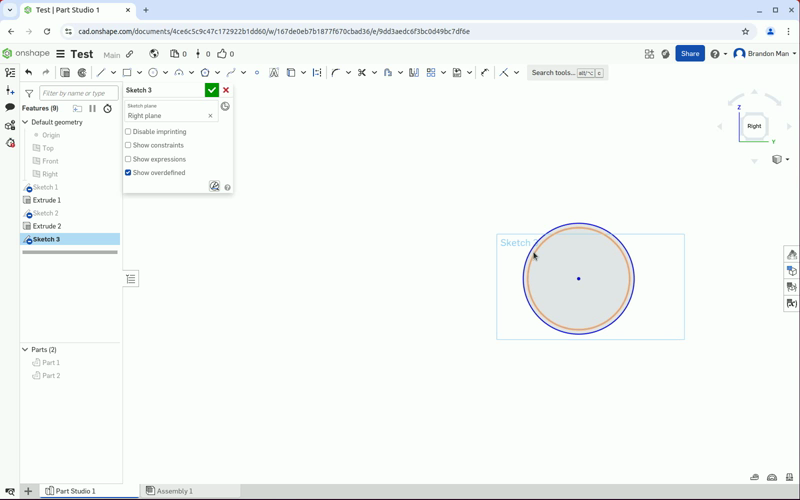
scroll(6)
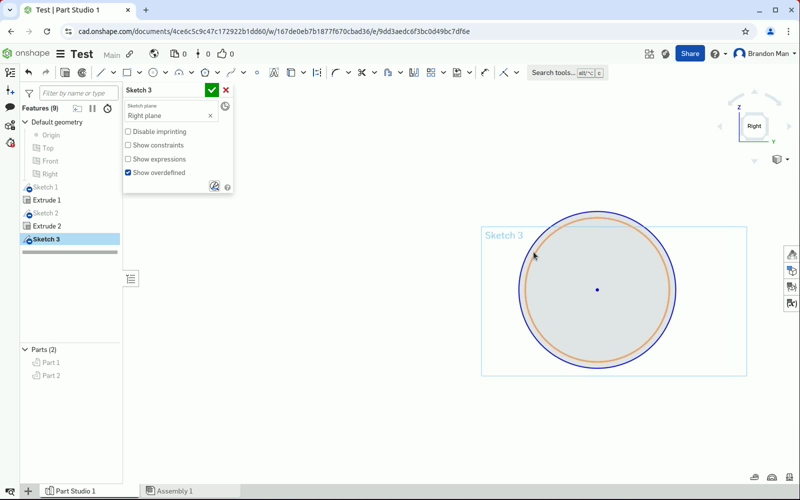
scroll(6)
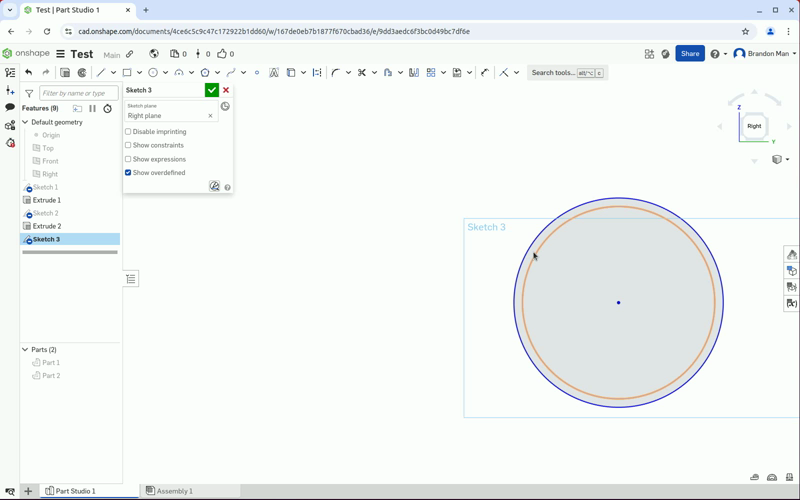
scroll(6)
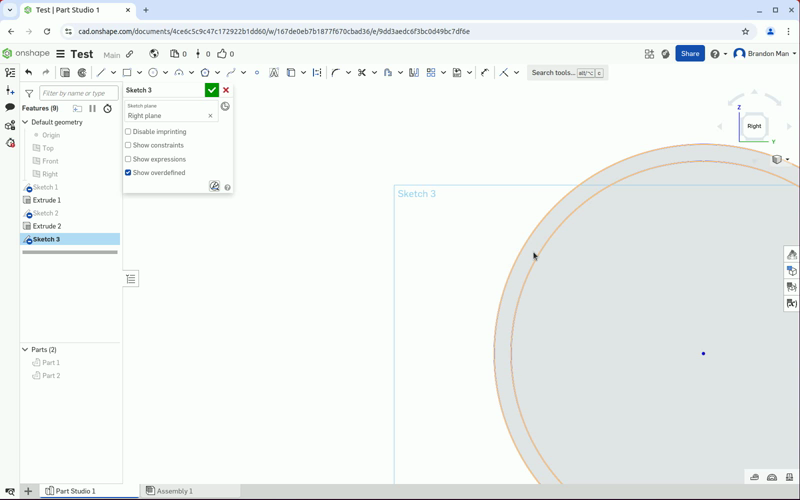
click(533, 251)
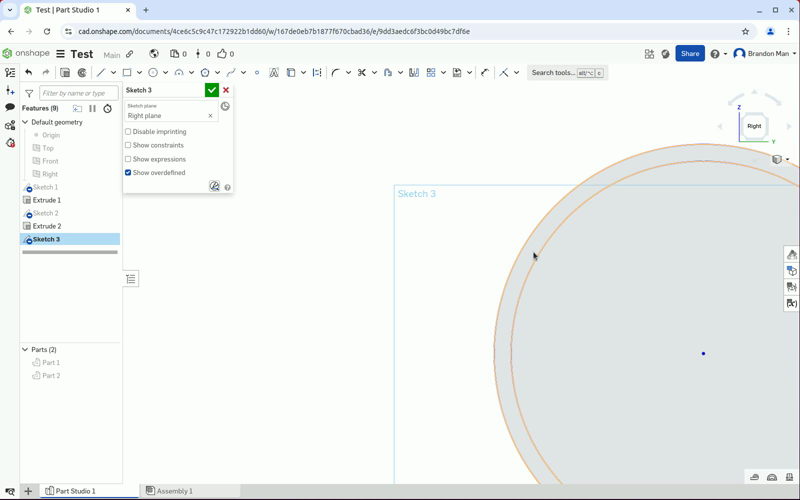
scroll(-6)
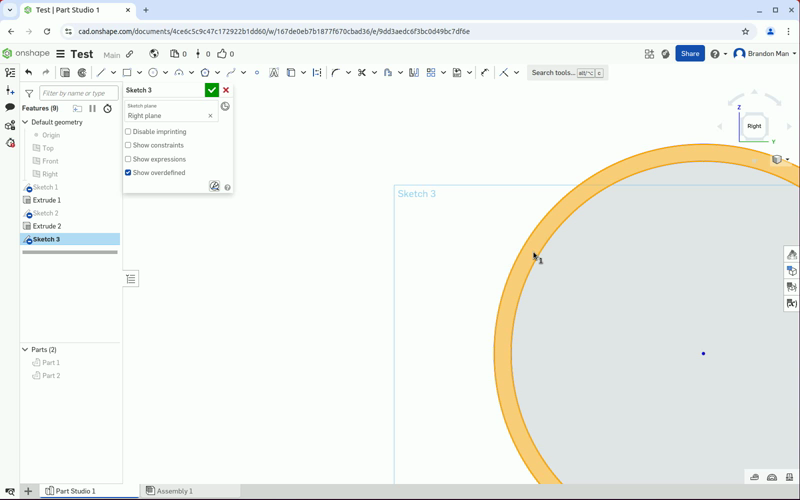
scroll(-6)
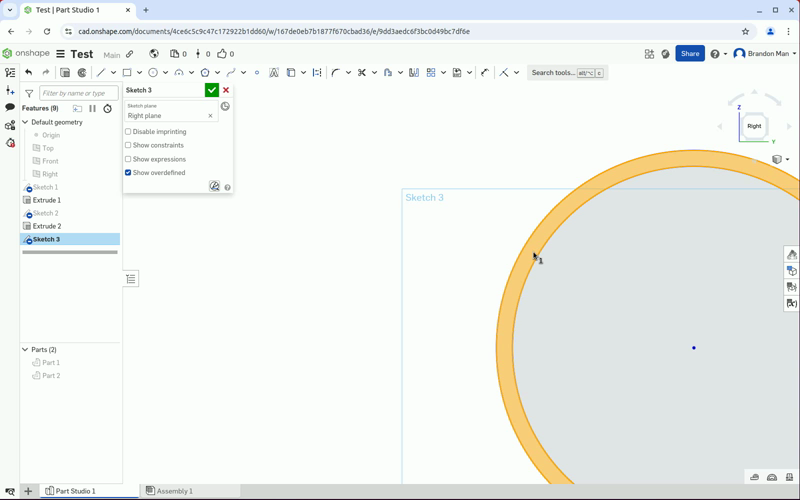
scroll(-6)
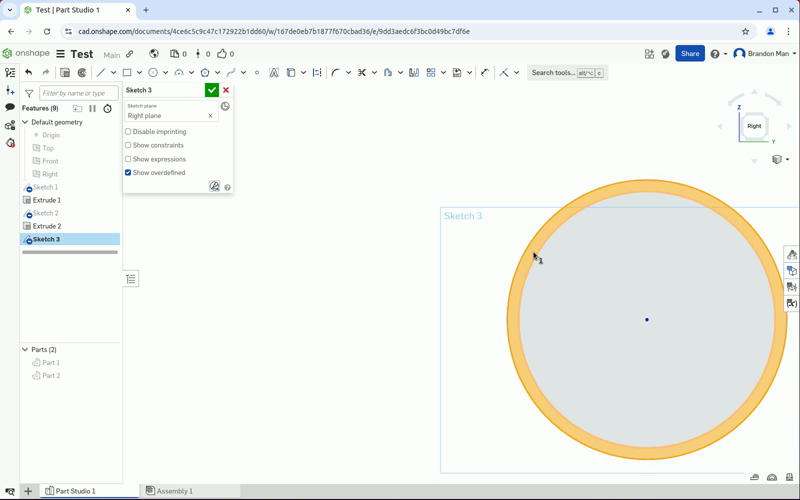
scroll(-6)
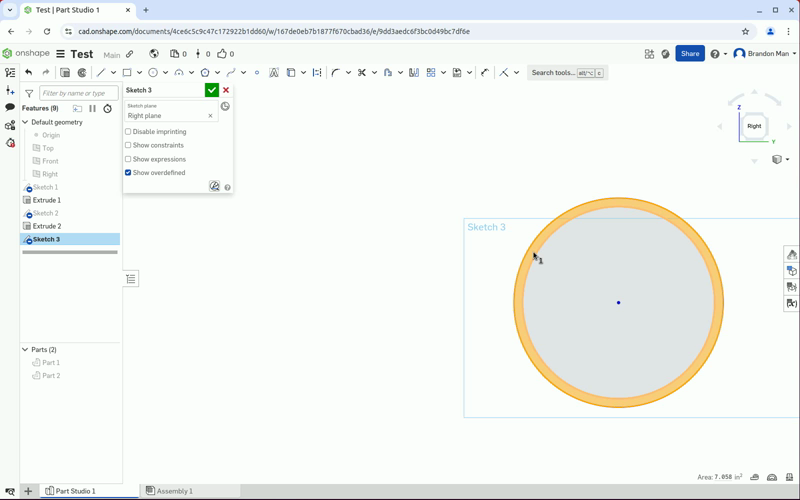
scroll(-6)
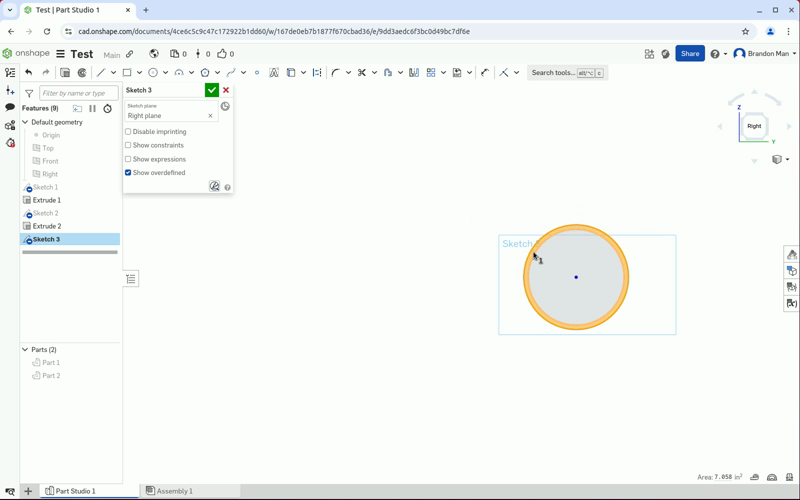
scroll(-6)
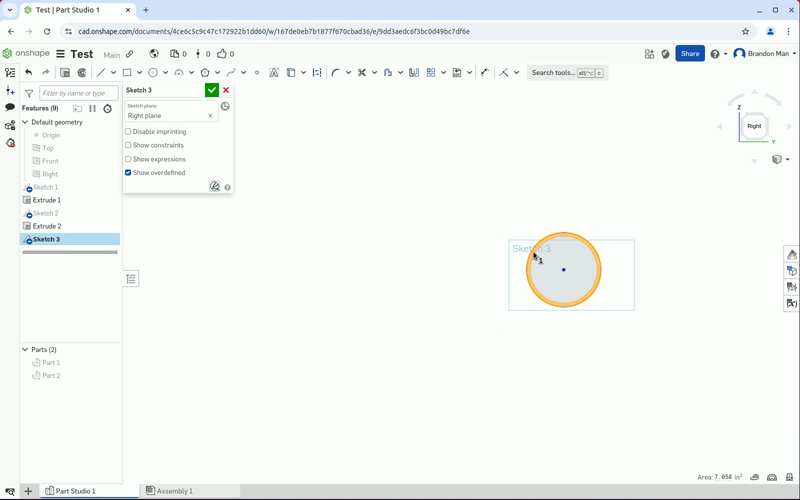
scroll(-6)
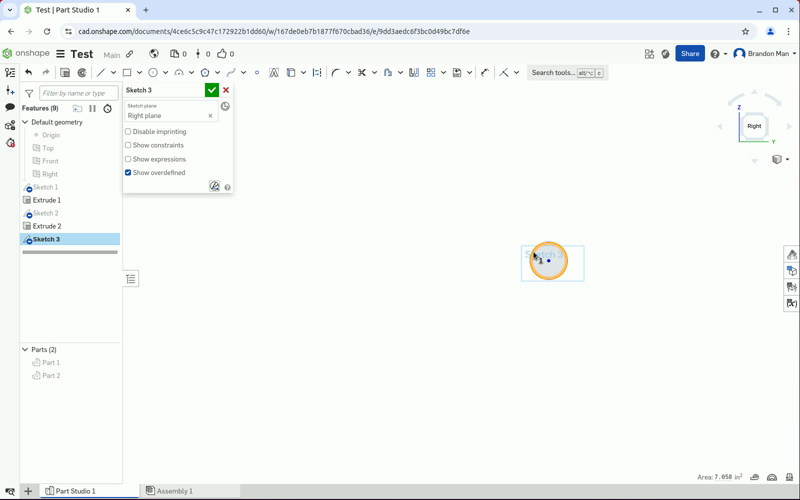
mouse_move(73, 352)
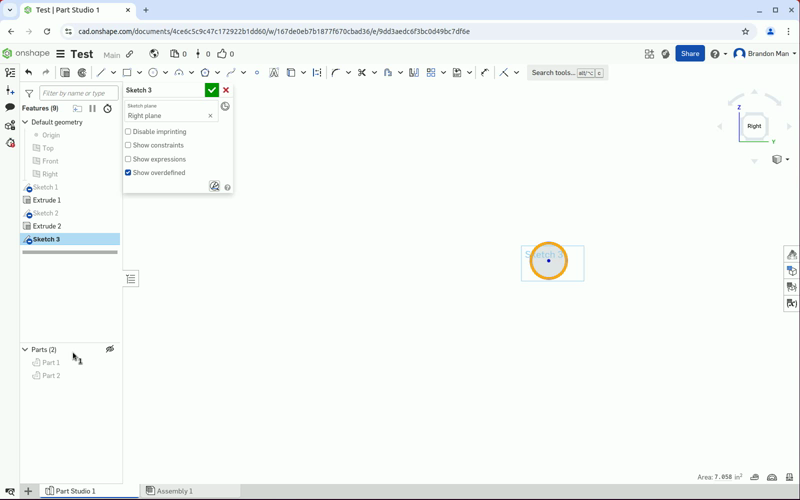
key(shift+y)
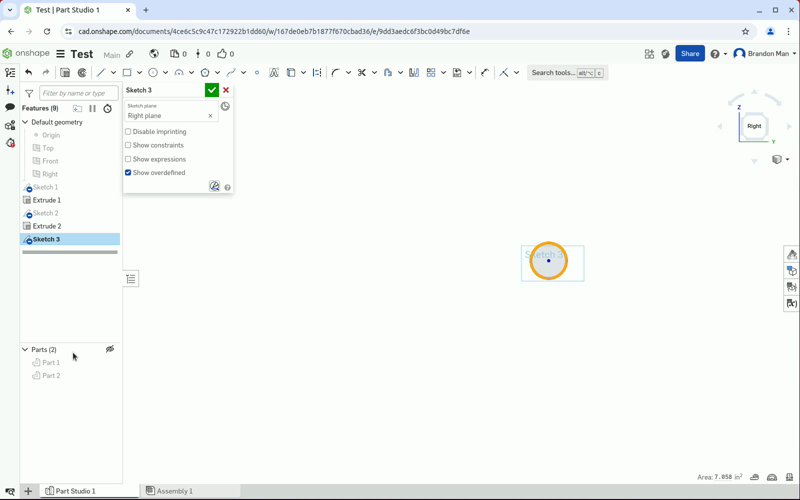
key(shift+e)
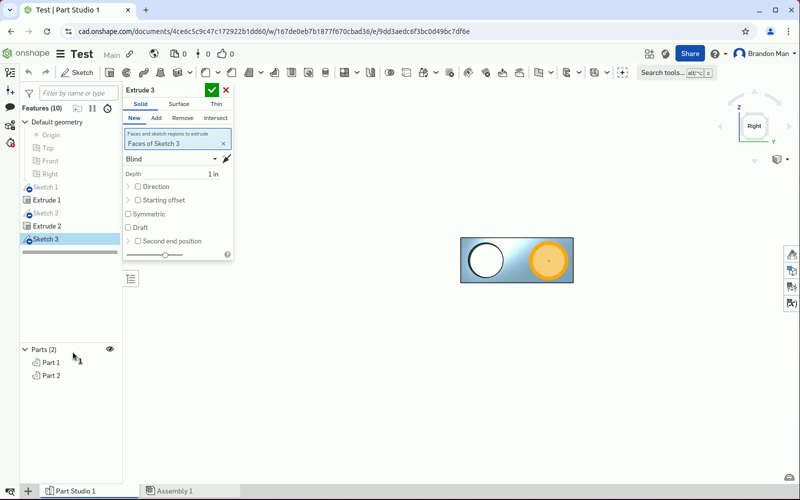
mouse_move(143, 106)
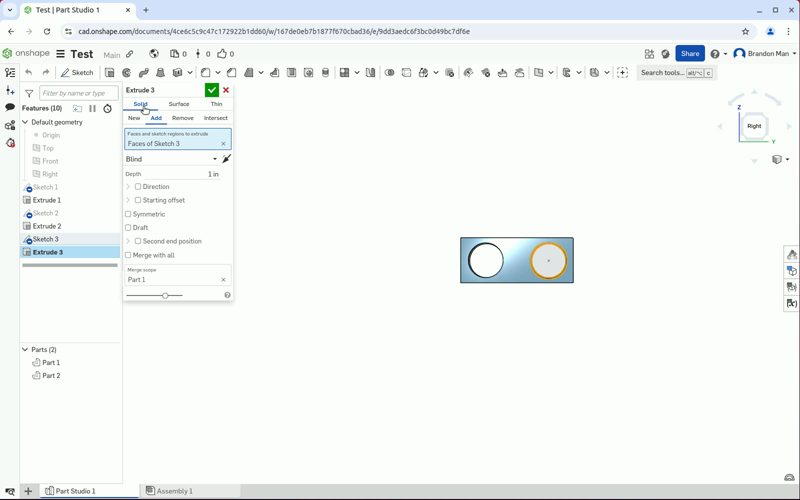
click(143, 106)
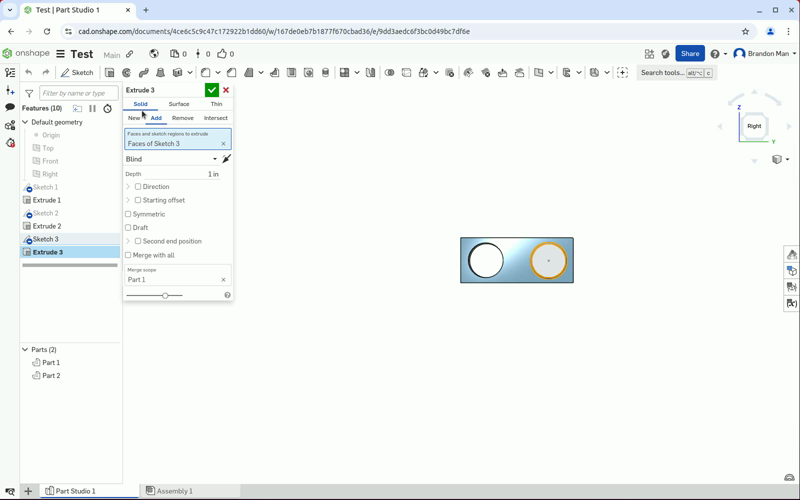
mouse_move(137, 120)
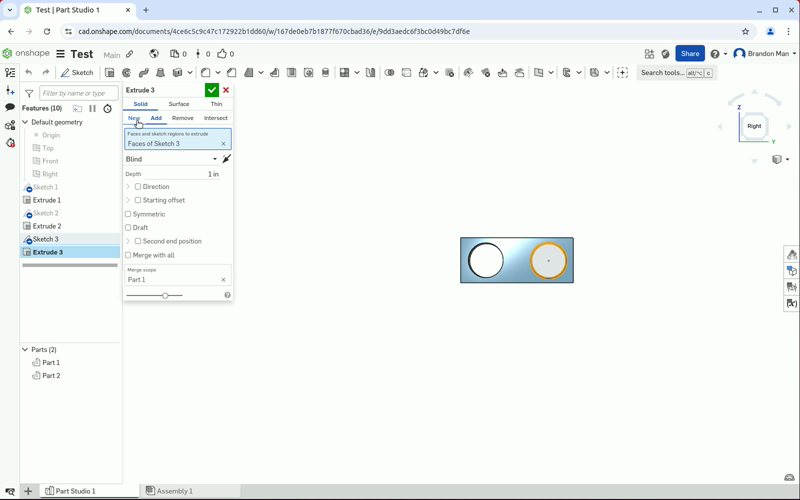
click(137, 120)
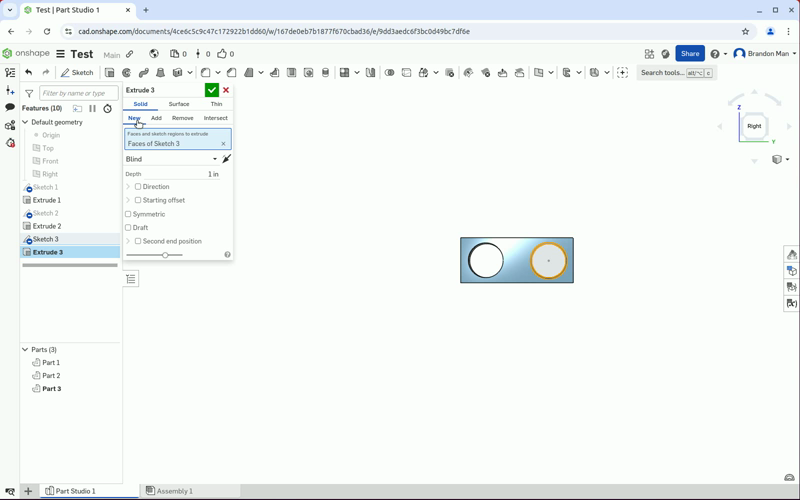
key(tab, 4)
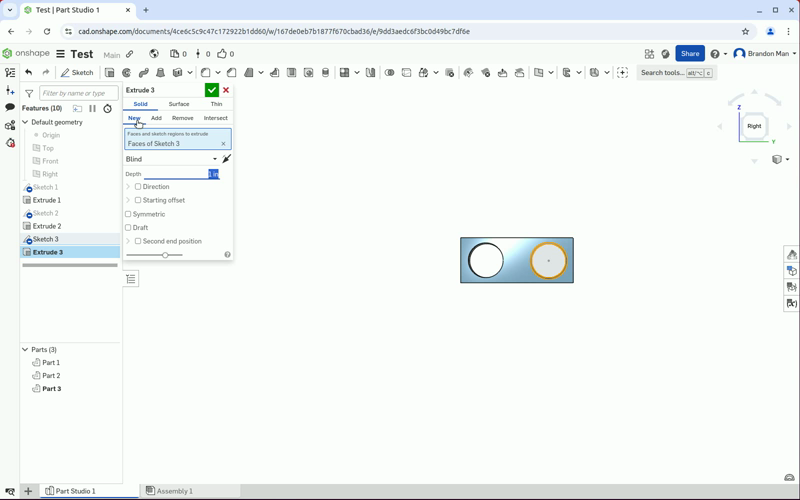
text(-18.535)
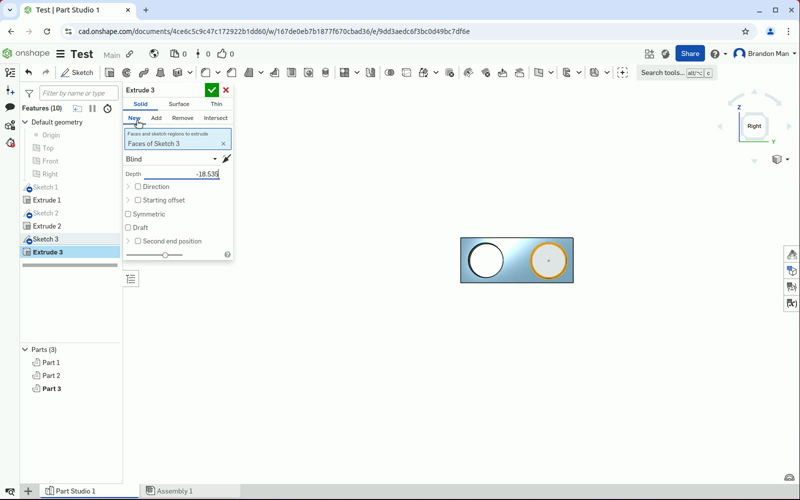
key(enter)
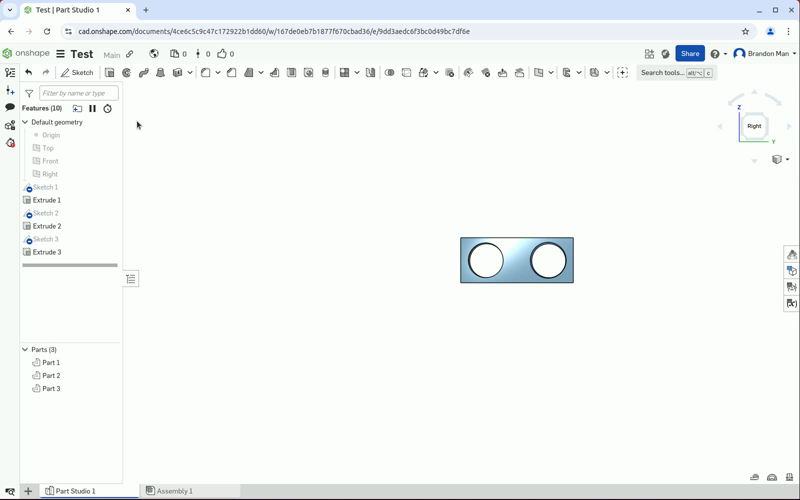
key(shift+h)
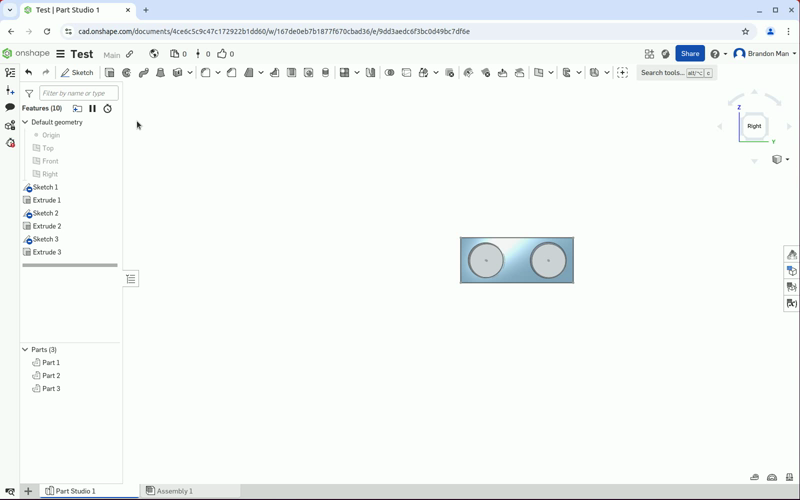
key(shift+h)
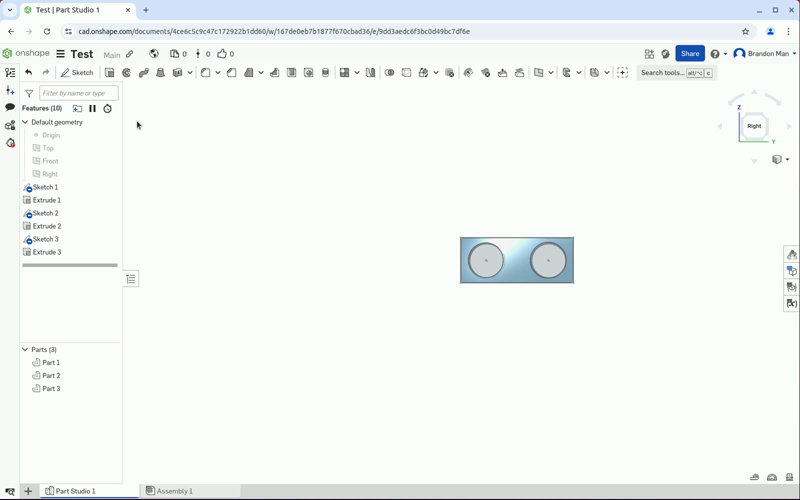
key(shift+7)
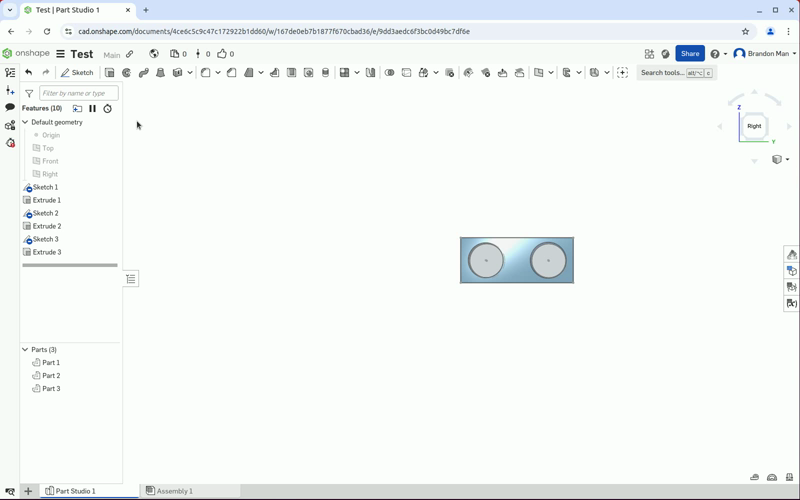
key(right, 2)
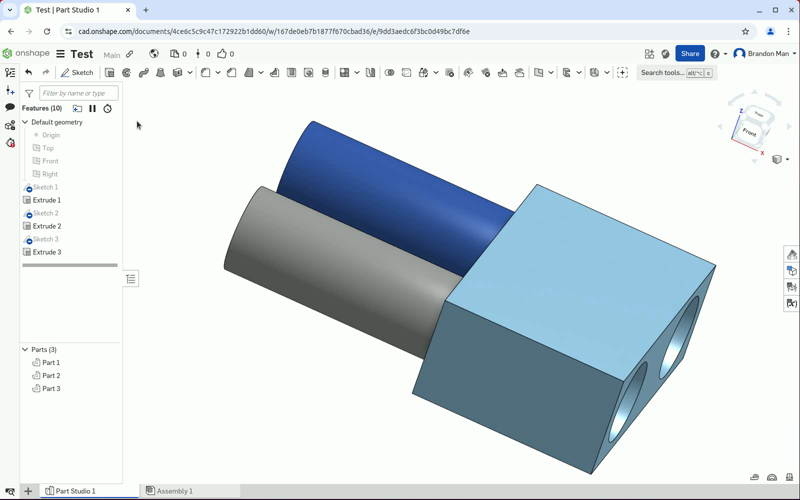
key(down, 2)
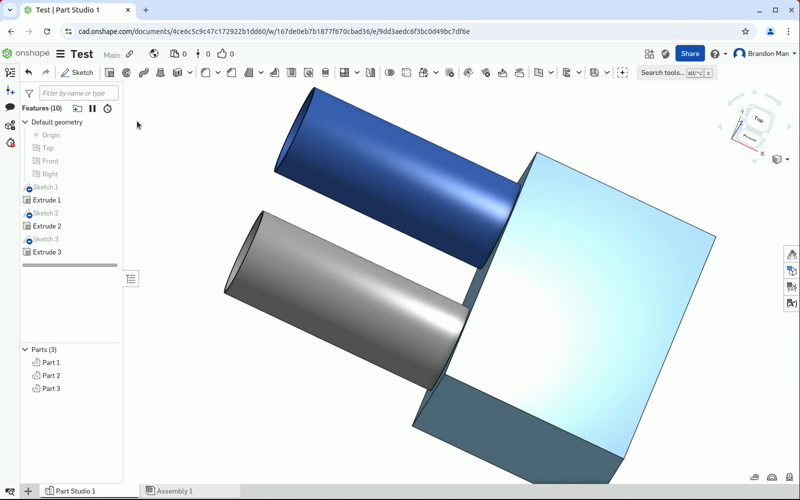
key(up, 2)
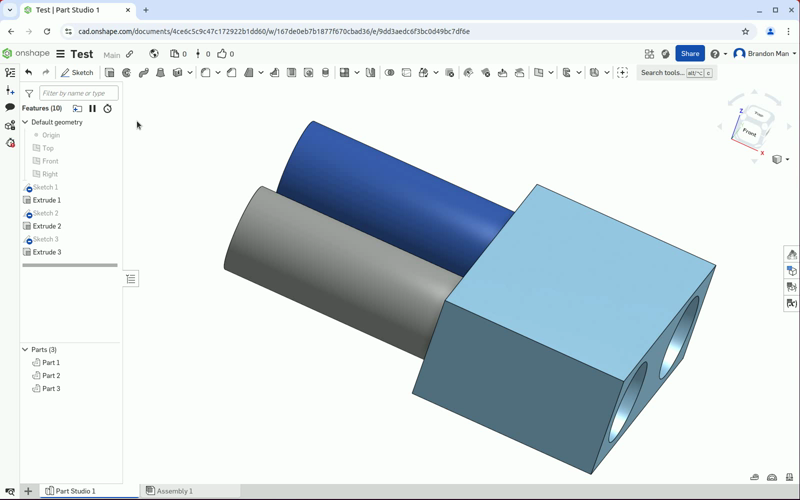
key(left, 2)
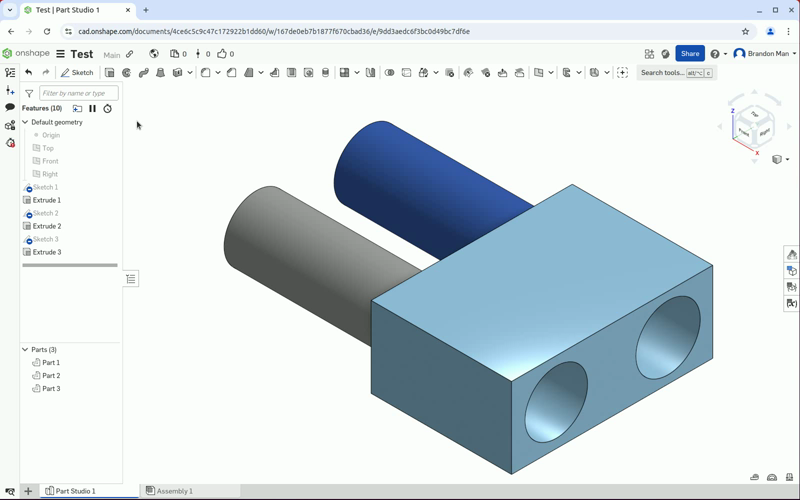
mouse_move(73, 189)
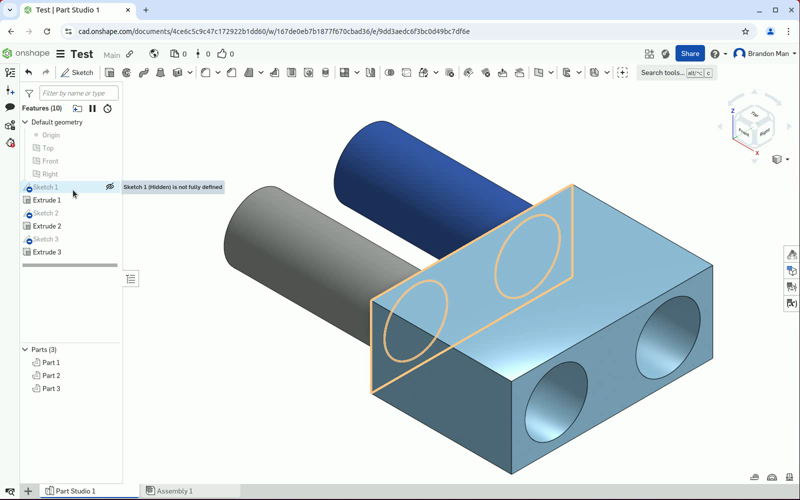
click(73, 189)